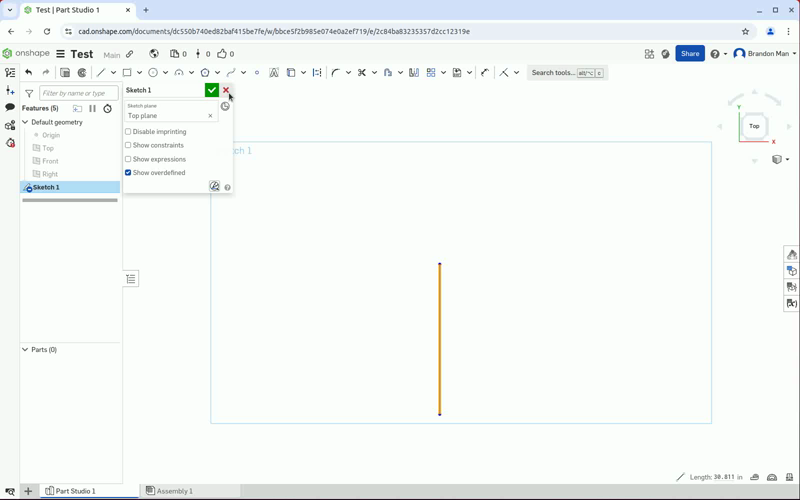
key(shift+h)
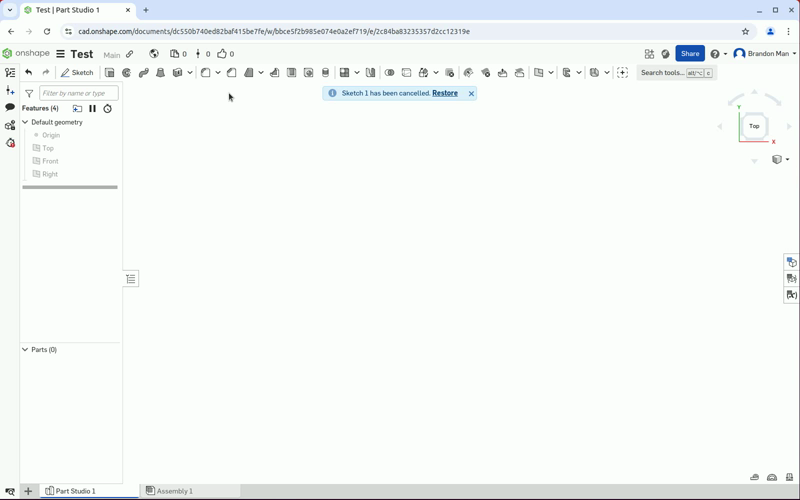
mouse_move(73, 352)
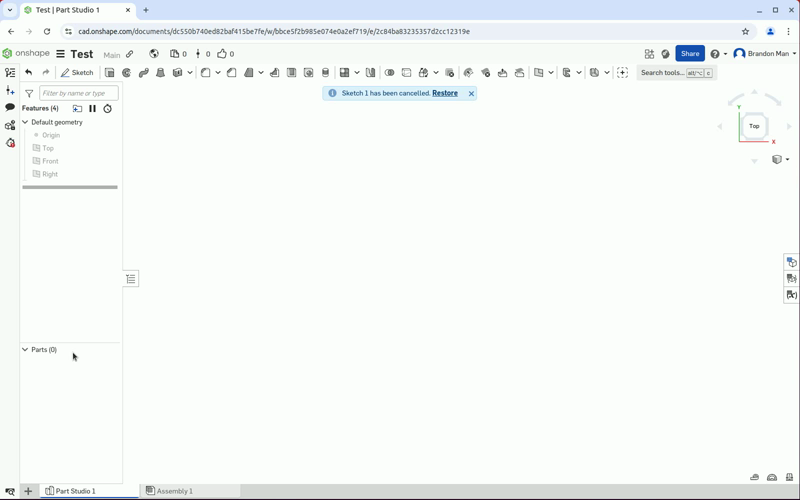
key(y)
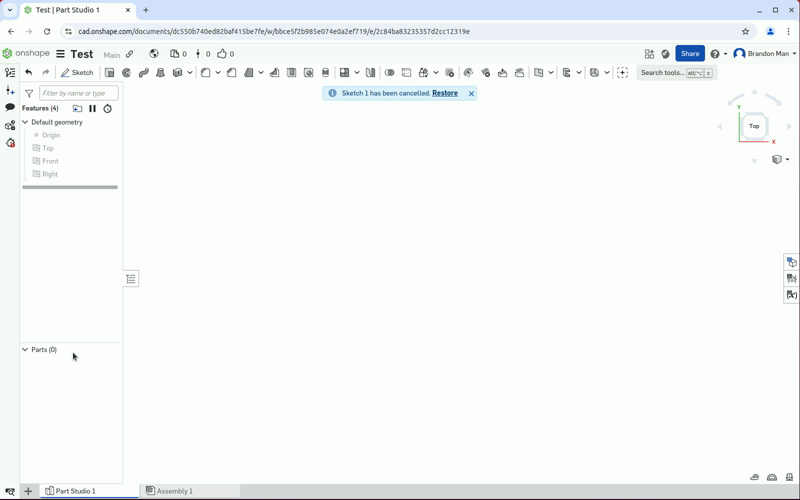
key(shift+p)
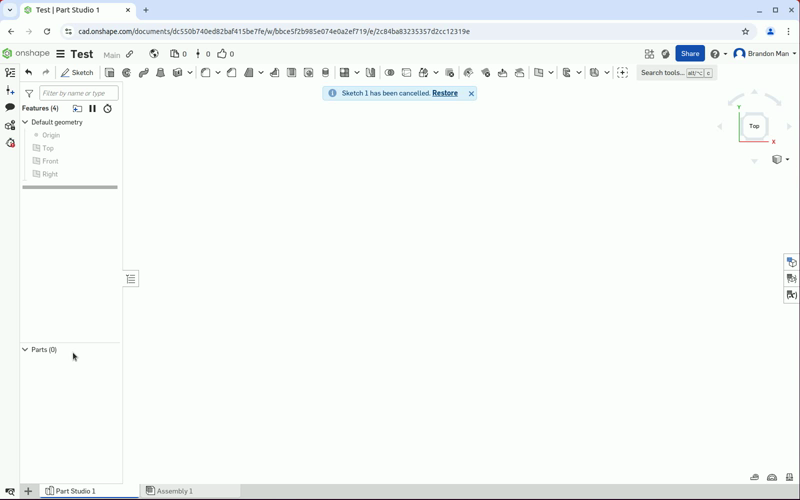
key(space)
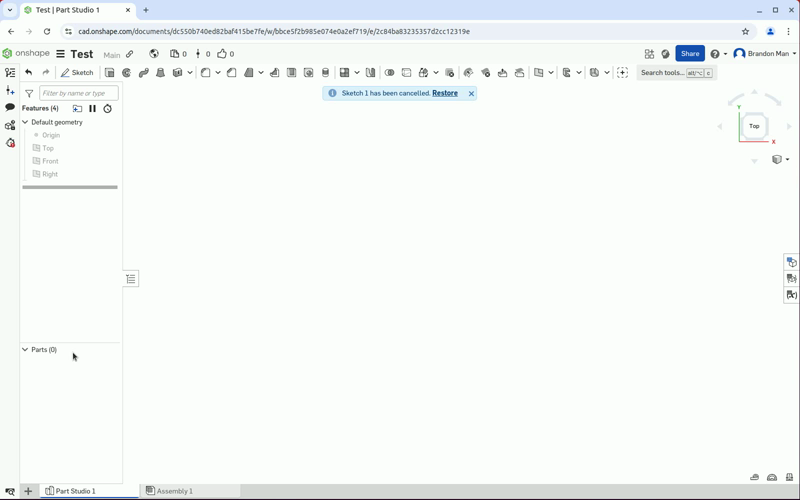
key_down(shift)
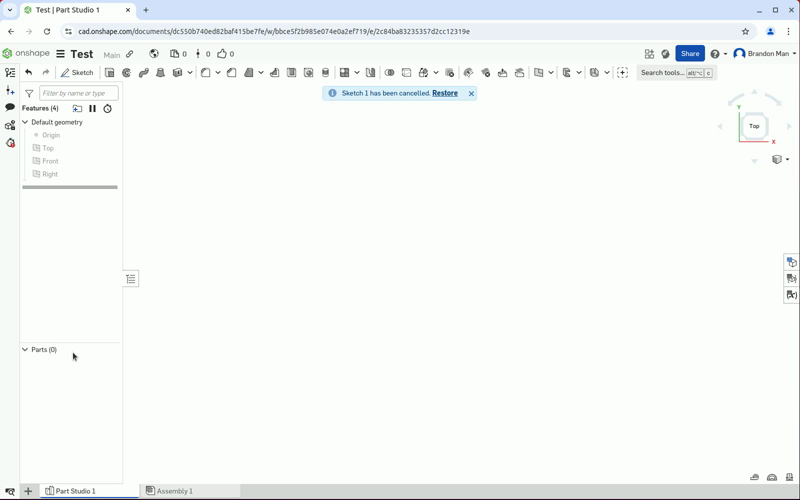
key(up)
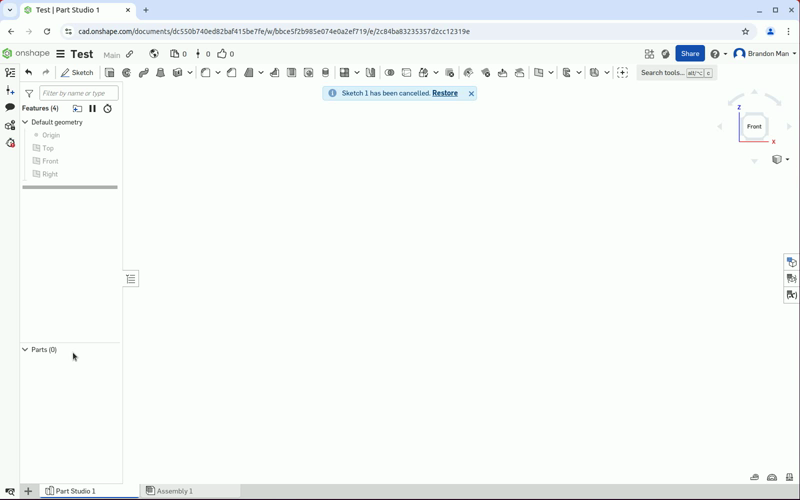
key_up(shift)
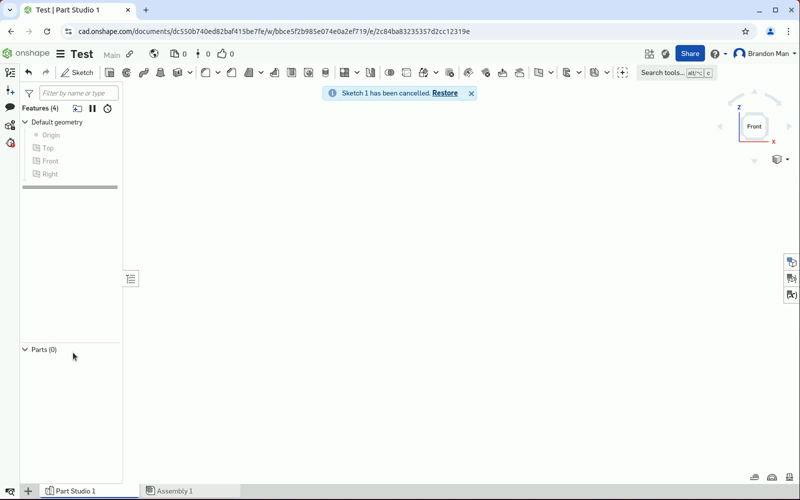
mouse_move(73, 352)
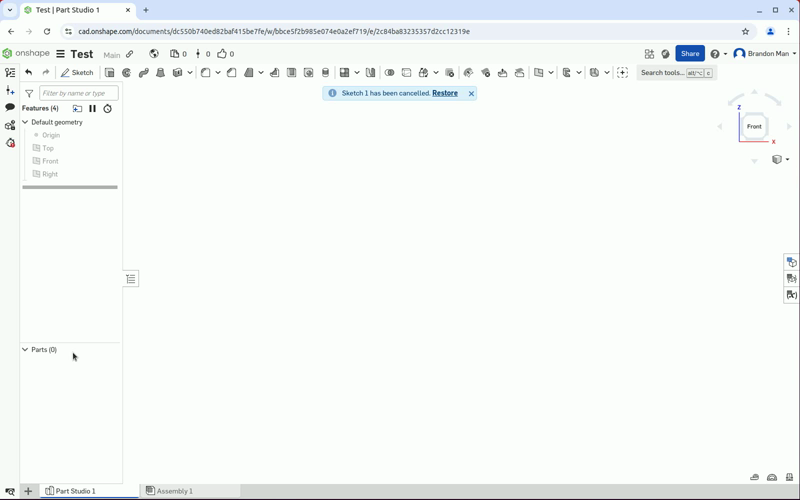
key(shift+y)
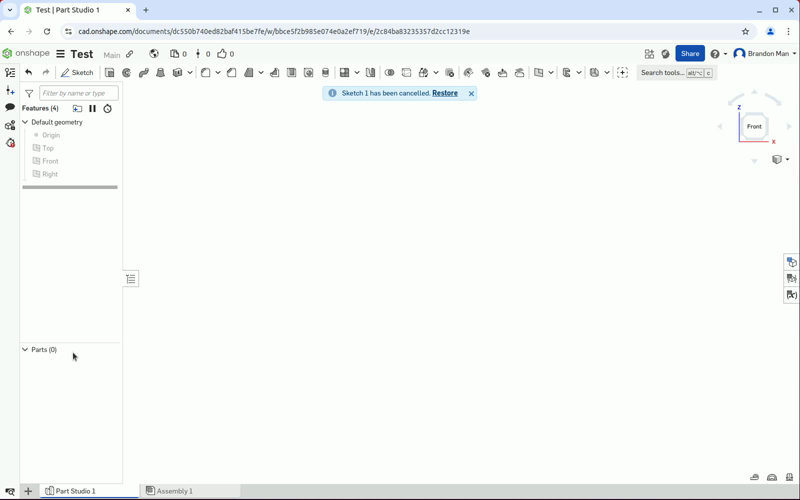
key(shift+s)
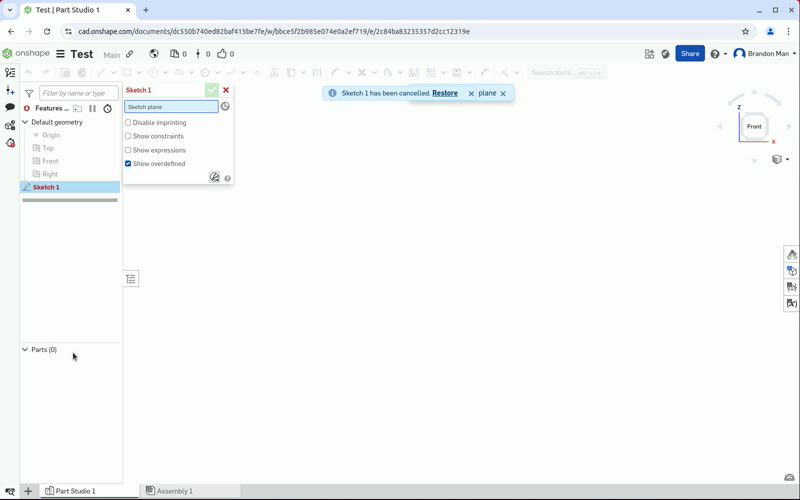
mouse_move(73, 163)
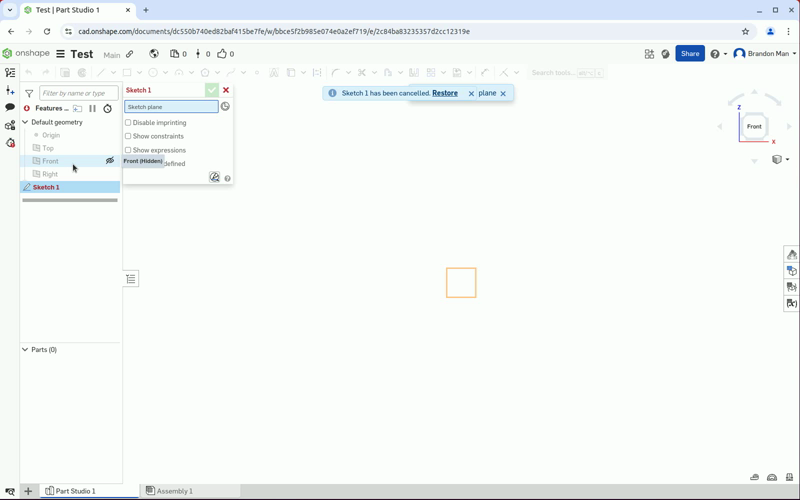
click(73, 163)
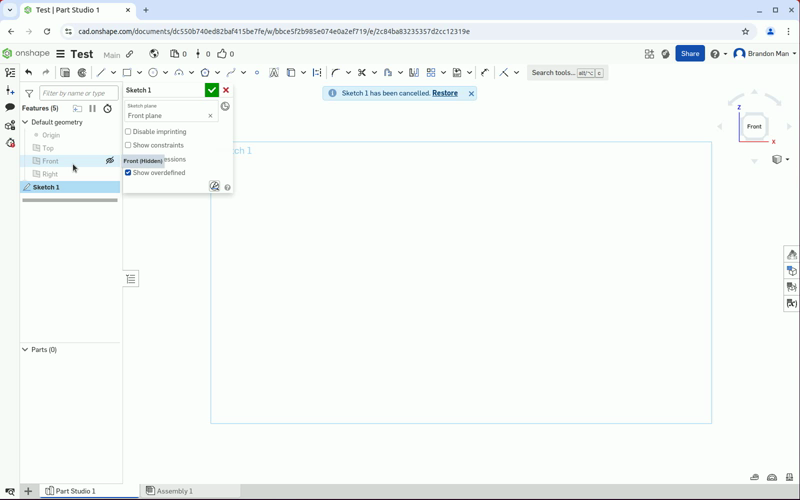
mouse_move(73, 352)
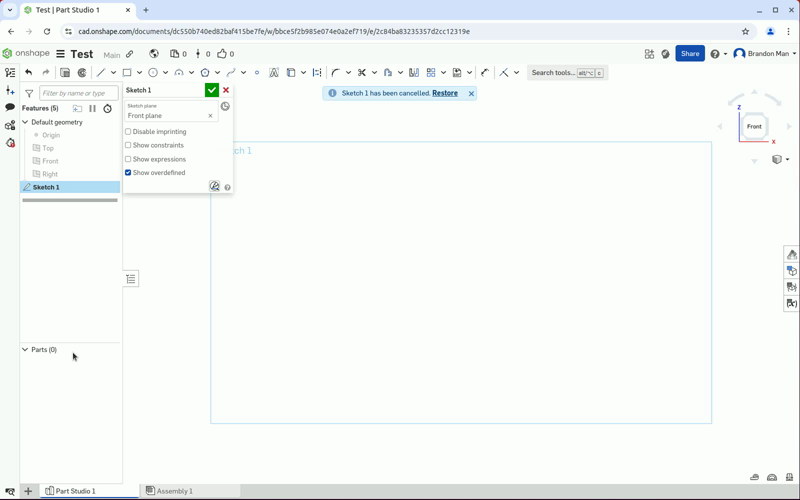
key(y)
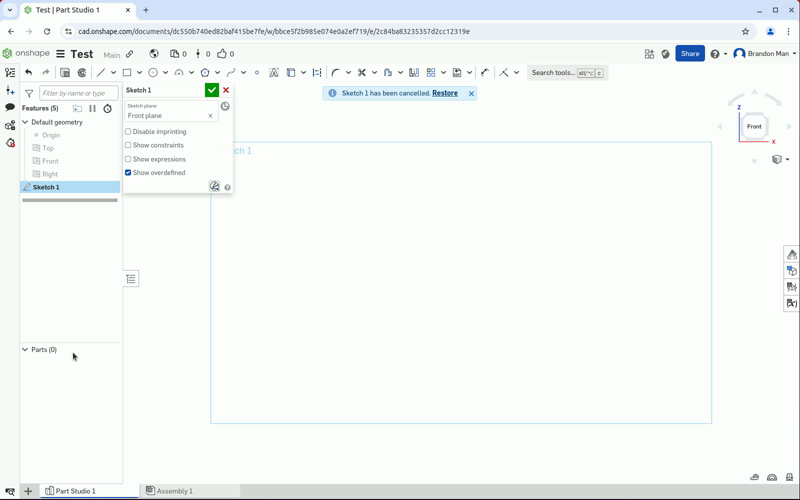
key(l)
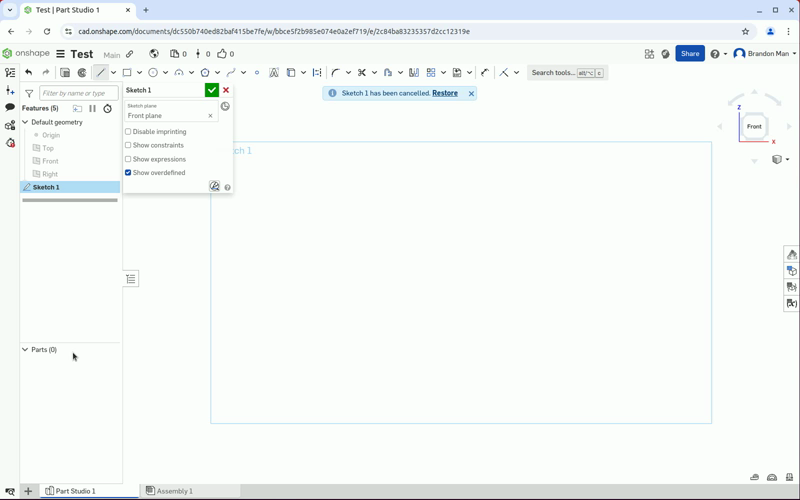
key_down(shift)
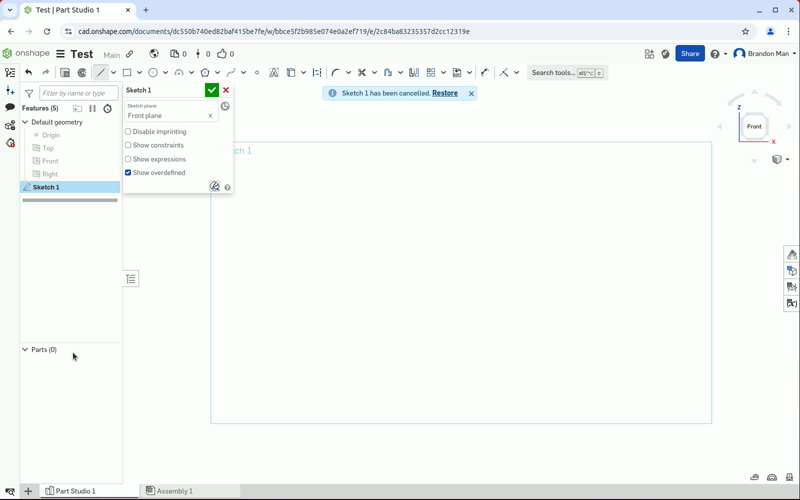
mouse_move(436, 320)
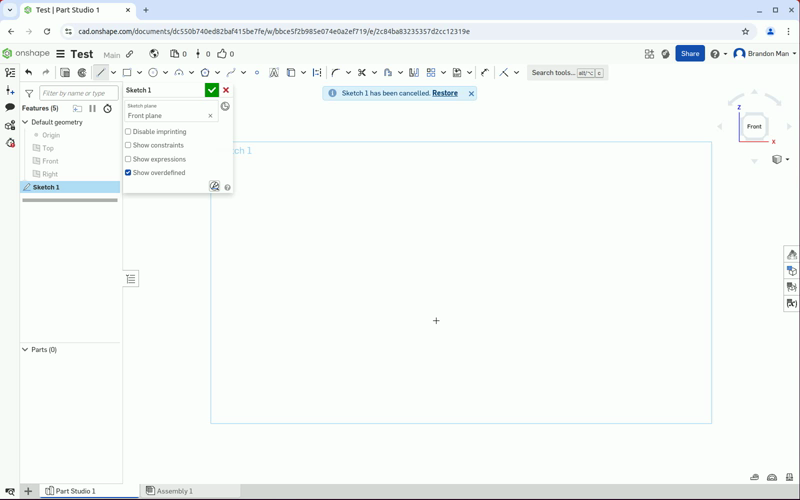
click(436, 320)
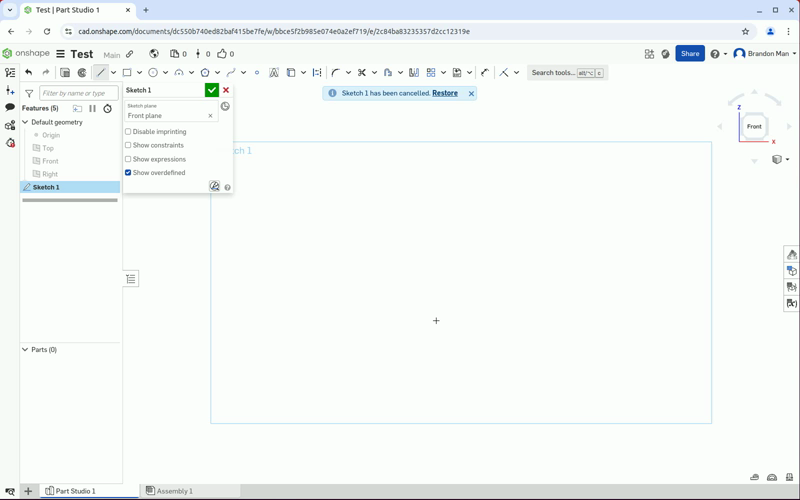
key_up(shift)
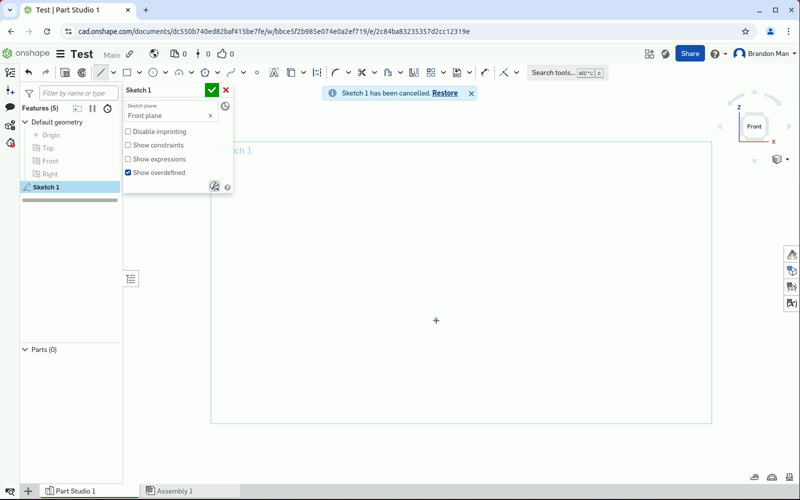
key_down(shift)
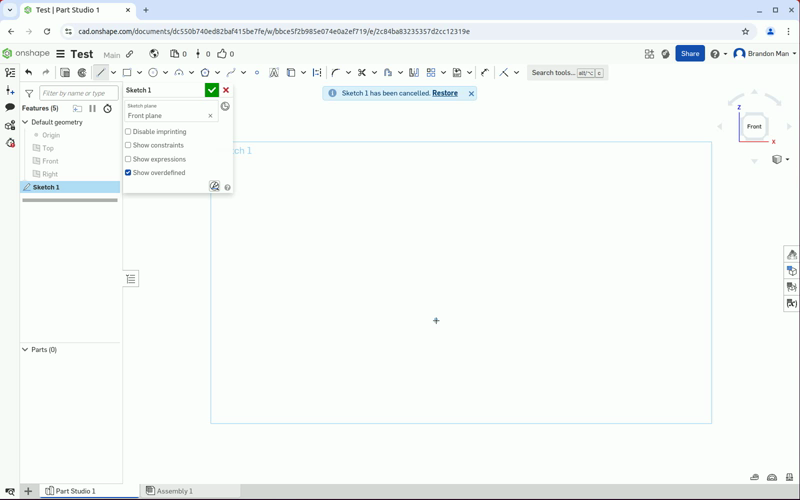
mouse_move(466, 320)
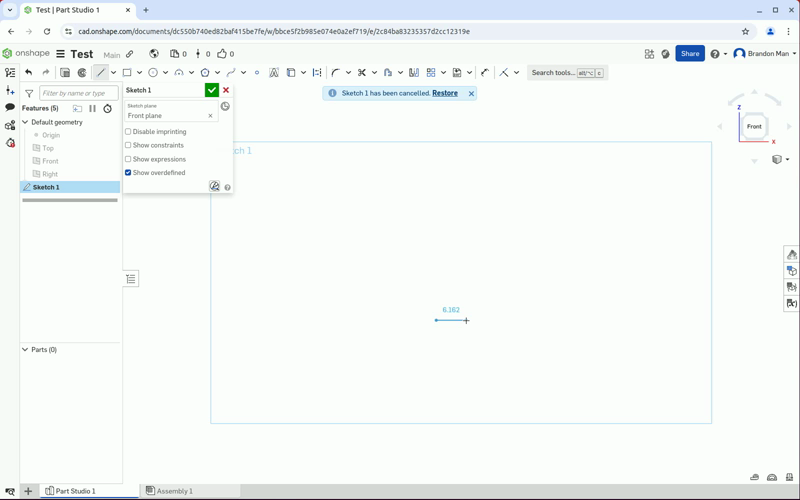
mouse_move(485, 320)
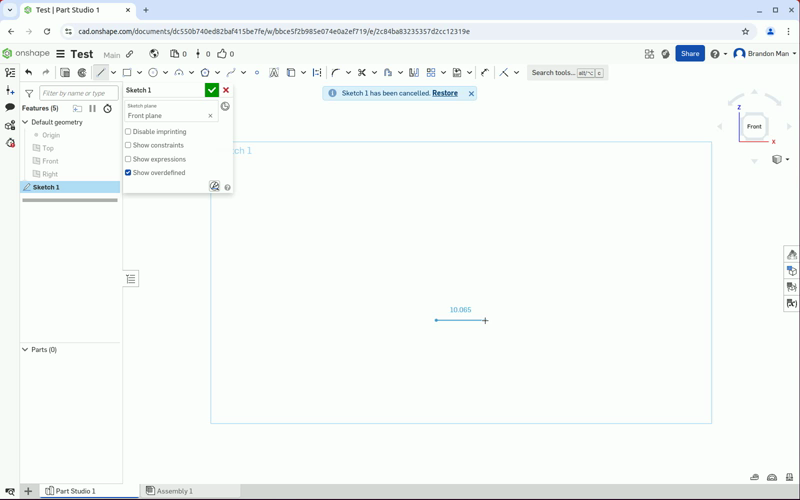
click(485, 320)
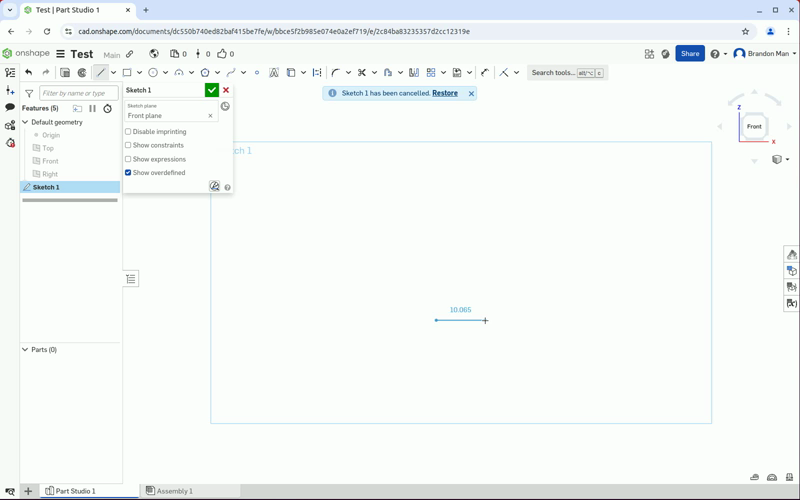
key_up(shift)
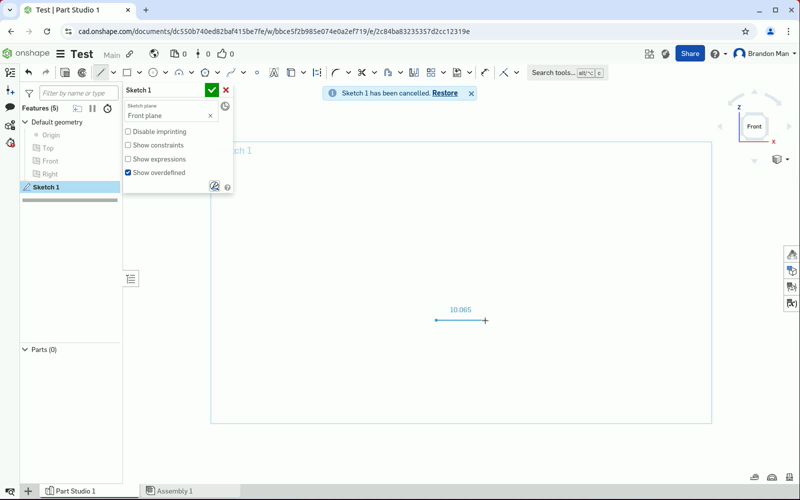
key_down(shift)
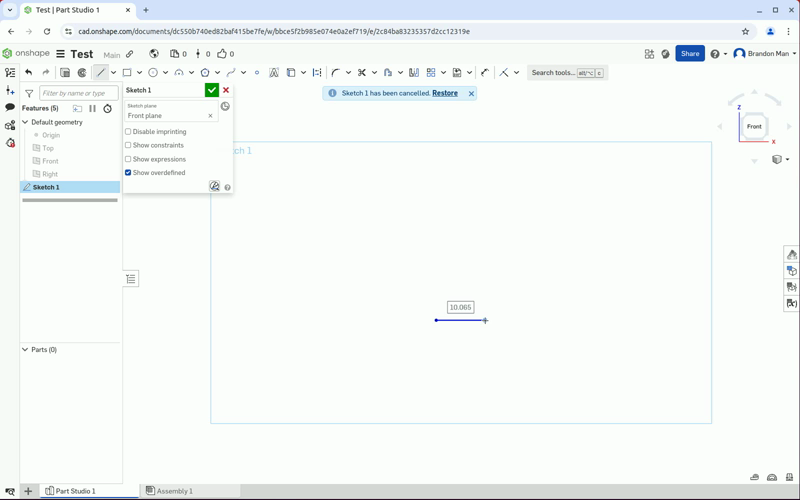
mouse_move(485, 246)
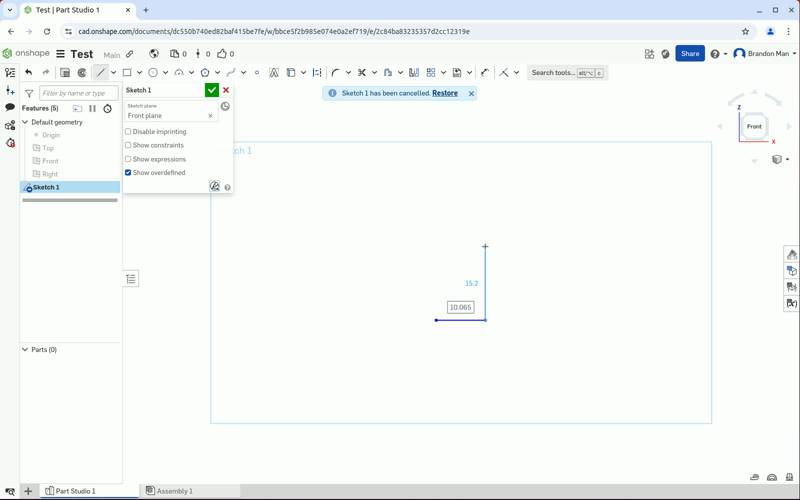
click(485, 246)
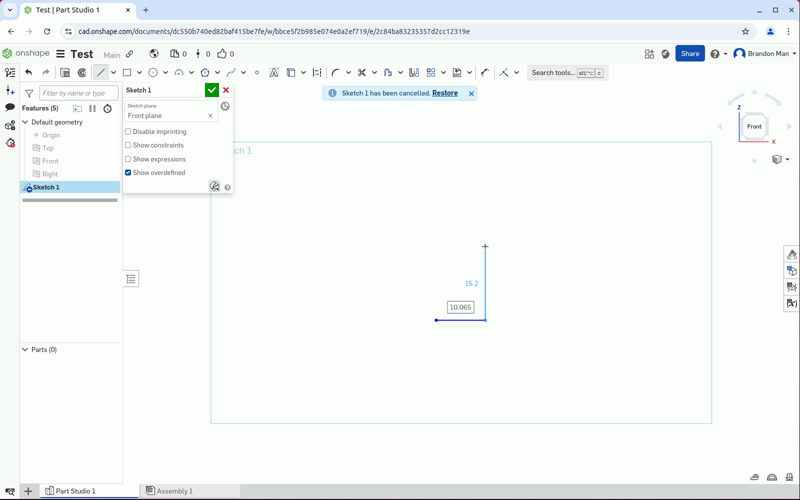
key_up(shift)
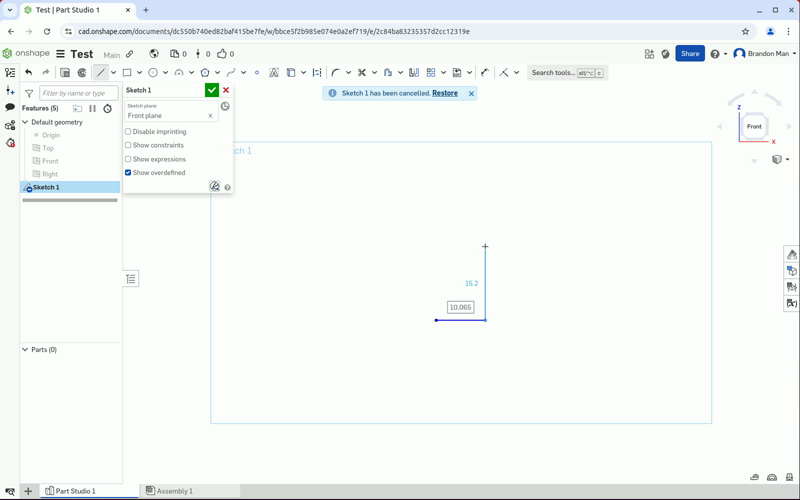
key_down(shift)
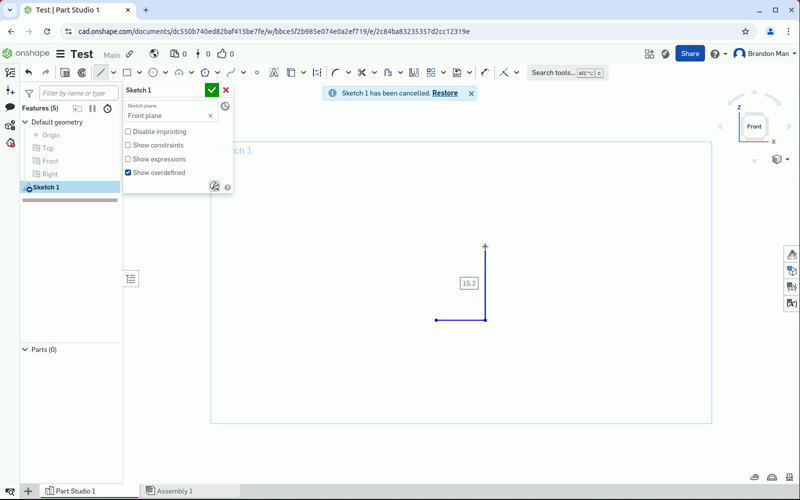
mouse_move(515, 246)
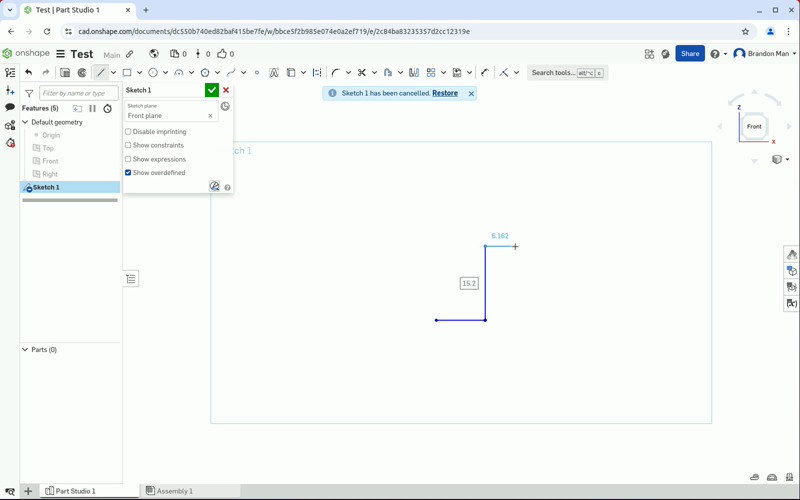
mouse_move(436, 246)
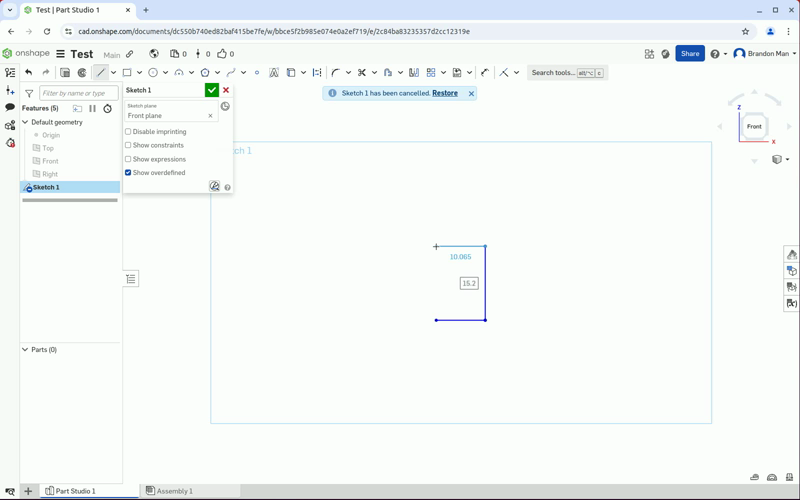
click(436, 246)
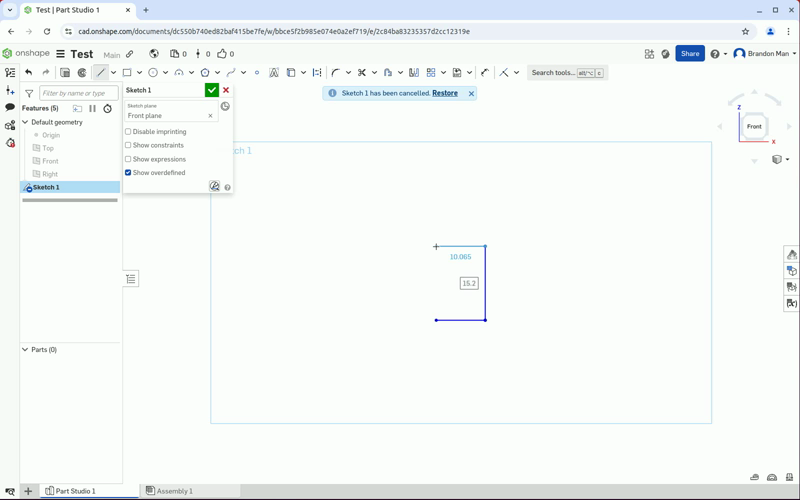
key_up(shift)
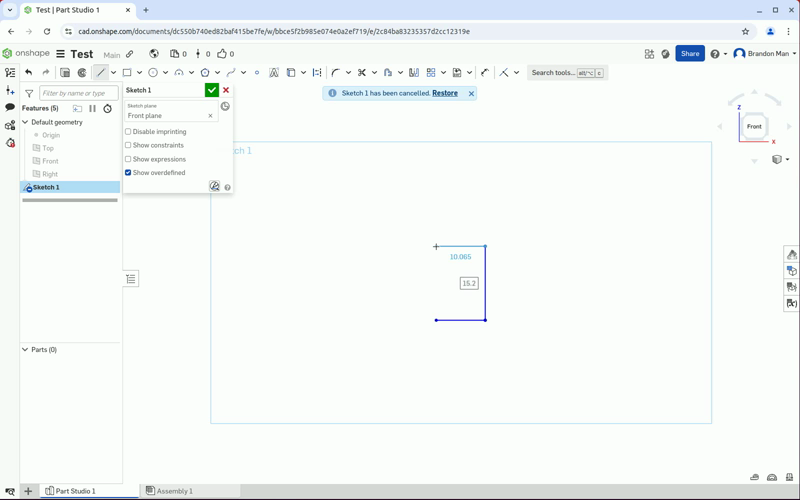
key_down(shift)
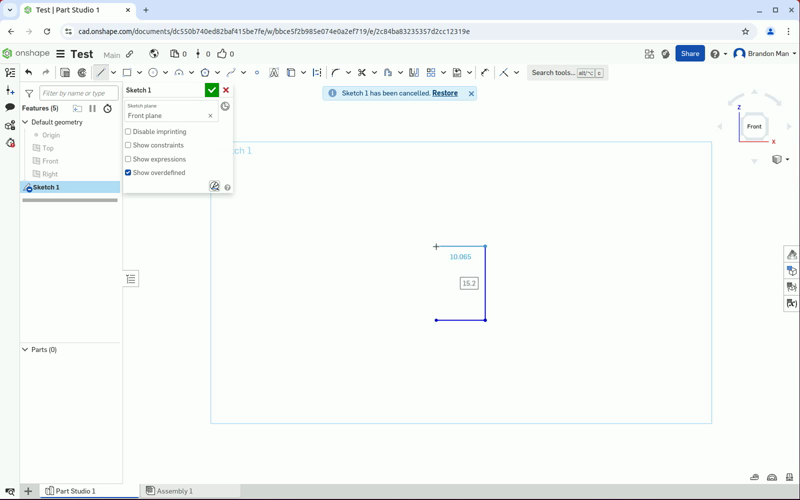
mouse_move(436, 320)
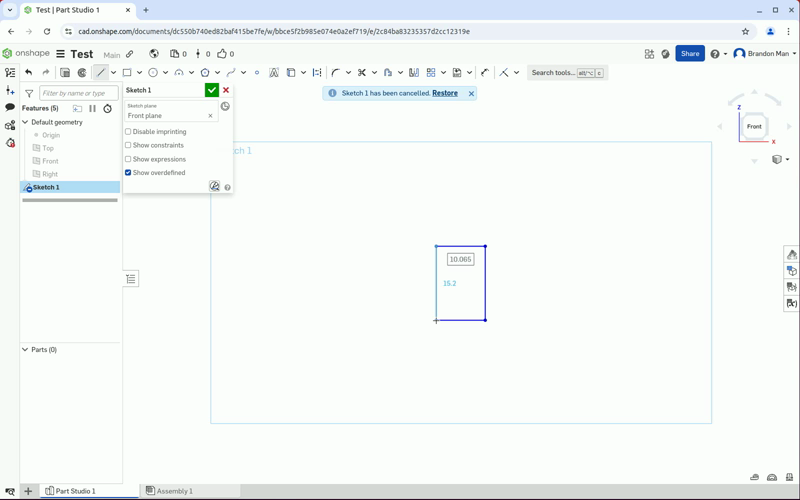
key_up(shift)
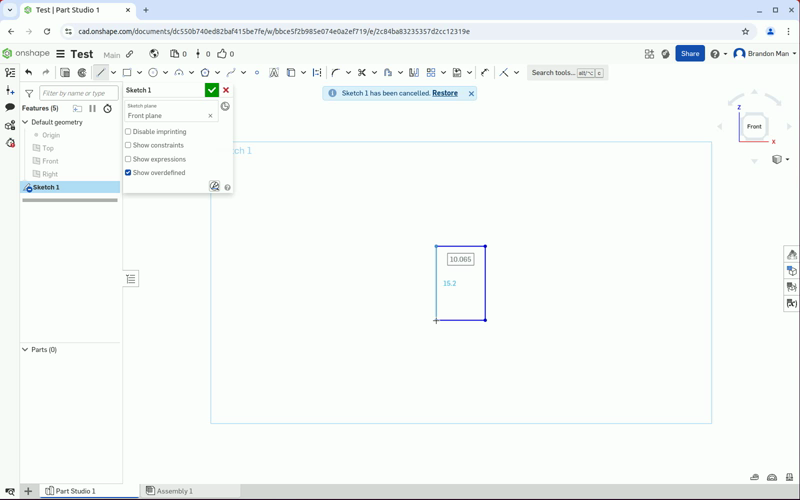
click(436, 320)
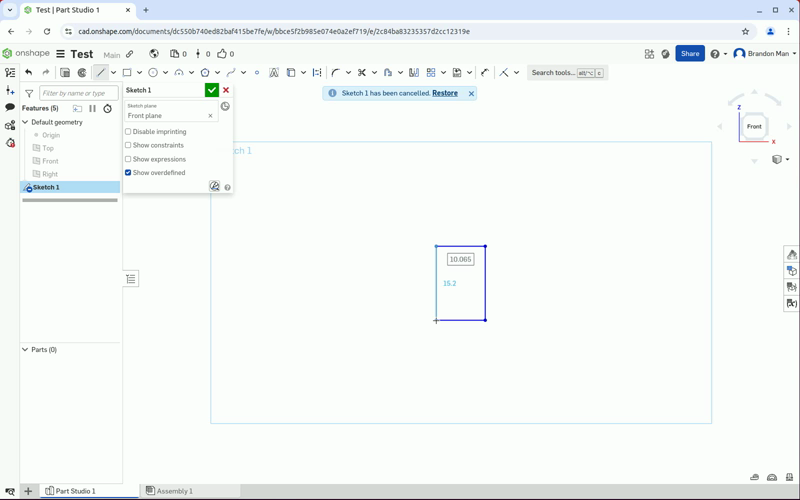
key(esc)
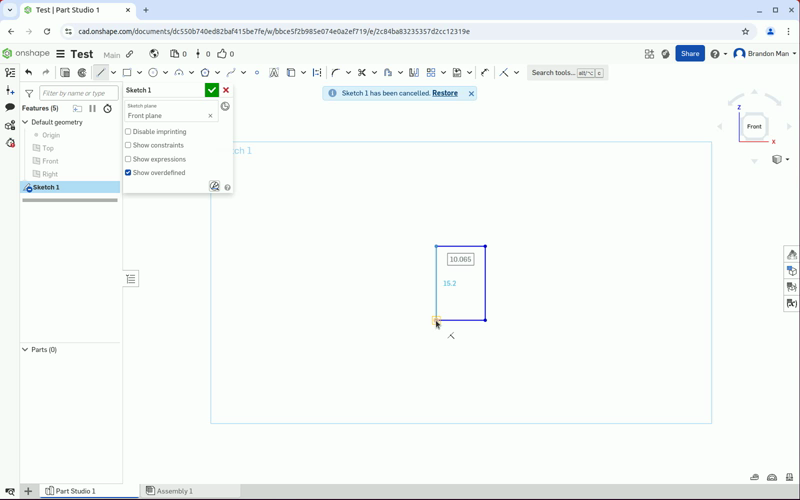
mouse_move(447, 291)
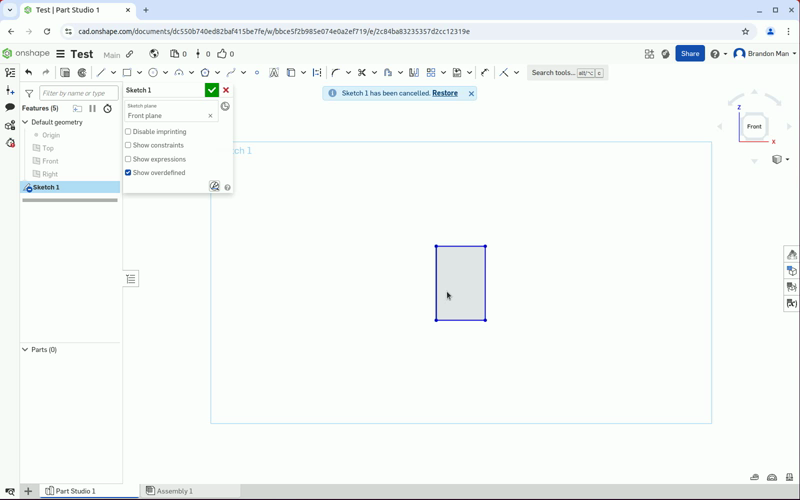
click(447, 291)
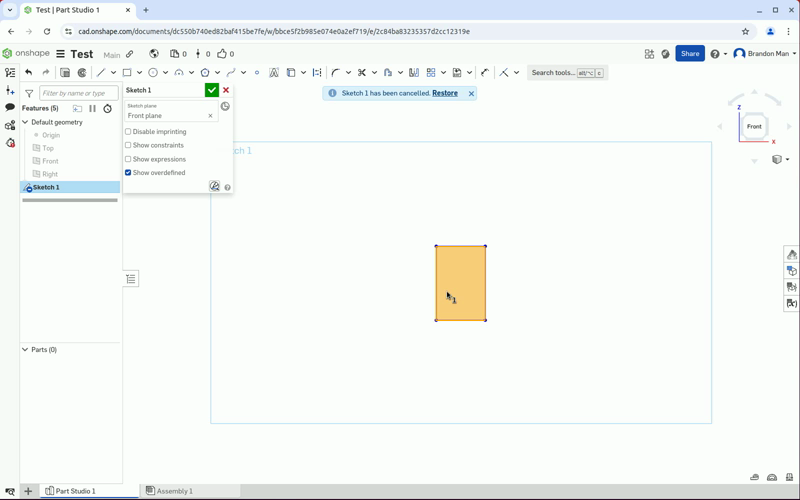
mouse_move(73, 352)
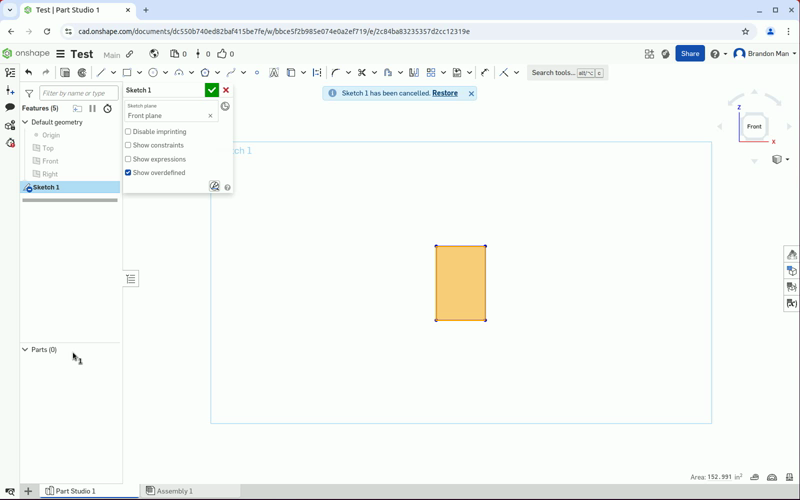
key(shift+y)
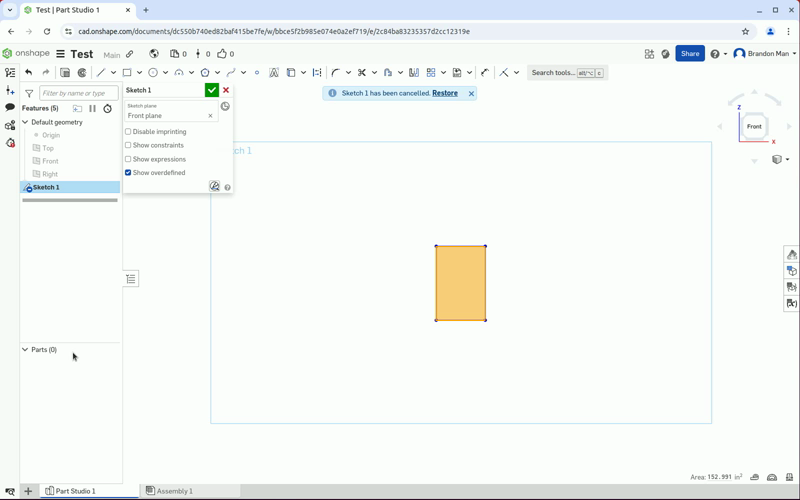
key(shift+e)
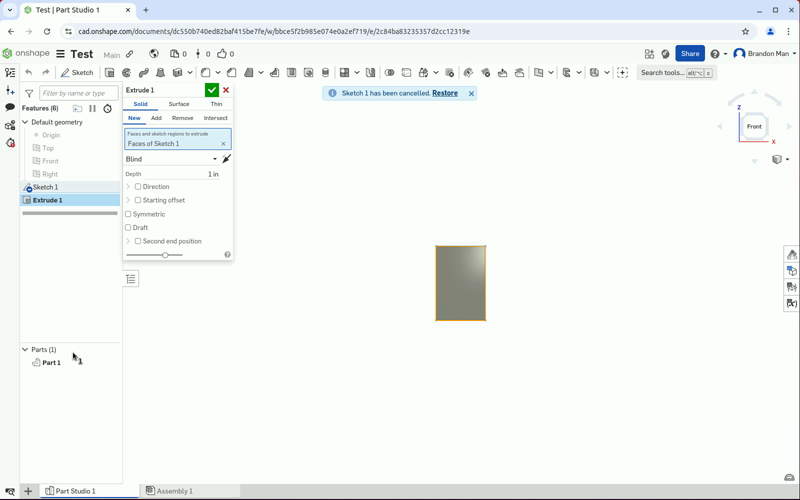
mouse_move(143, 106)
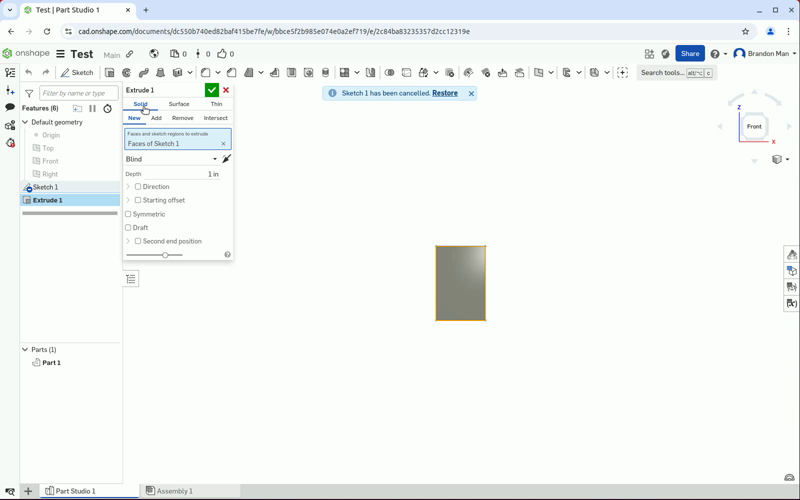
click(143, 106)
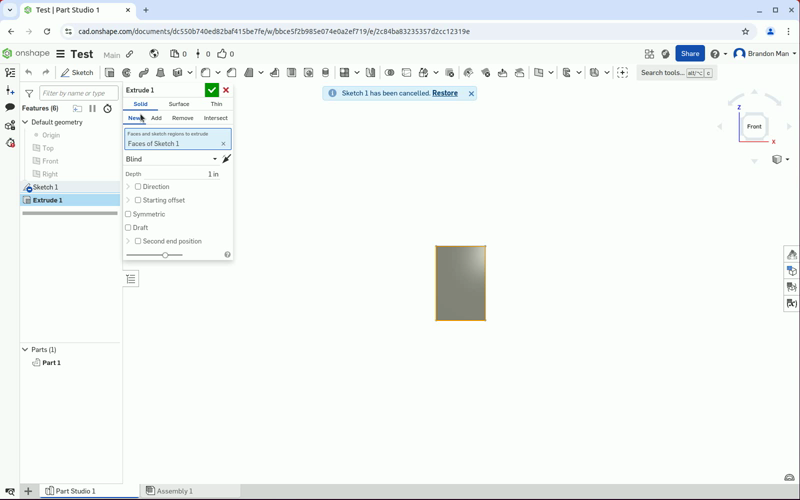
mouse_move(137, 120)
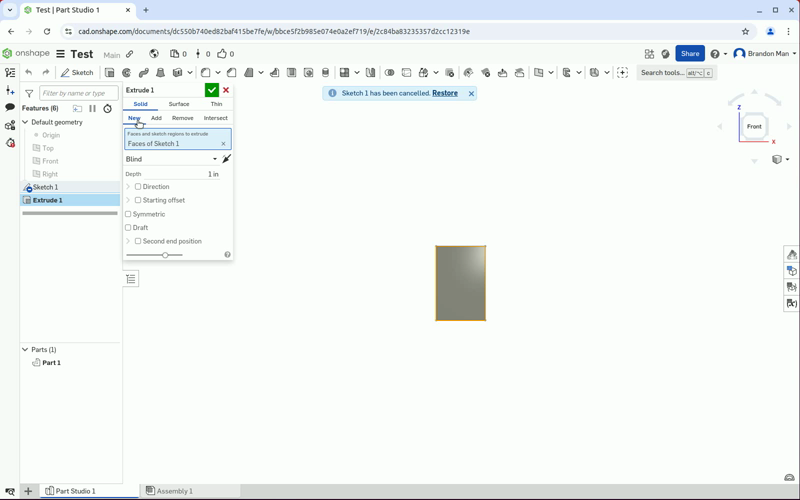
click(137, 120)
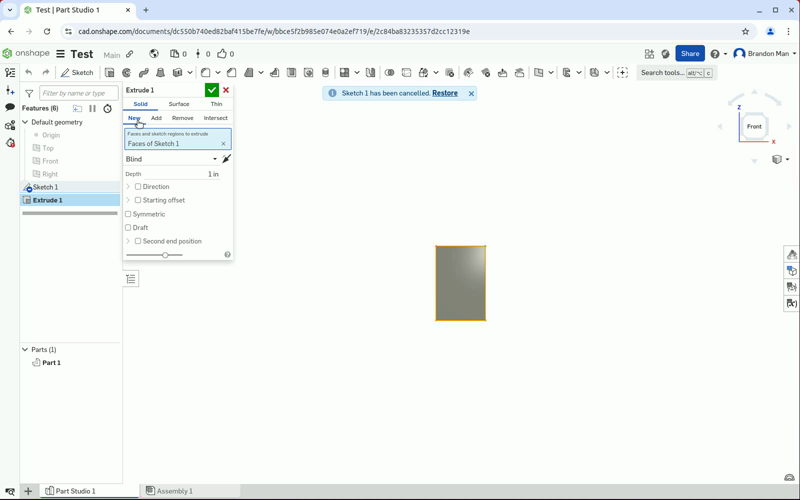
key(tab, 4)
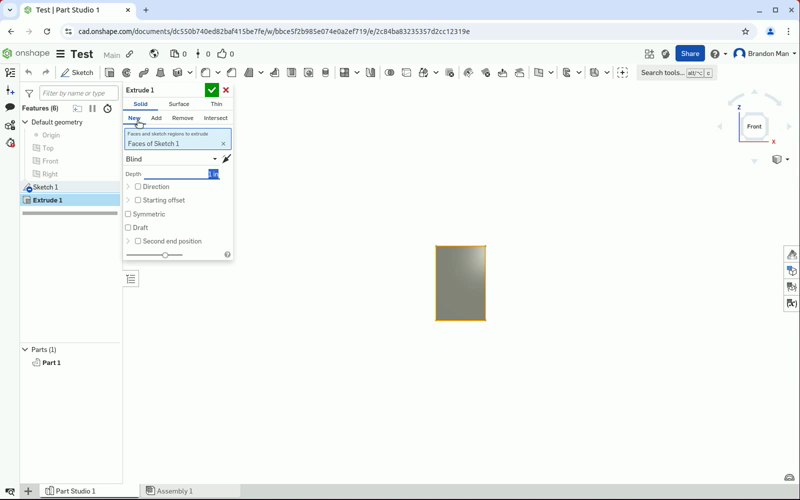
text(0.241)
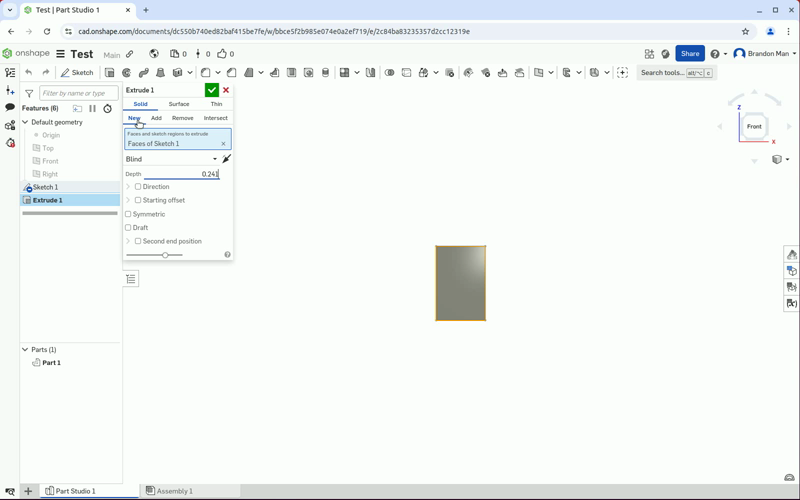
key(enter)
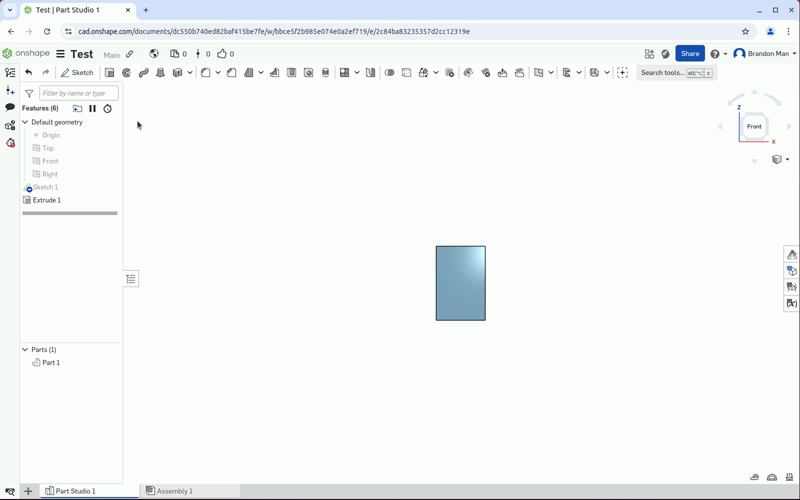
key(shift+h)
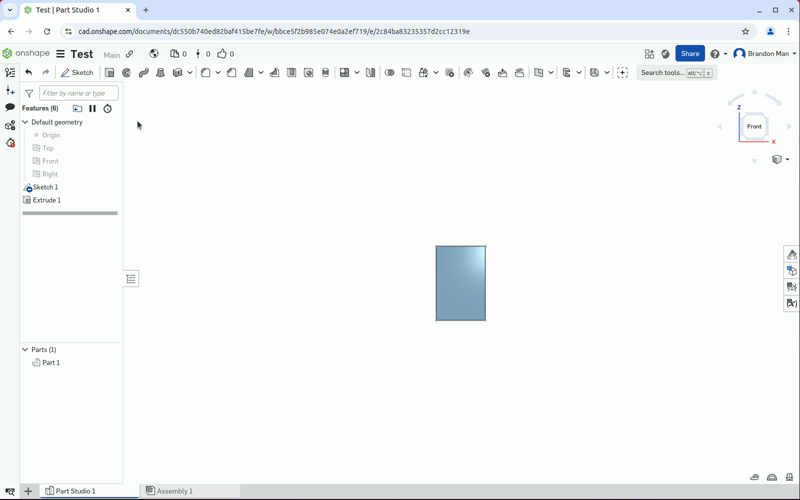
key(shift+h)
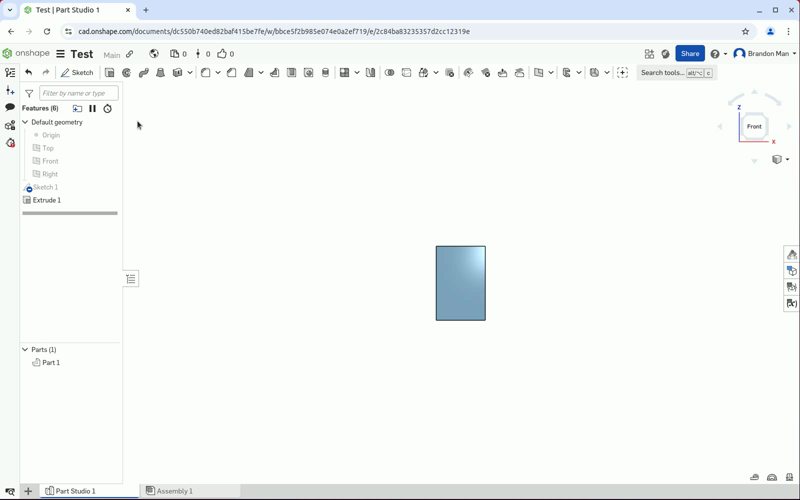
mouse_move(73, 189)
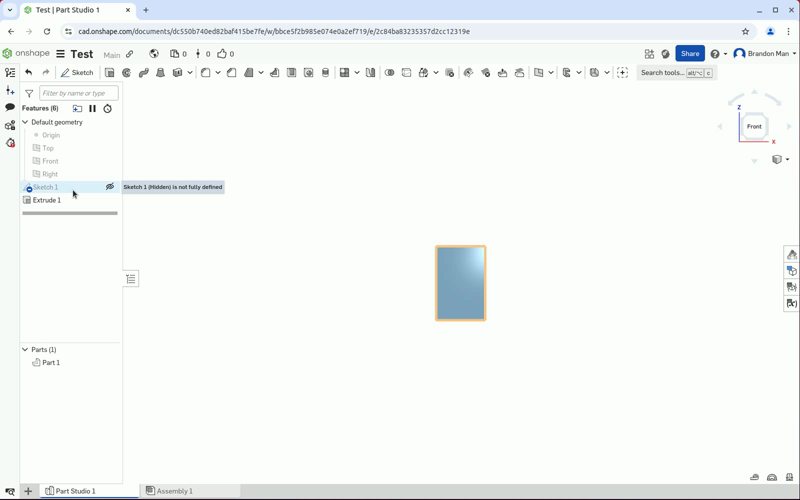
click(73, 189)
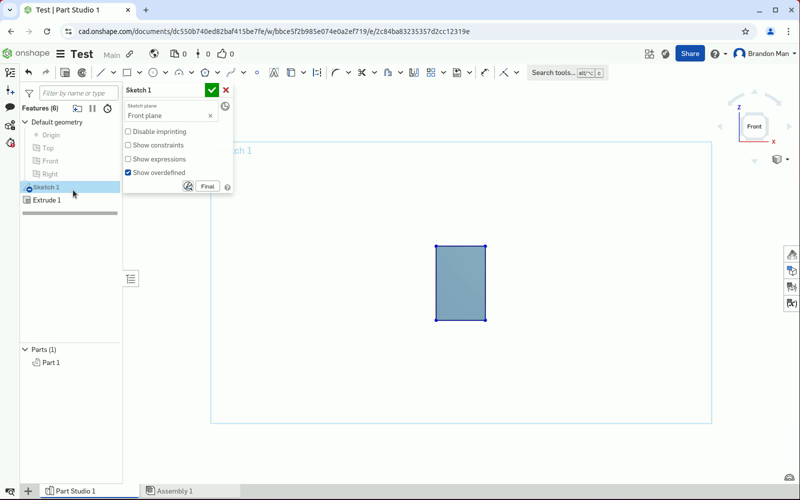
mouse_move(229, 92)
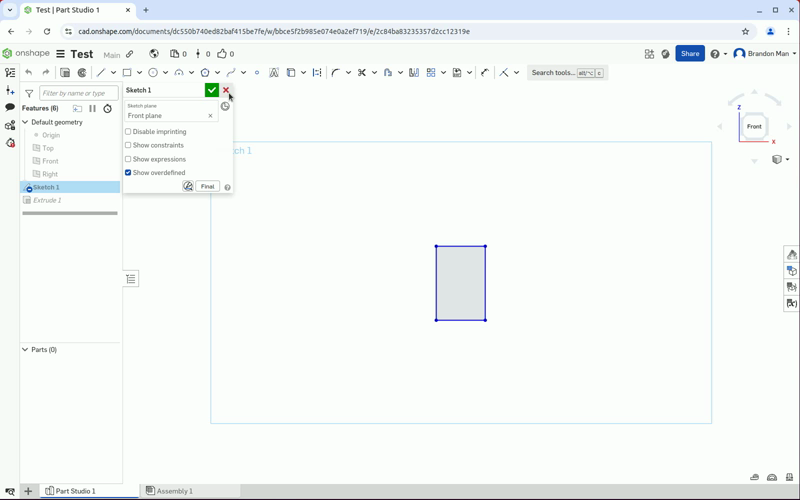
click(229, 92)
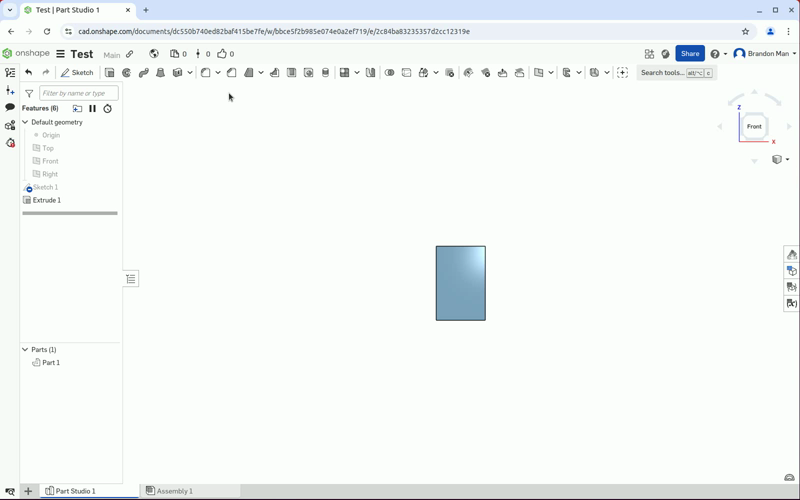
mouse_move(541, 75)
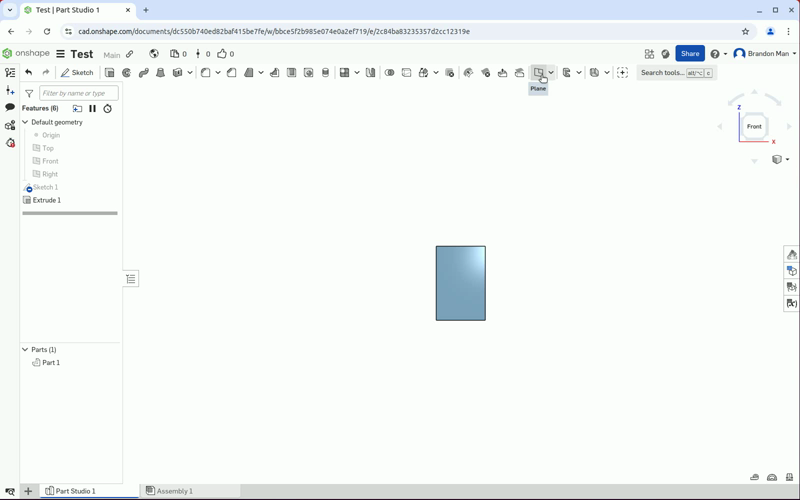
click(541, 75)
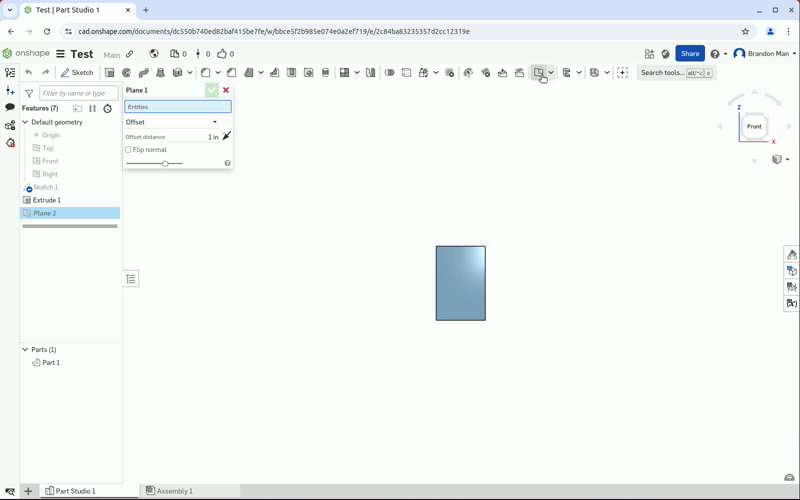
mouse_move(73, 163)
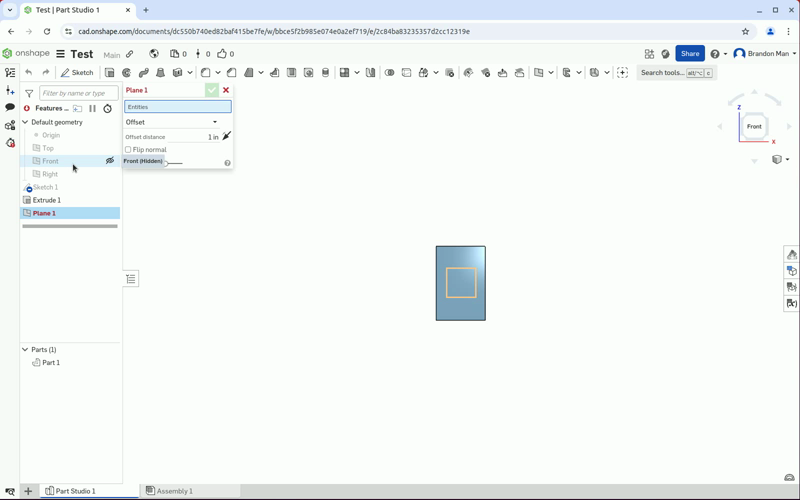
click(73, 163)
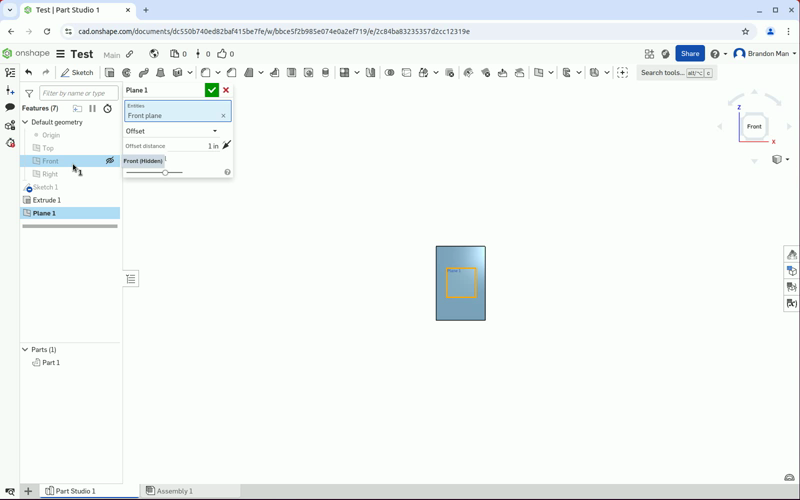
key(tab, 2)
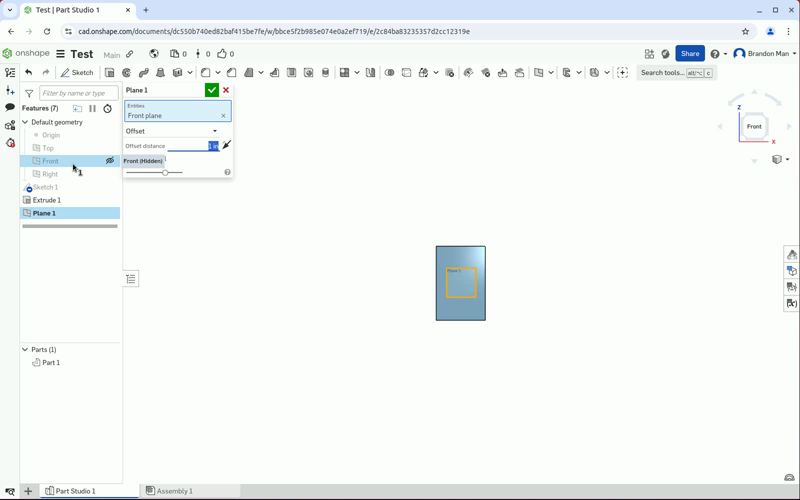
text(0.246)
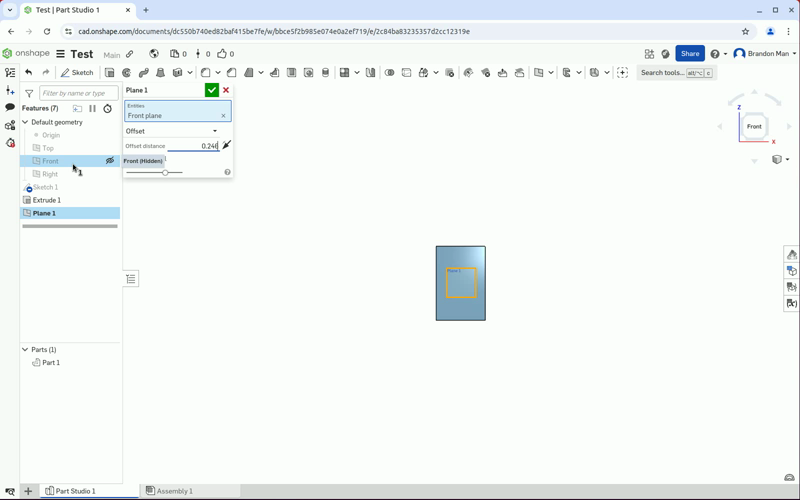
key(enter, 2)
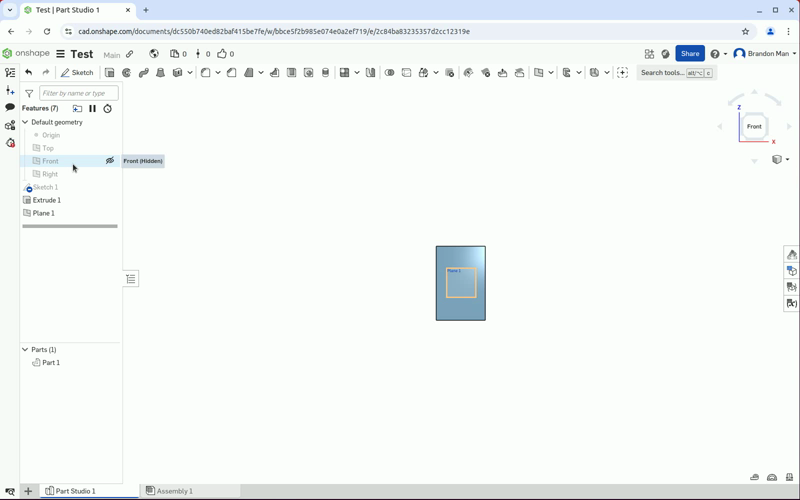
key(shift+s)
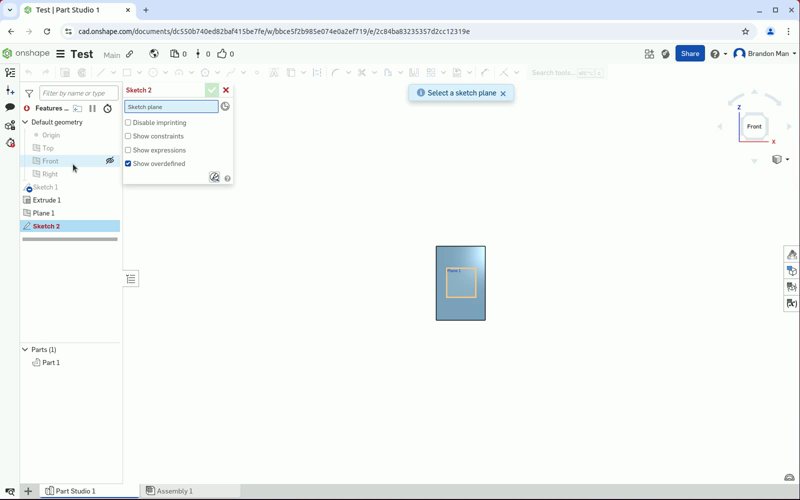
mouse_move(73, 215)
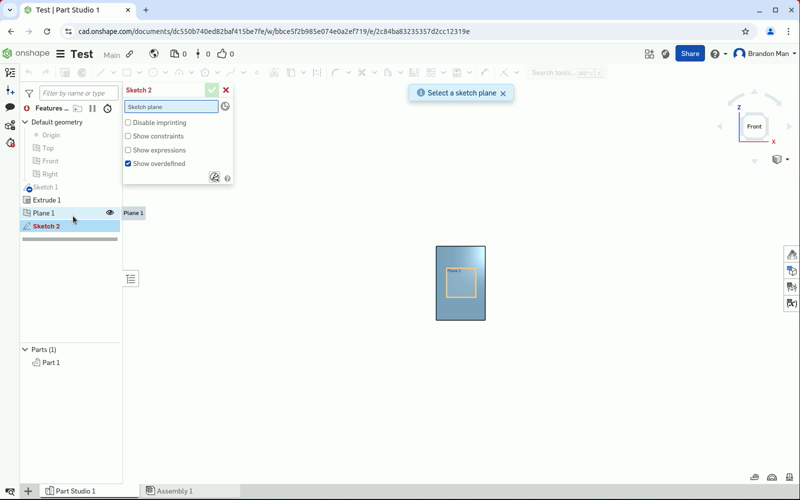
click(73, 215)
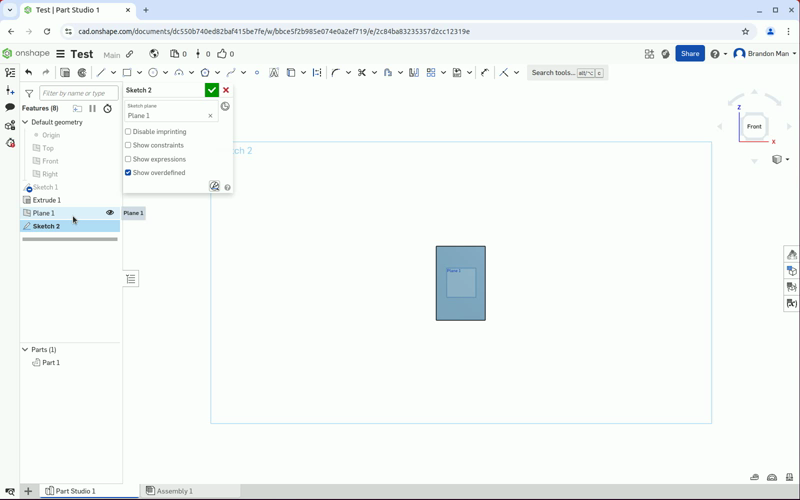
mouse_move(73, 352)
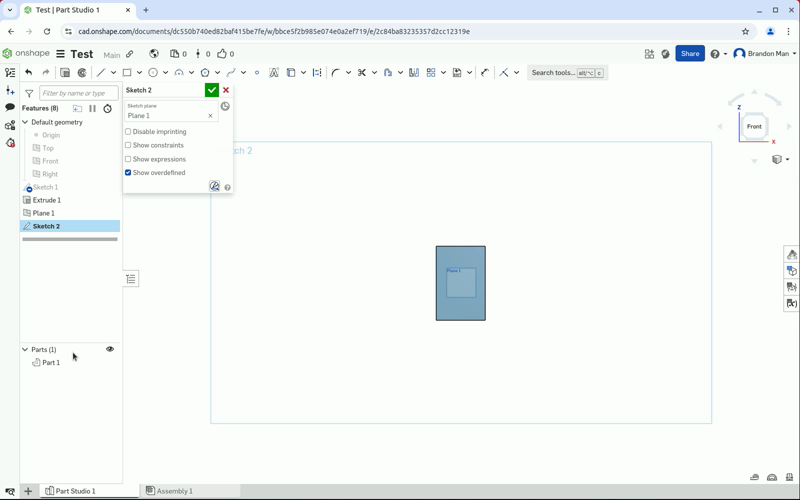
key(y)
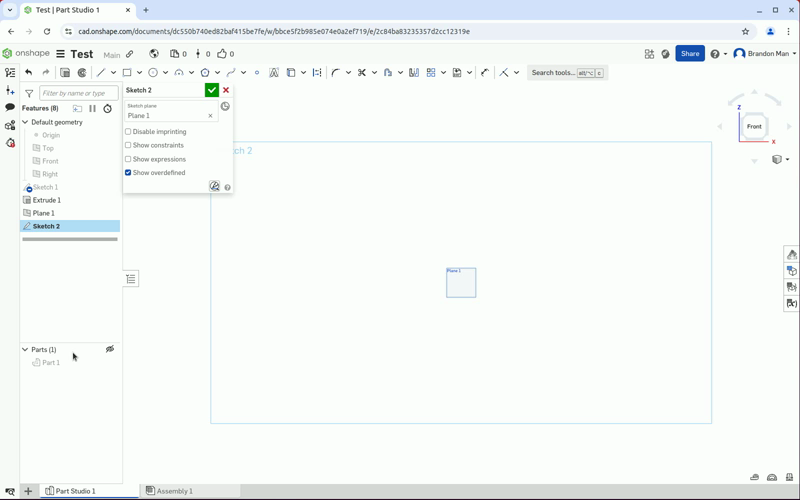
key(l)
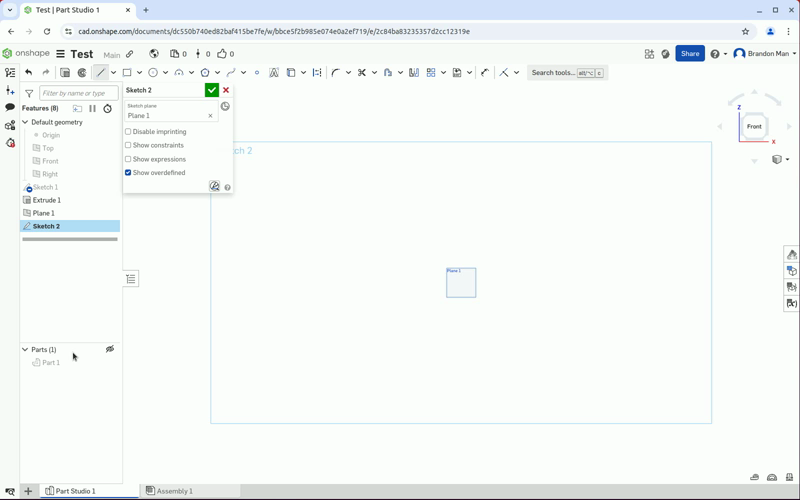
key_down(shift)
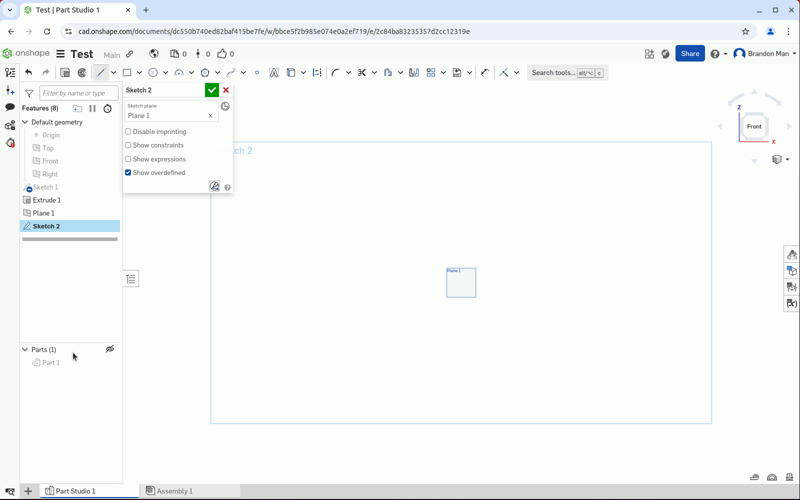
mouse_move(451, 265)
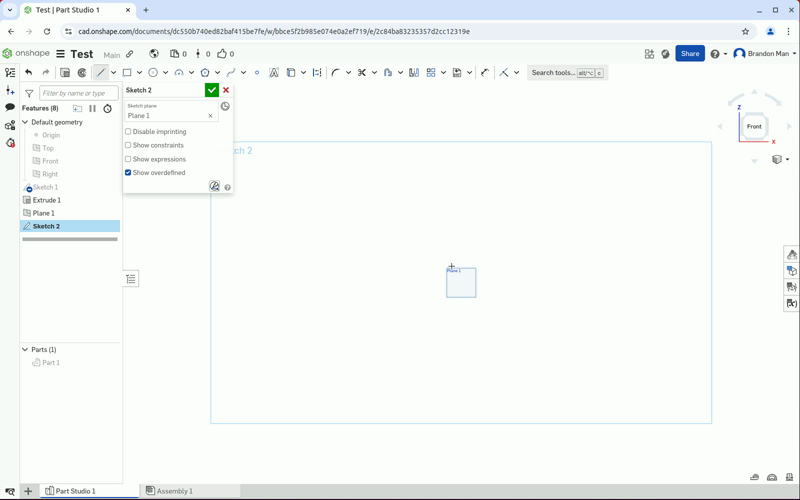
click(451, 265)
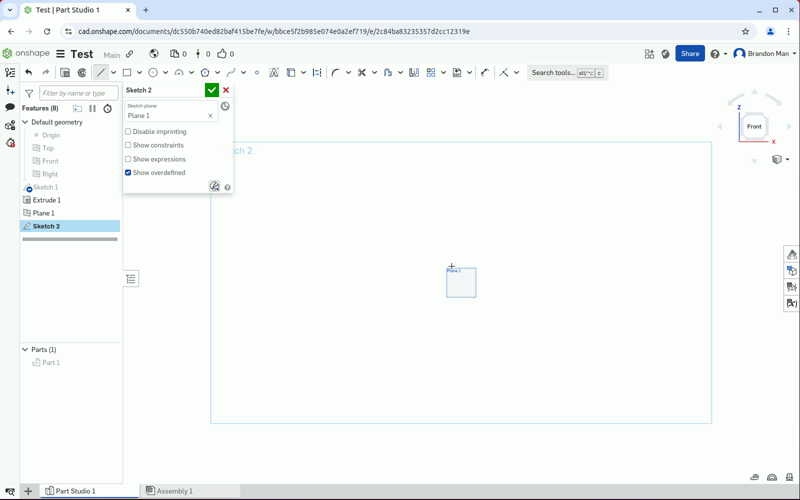
key_up(shift)
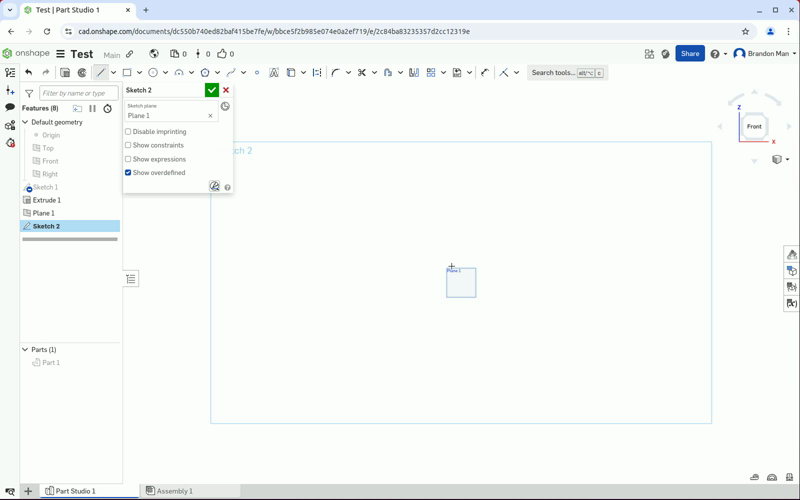
key_down(shift)
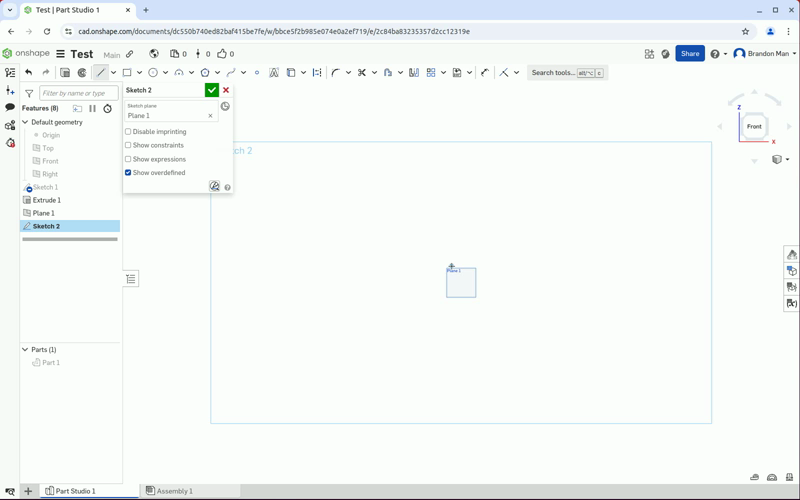
mouse_move(481, 265)
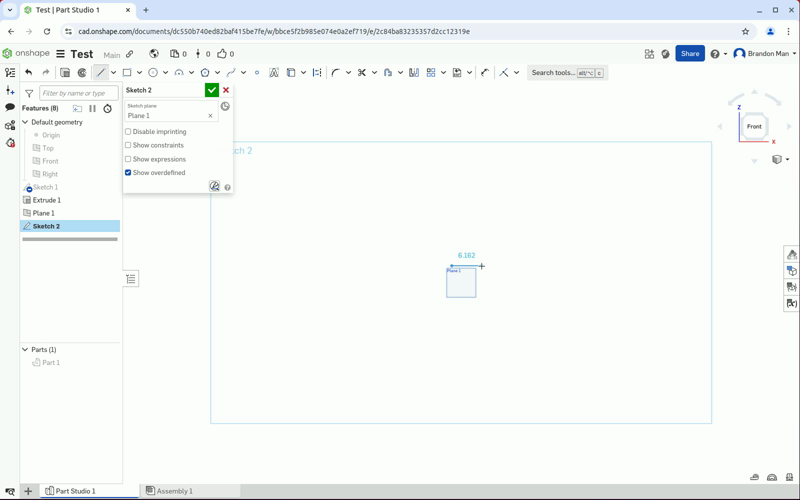
mouse_move(472, 265)
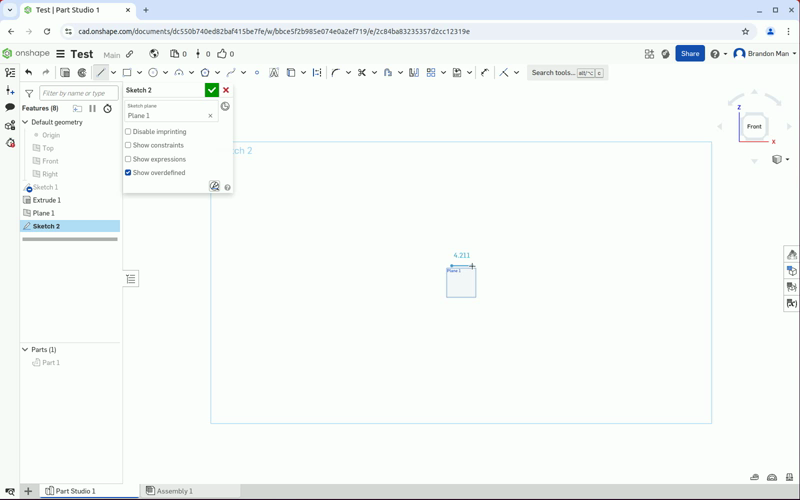
click(472, 265)
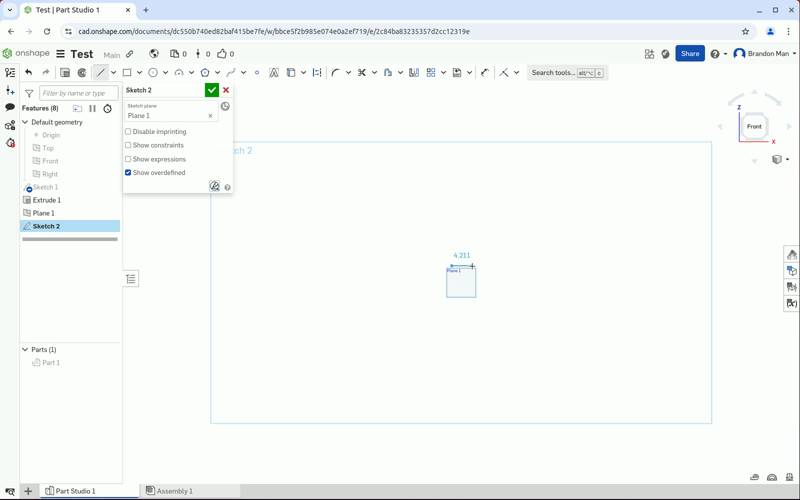
key_up(shift)
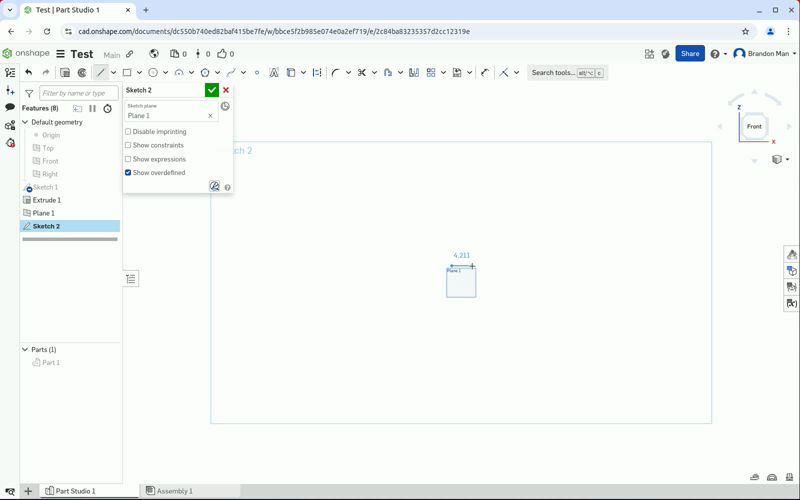
key_down(shift)
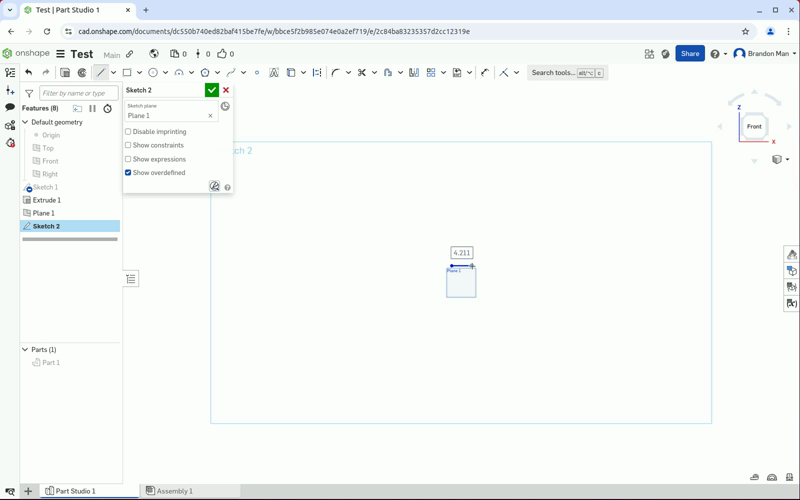
mouse_move(502, 265)
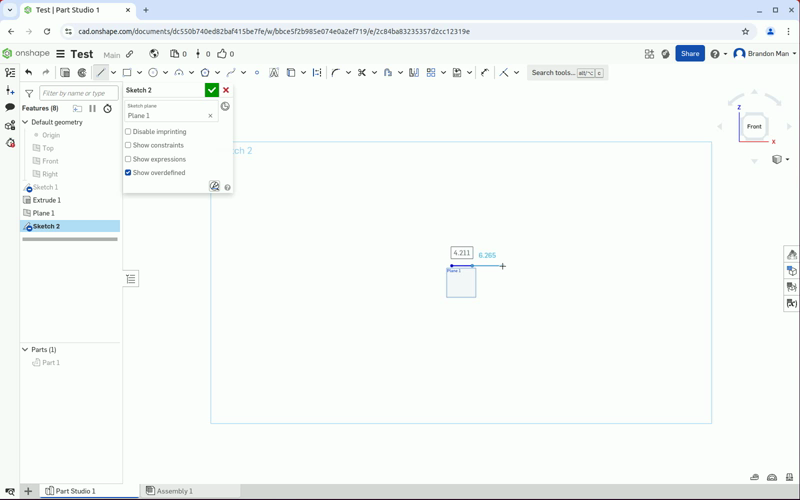
mouse_move(472, 244)
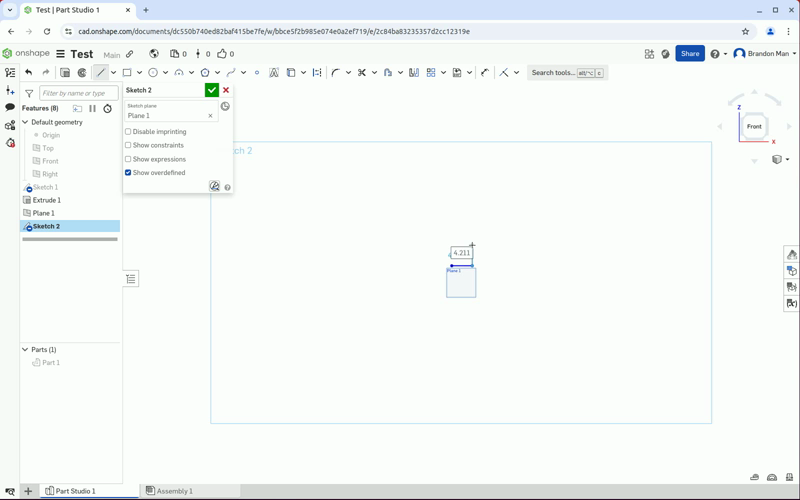
click(472, 244)
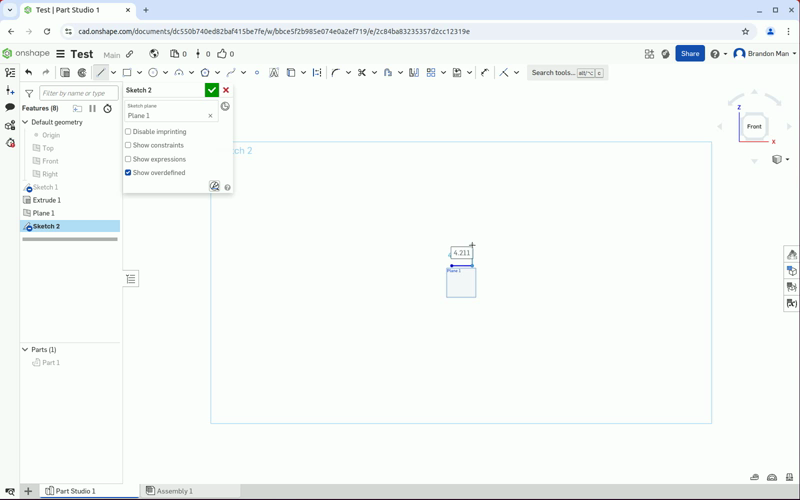
key_up(shift)
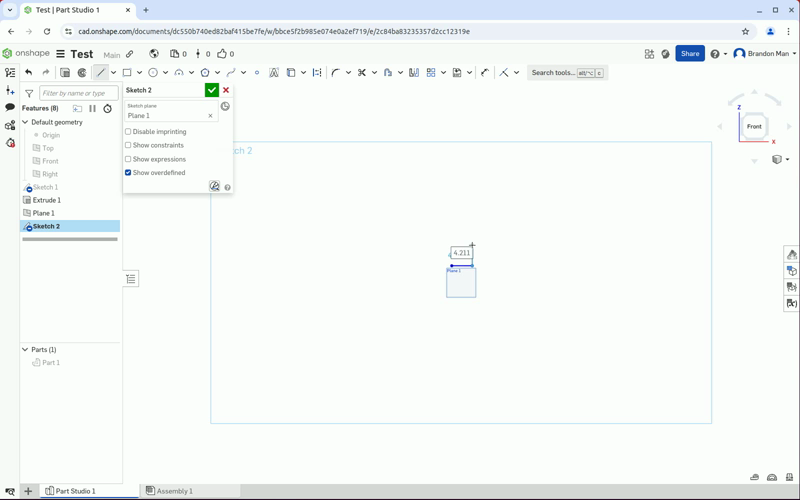
key_down(shift)
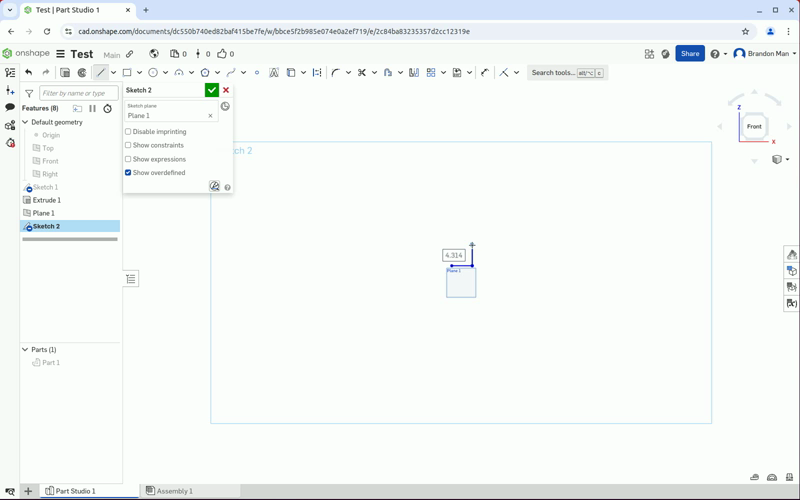
mouse_move(502, 244)
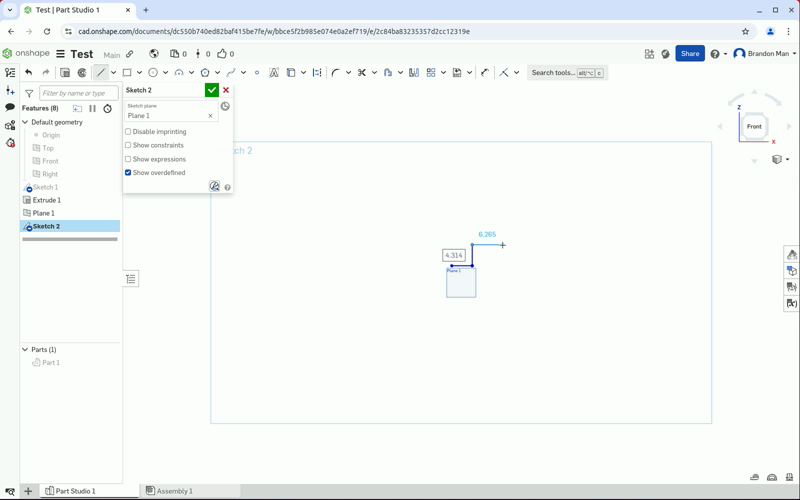
mouse_move(461, 244)
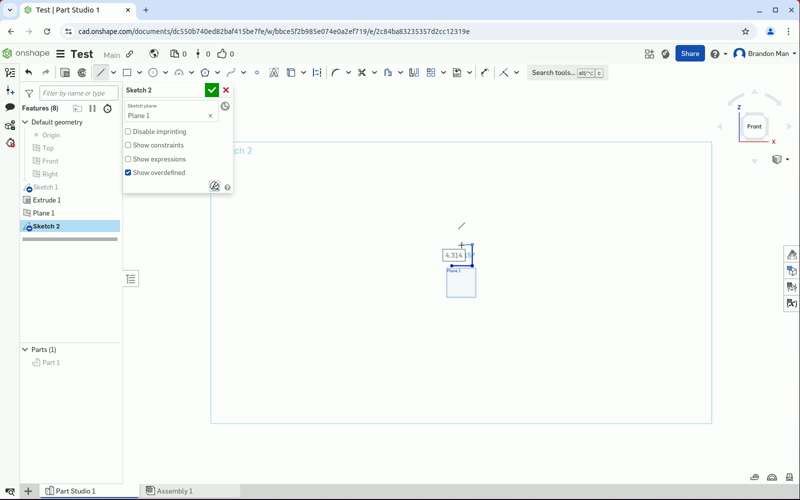
click(461, 244)
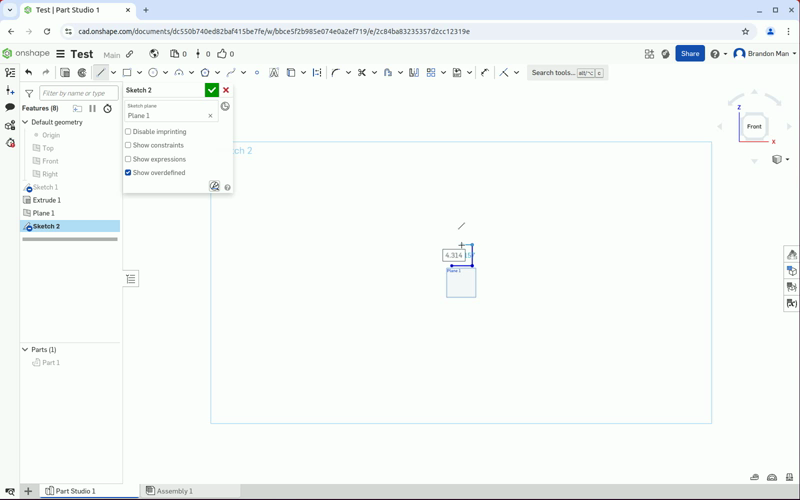
key_up(shift)
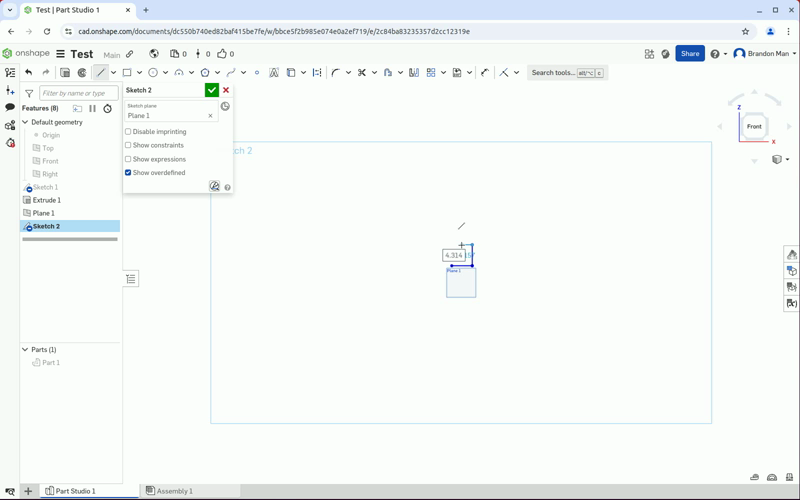
key_down(shift)
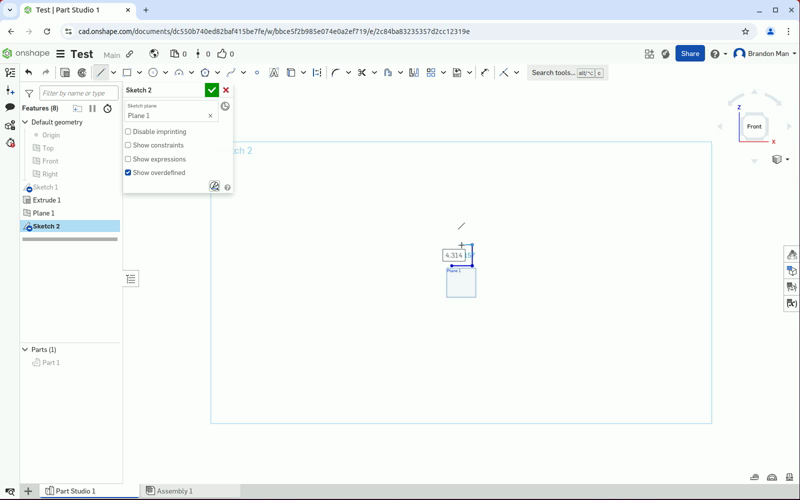
mouse_move(492, 244)
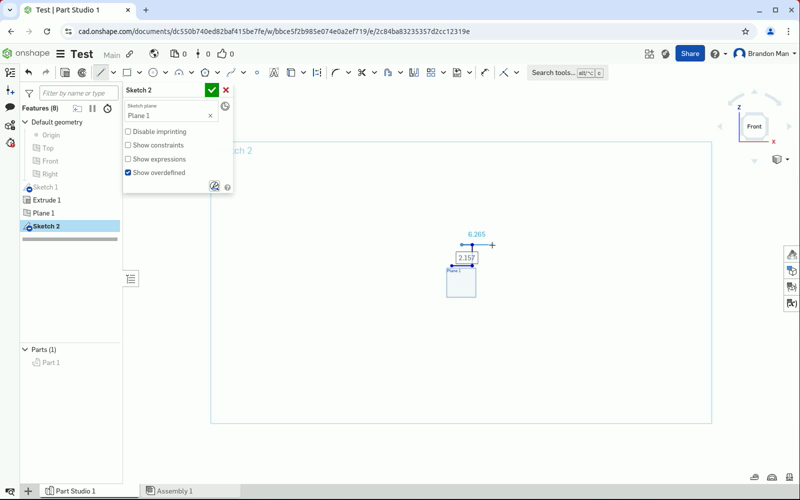
mouse_move(451, 244)
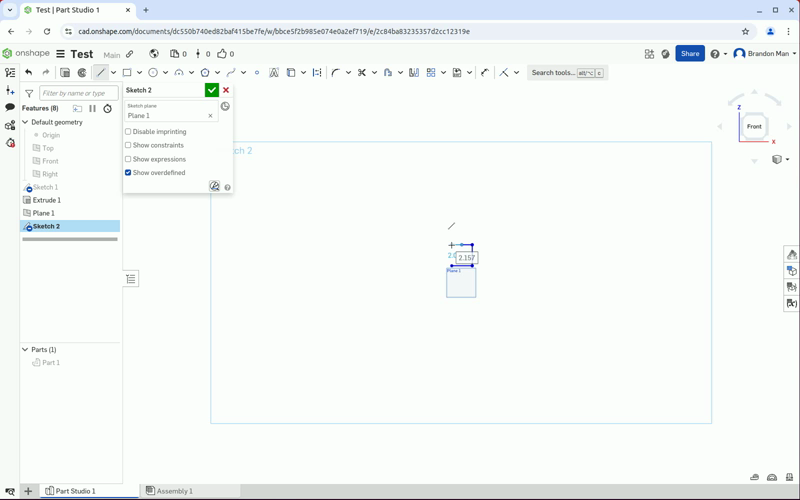
click(451, 244)
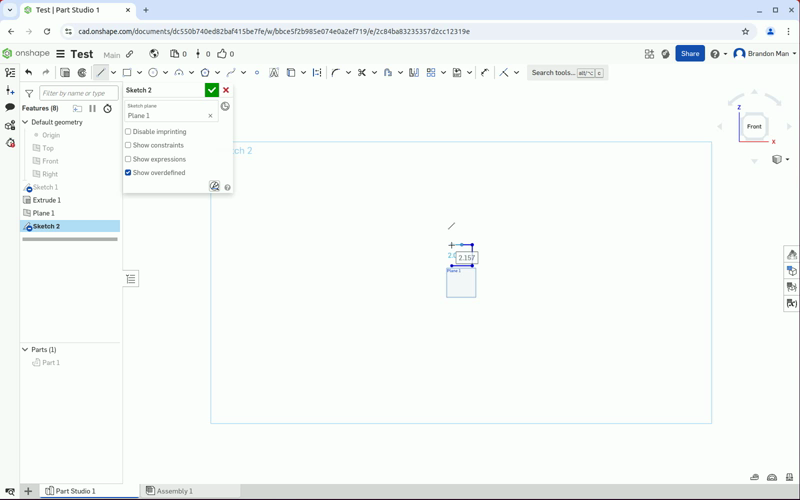
key_up(shift)
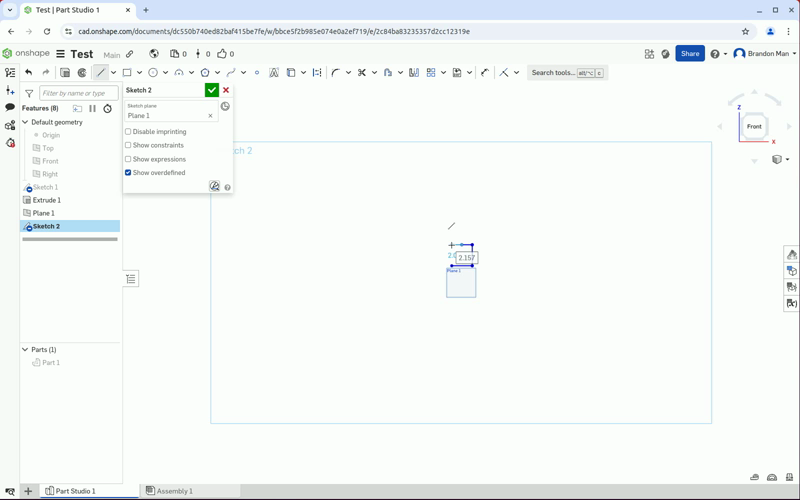
mouse_move(481, 244)
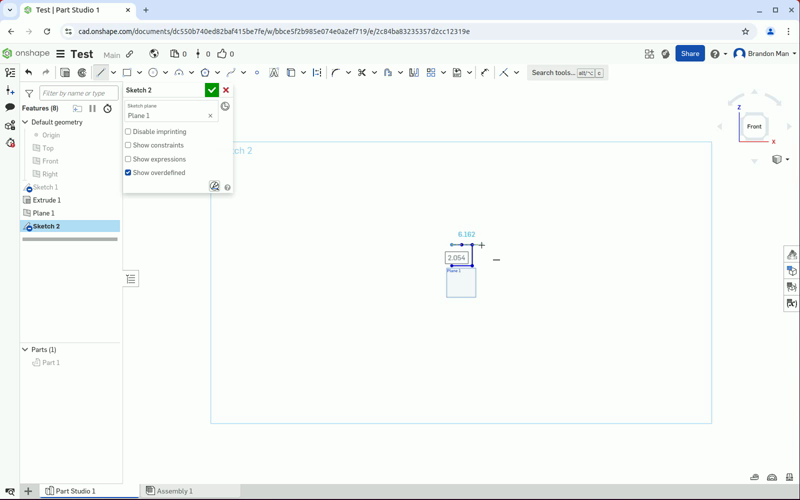
key_down(shift)
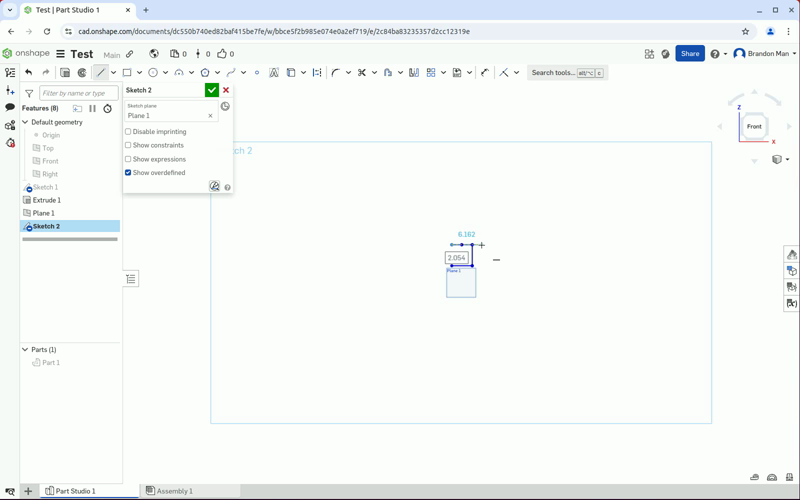
mouse_move(451, 265)
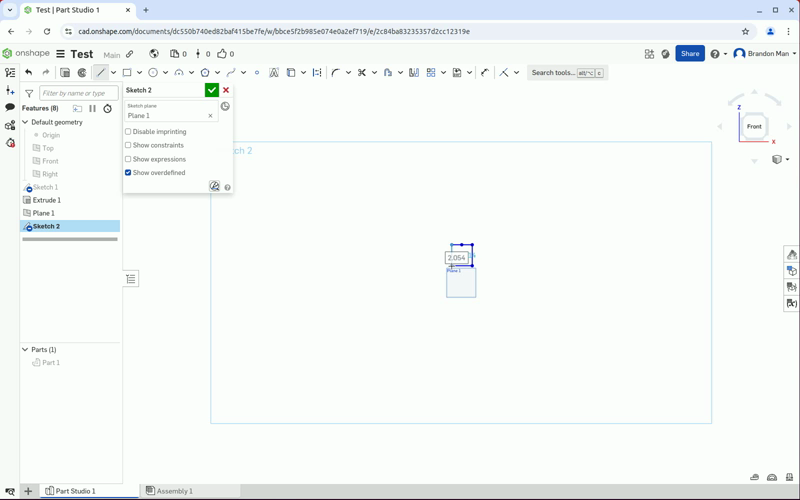
key_up(shift)
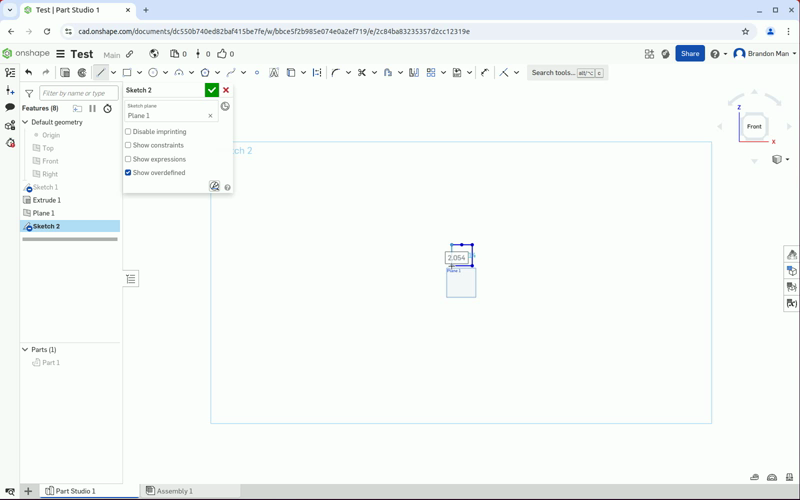
click(451, 265)
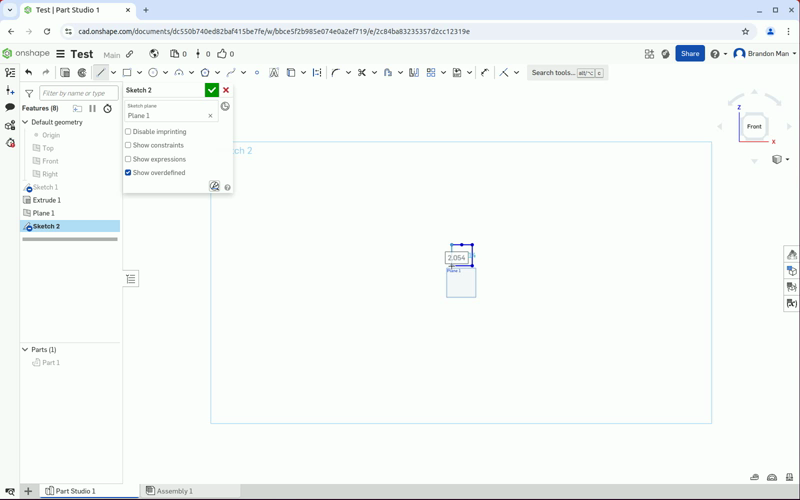
key(esc)
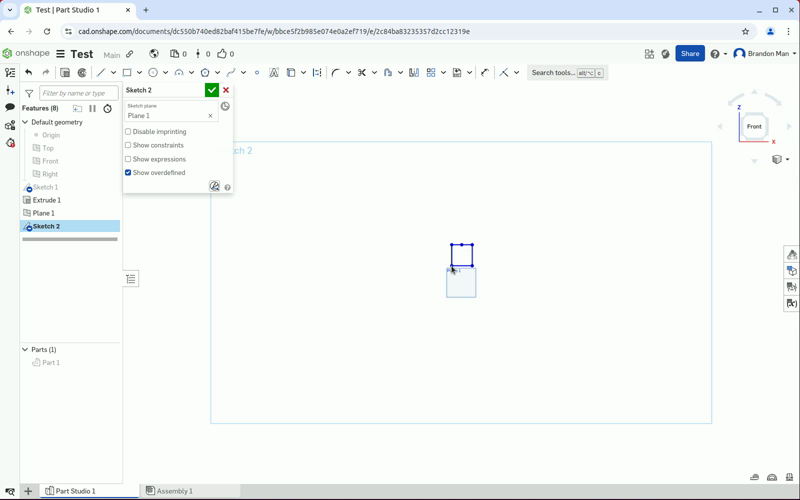
key(l)
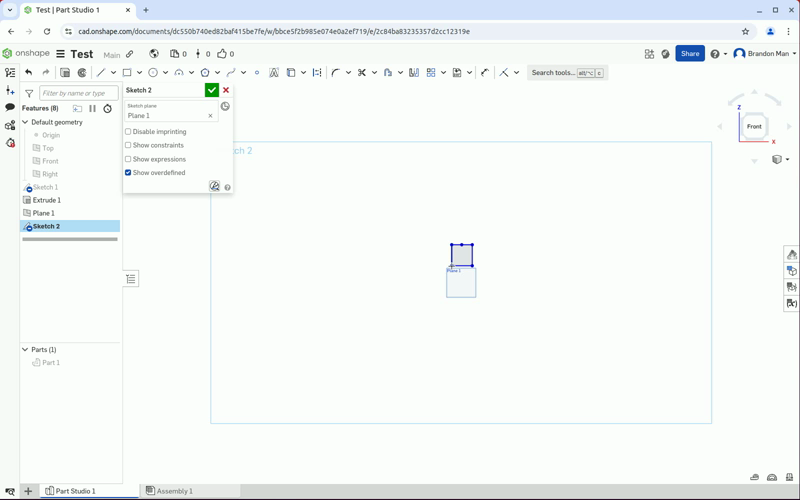
key_down(shift)
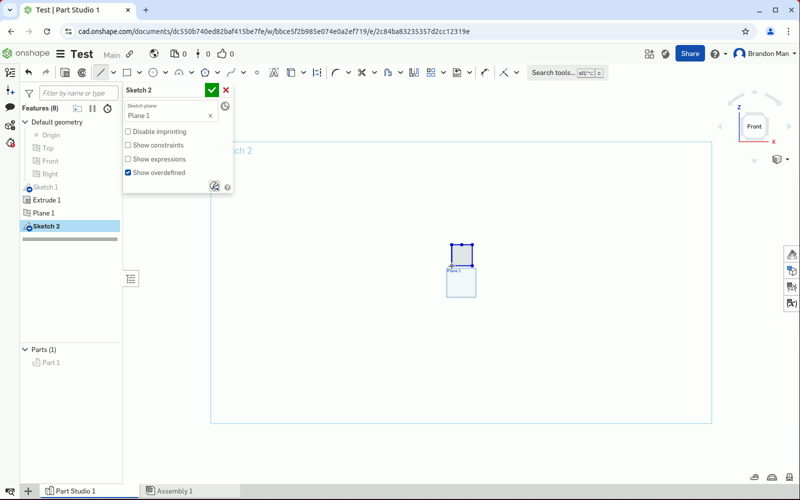
mouse_move(452, 264)
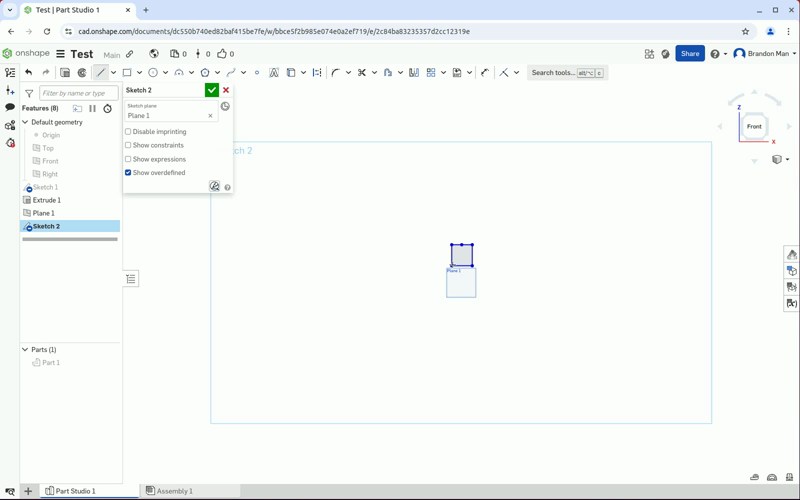
scroll(6)
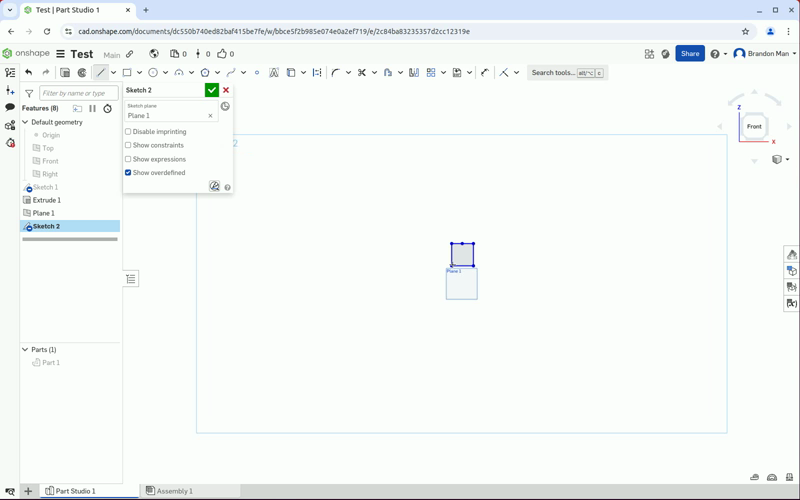
scroll(6)
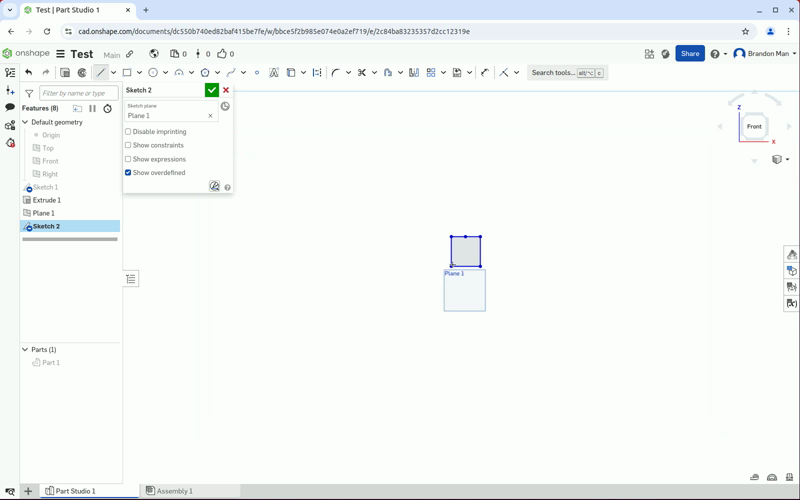
scroll(6)
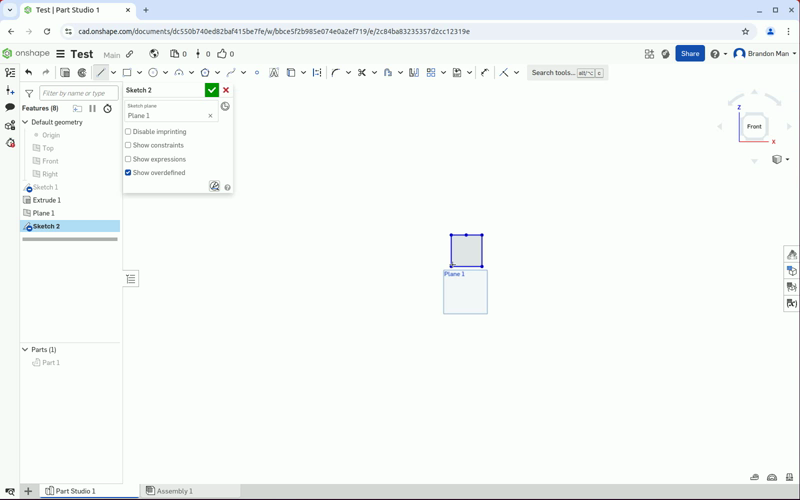
scroll(6)
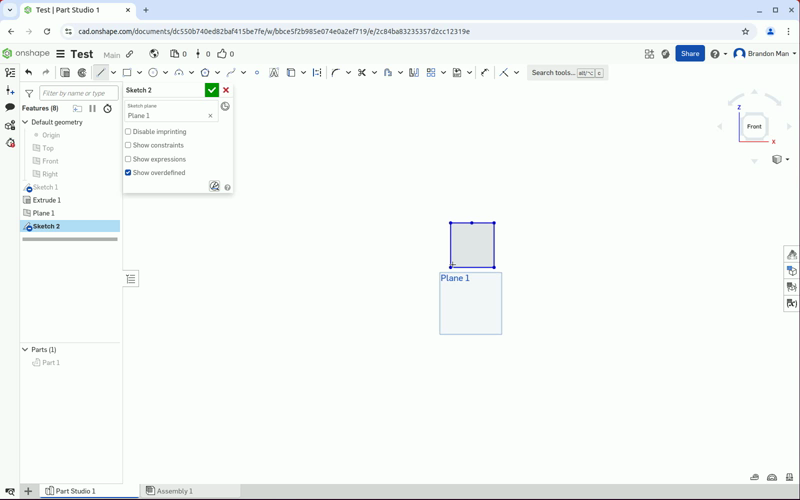
scroll(6)
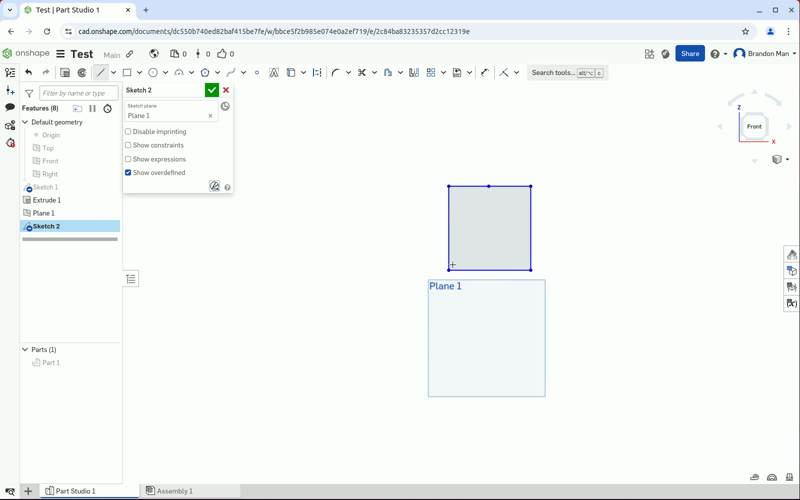
scroll(6)
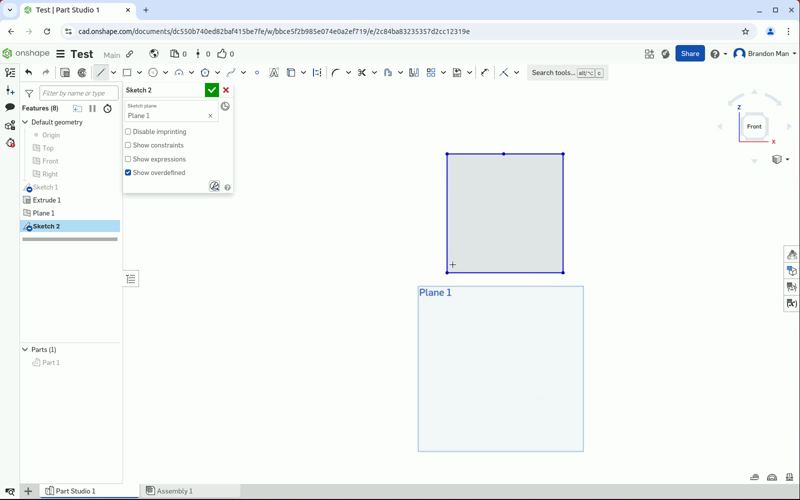
scroll(6)
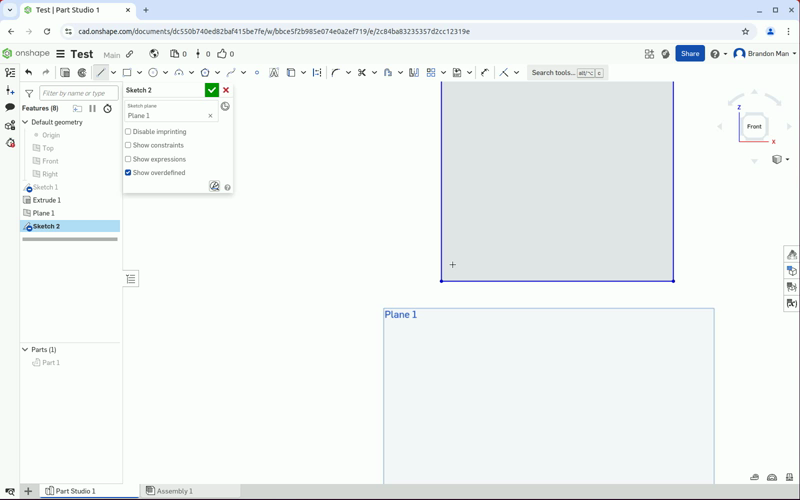
click(452, 264)
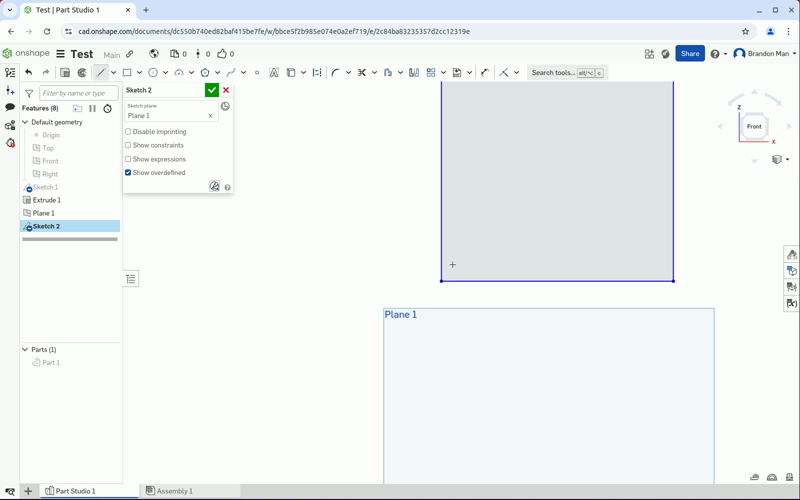
scroll(-6)
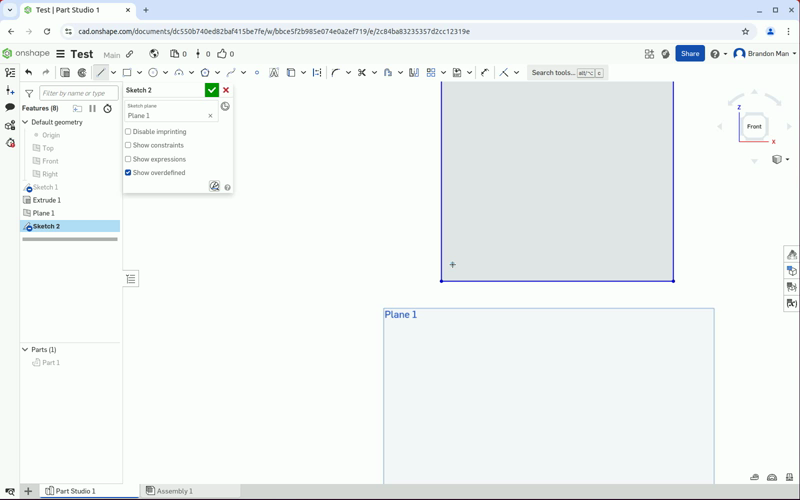
scroll(-6)
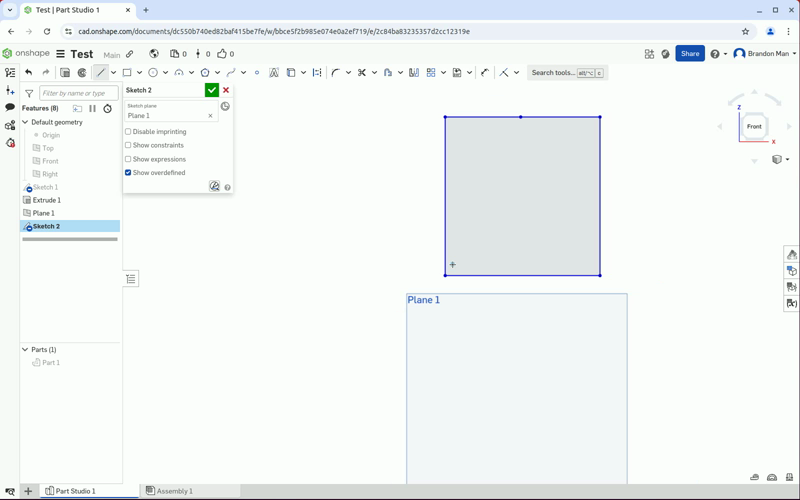
scroll(-6)
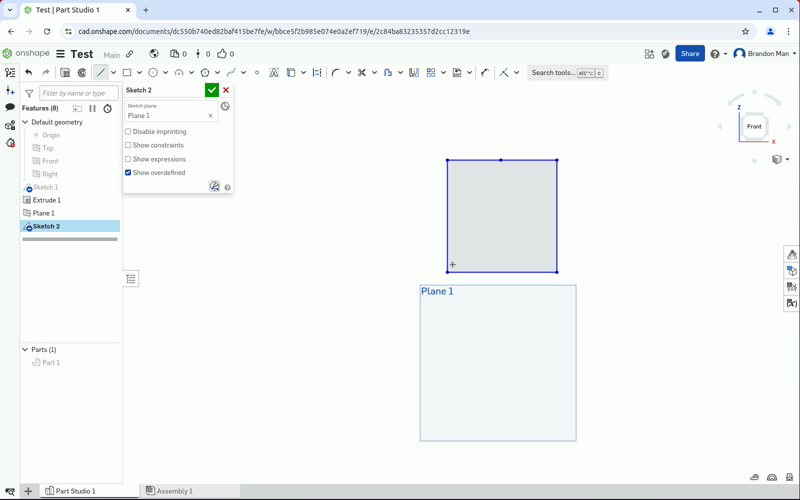
scroll(-6)
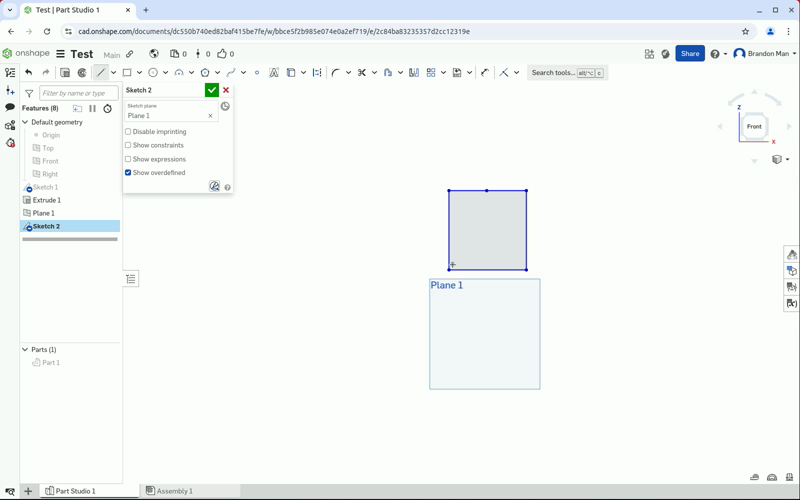
scroll(-6)
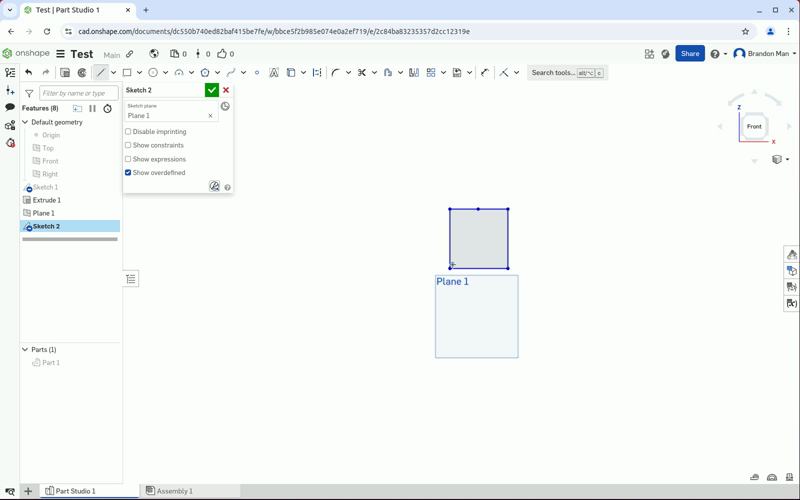
scroll(-6)
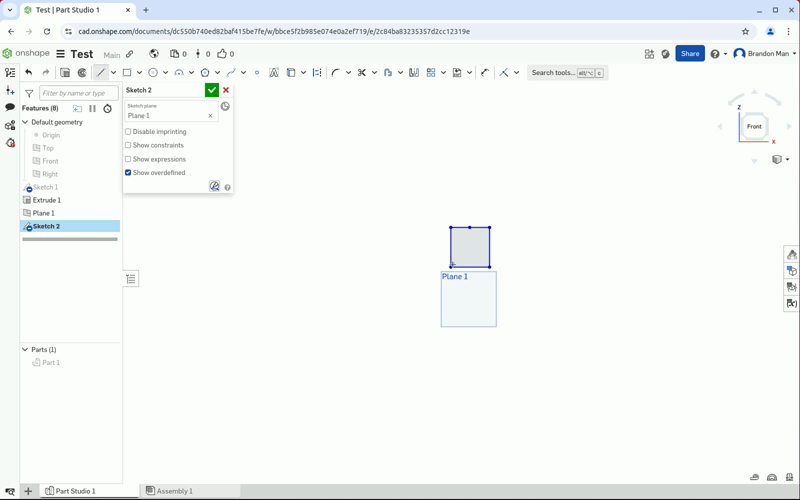
scroll(-6)
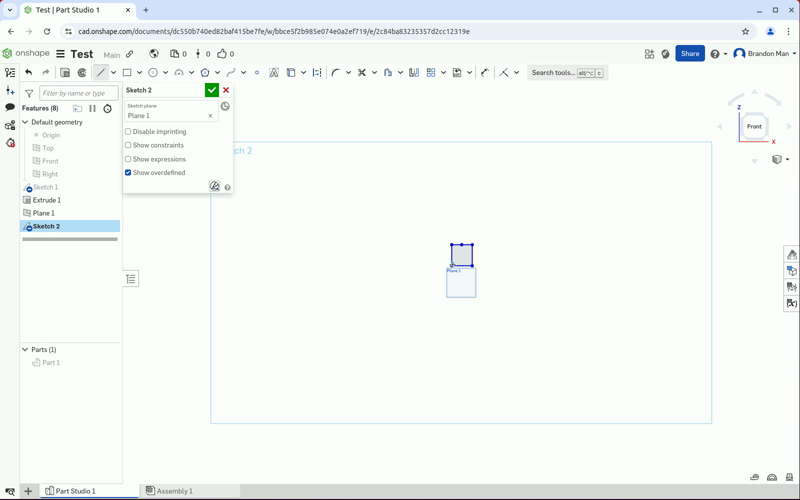
key_up(shift)
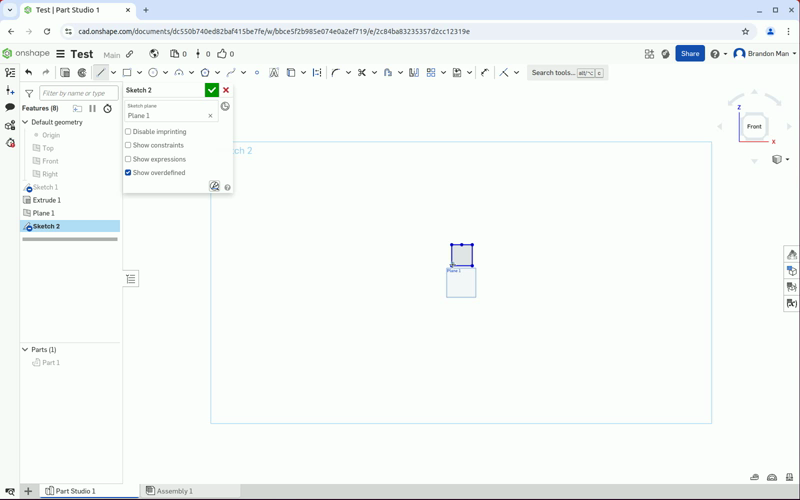
key_down(shift)
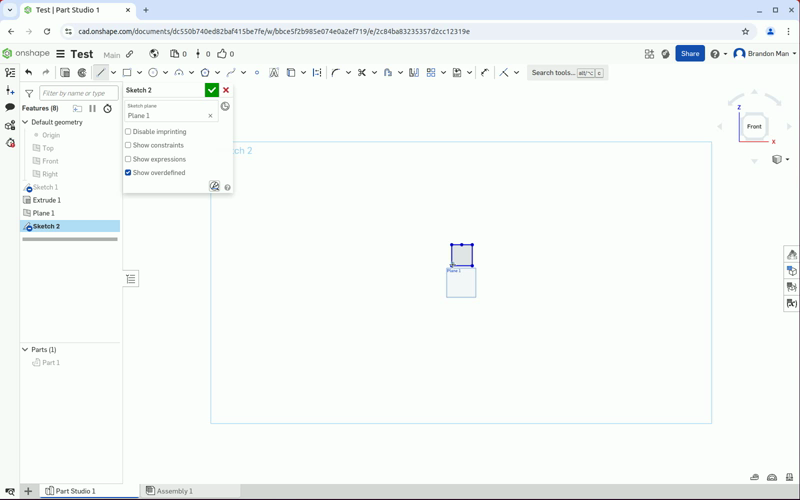
mouse_move(482, 264)
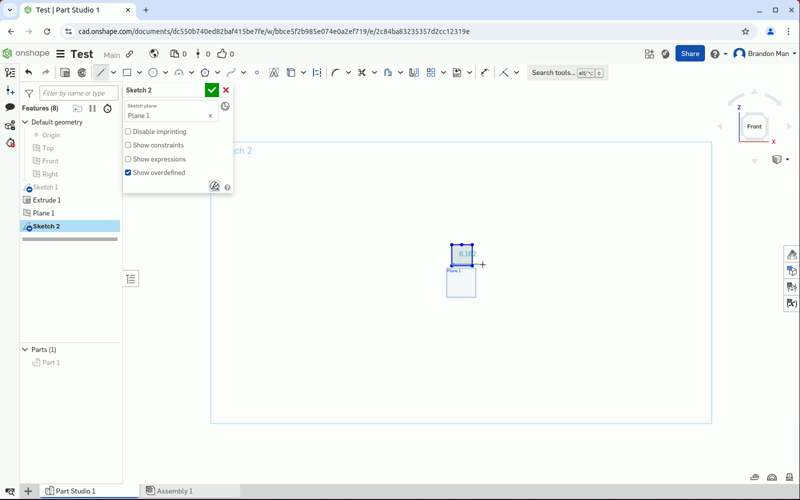
mouse_move(471, 264)
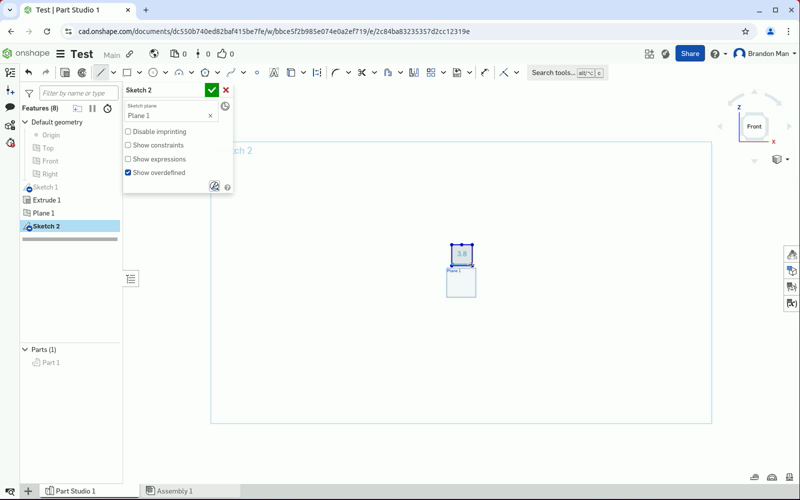
scroll(6)
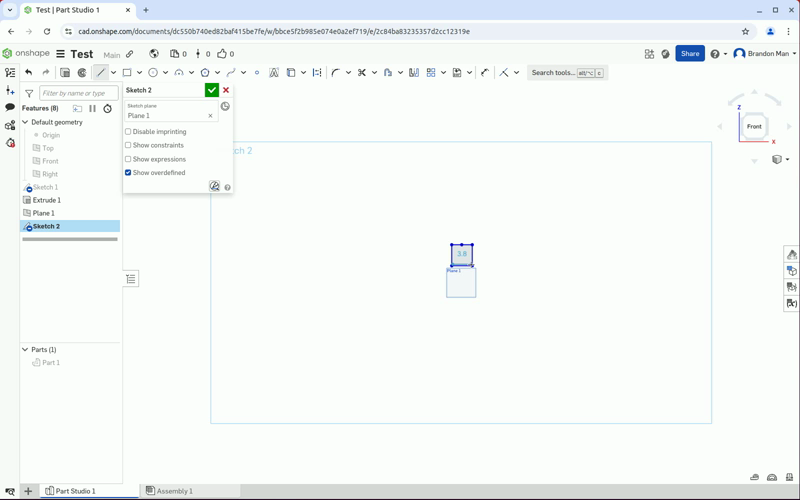
scroll(6)
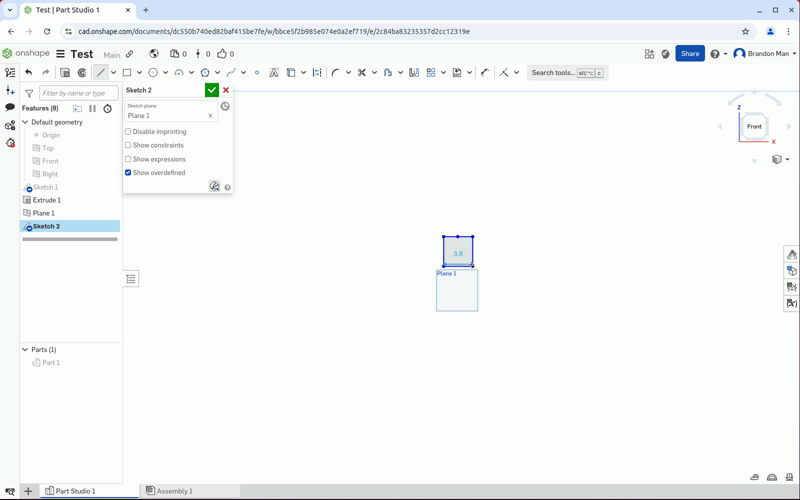
scroll(6)
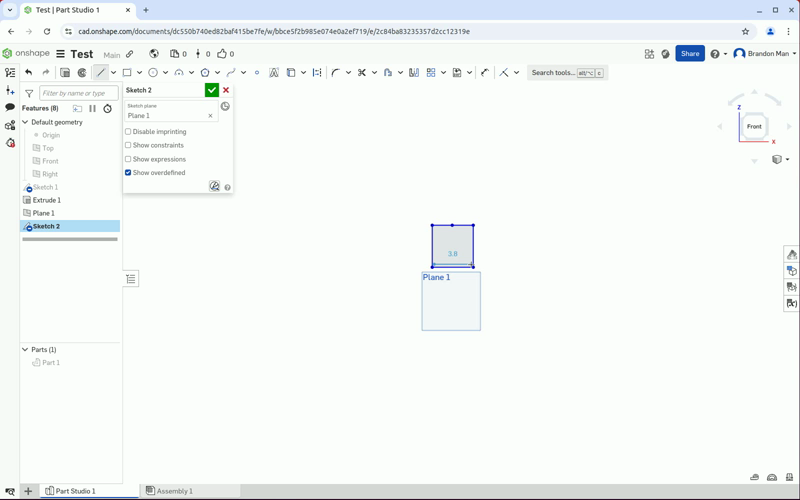
scroll(6)
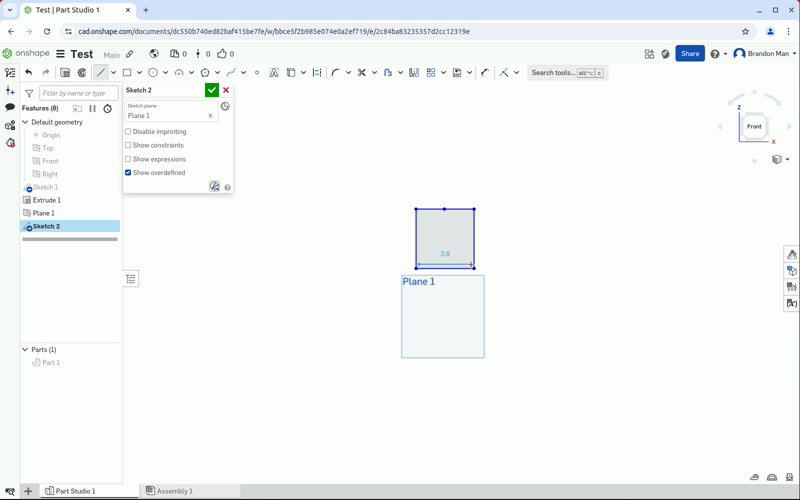
scroll(6)
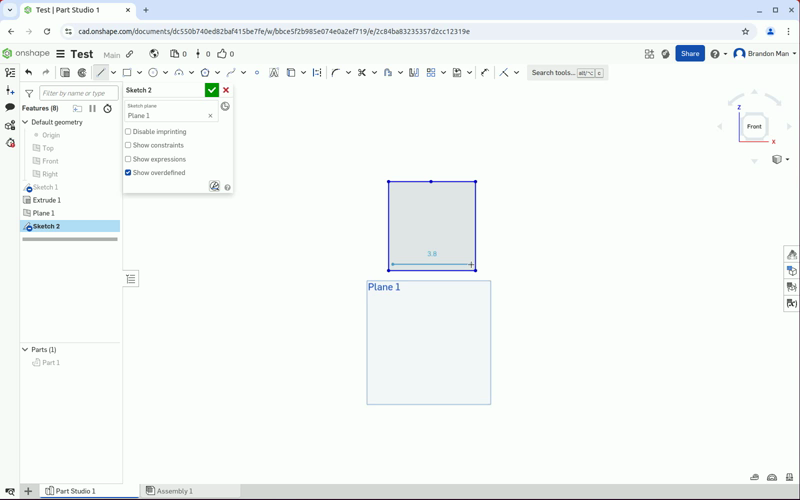
scroll(6)
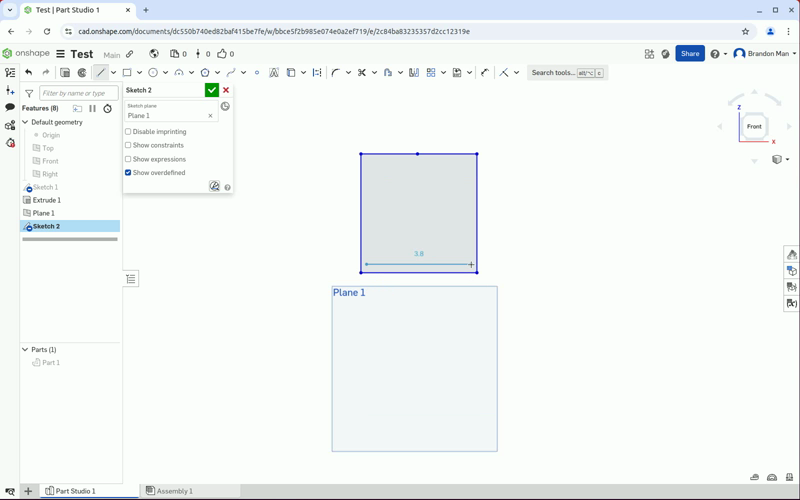
scroll(6)
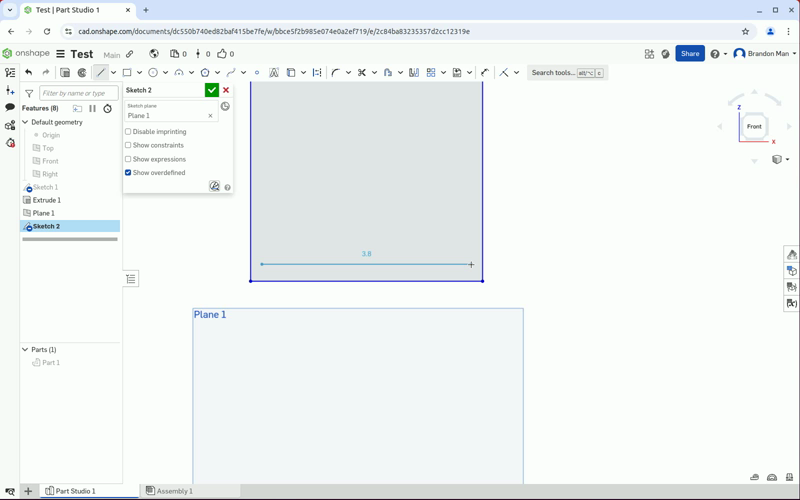
click(471, 264)
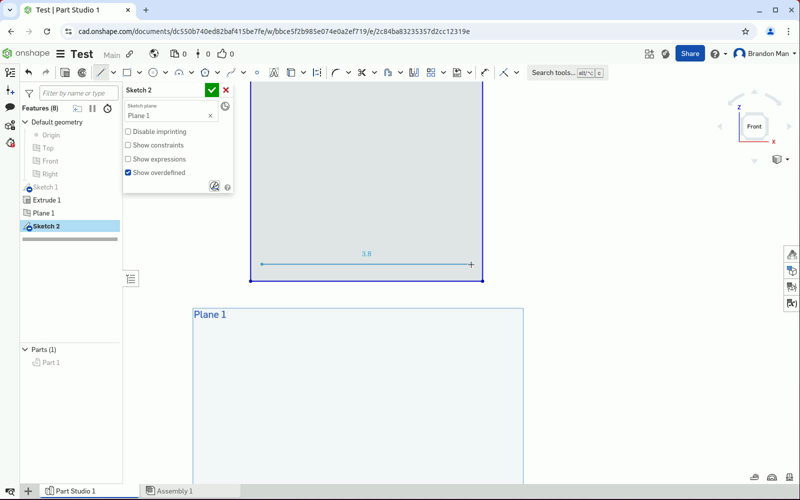
scroll(-6)
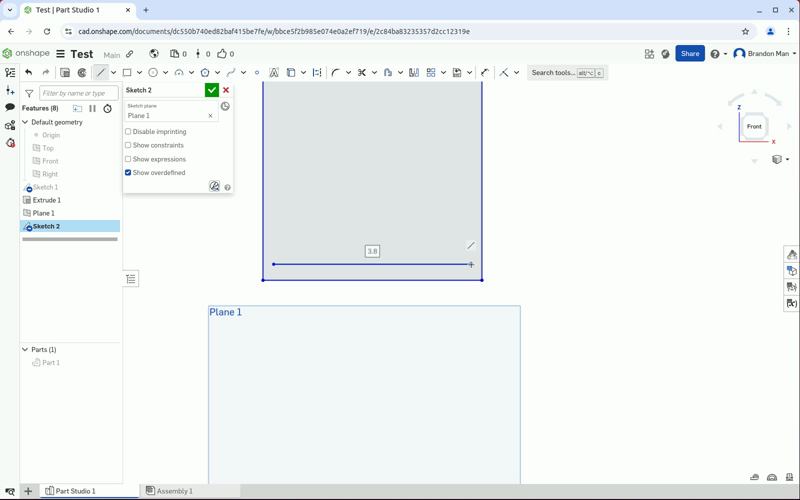
scroll(-6)
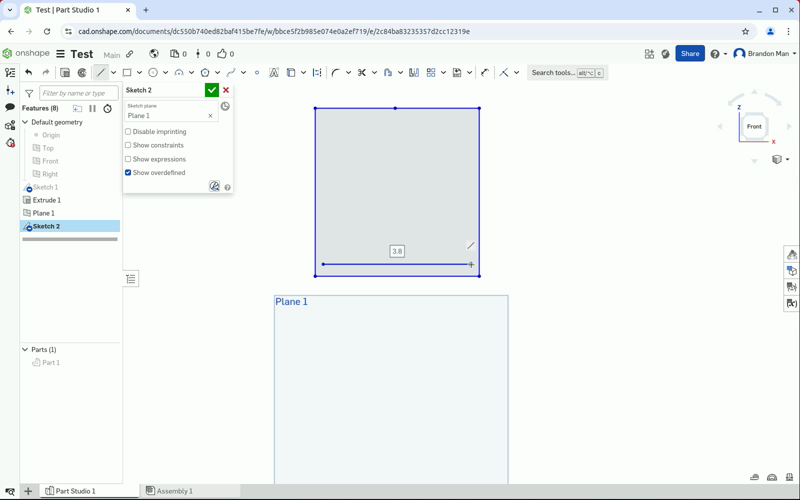
scroll(-6)
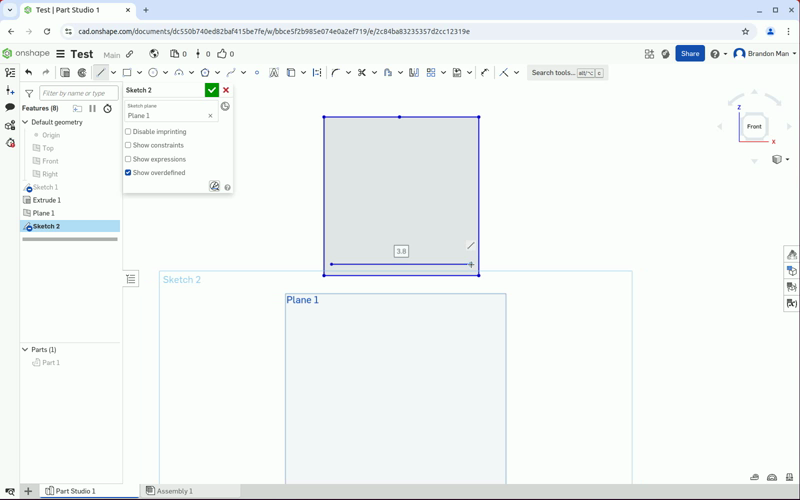
scroll(-6)
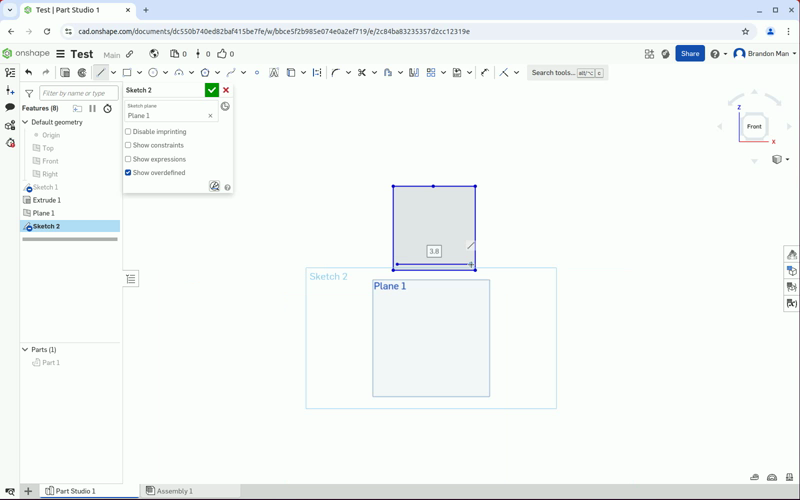
scroll(-6)
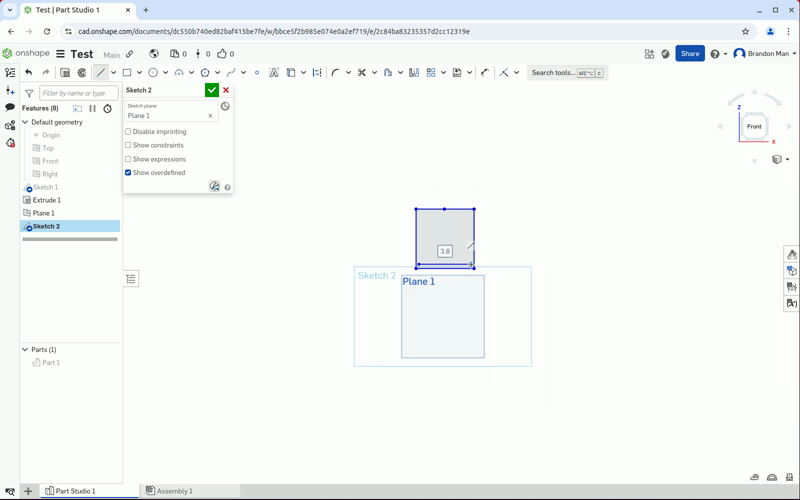
scroll(-6)
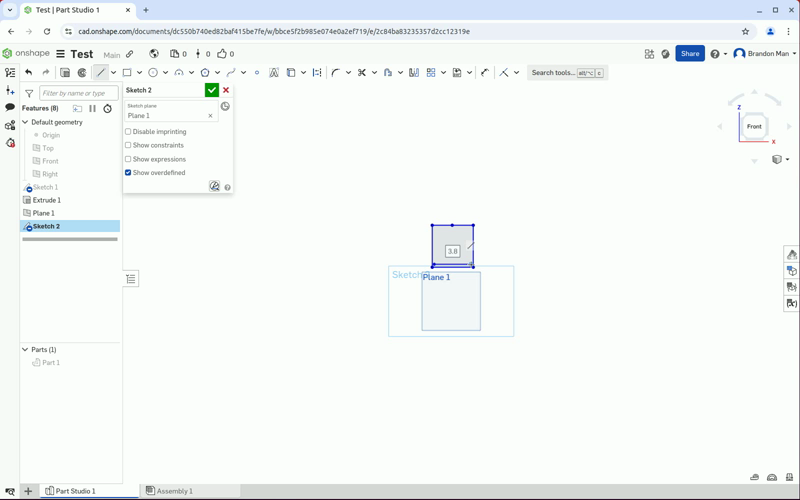
scroll(-6)
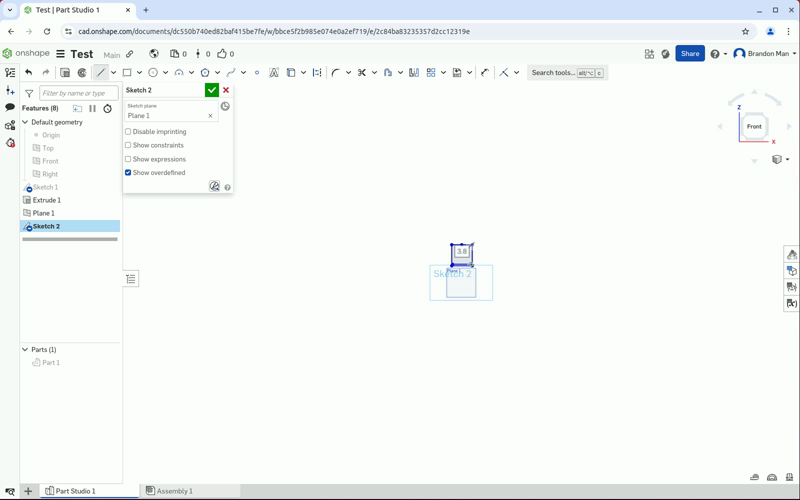
key_up(shift)
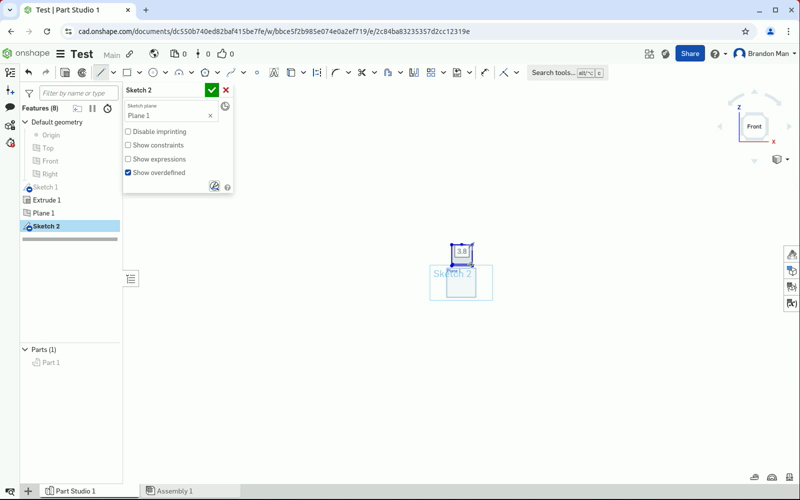
key_down(shift)
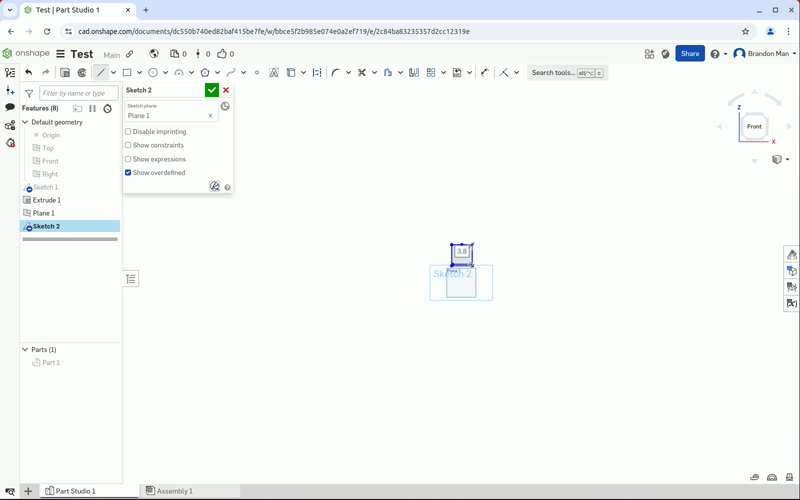
mouse_move(501, 264)
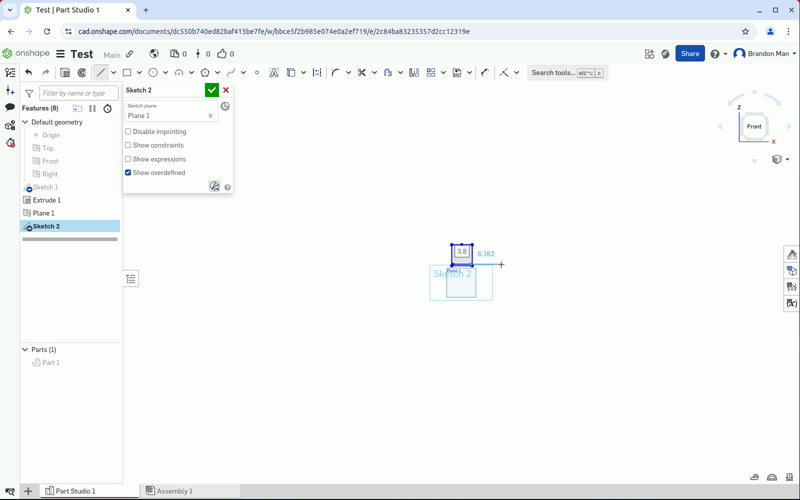
mouse_move(471, 245)
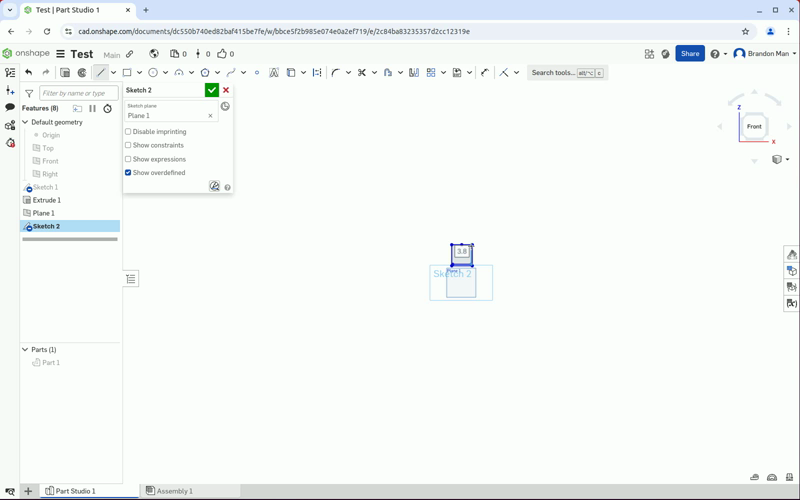
scroll(6)
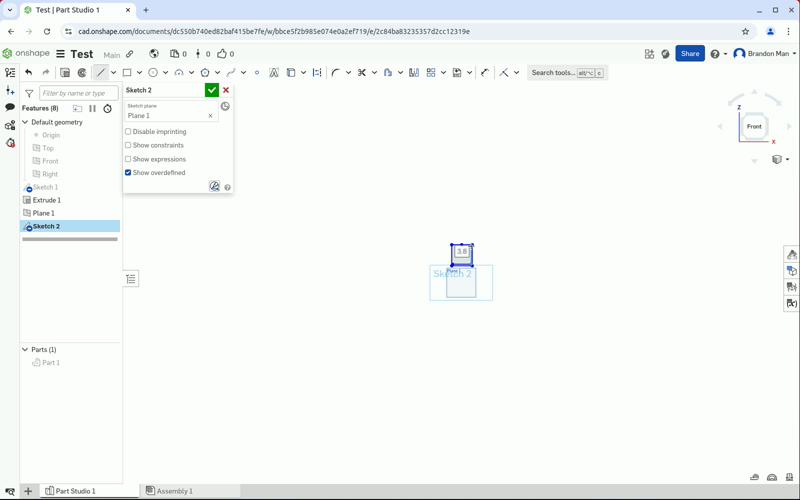
scroll(6)
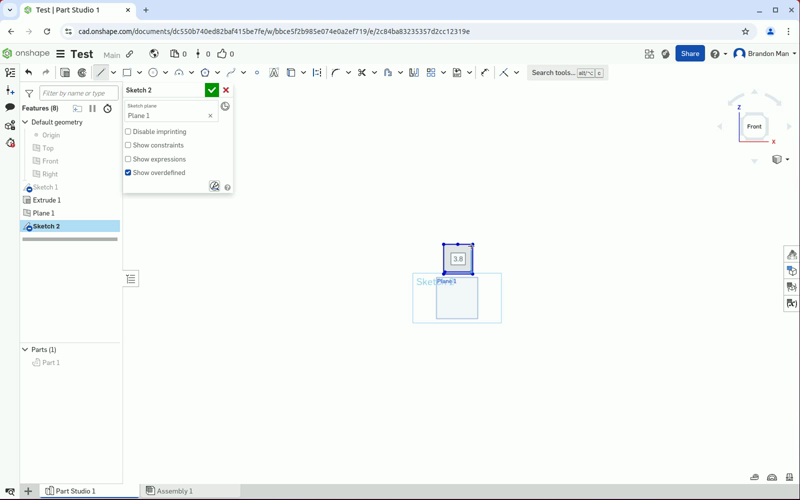
scroll(6)
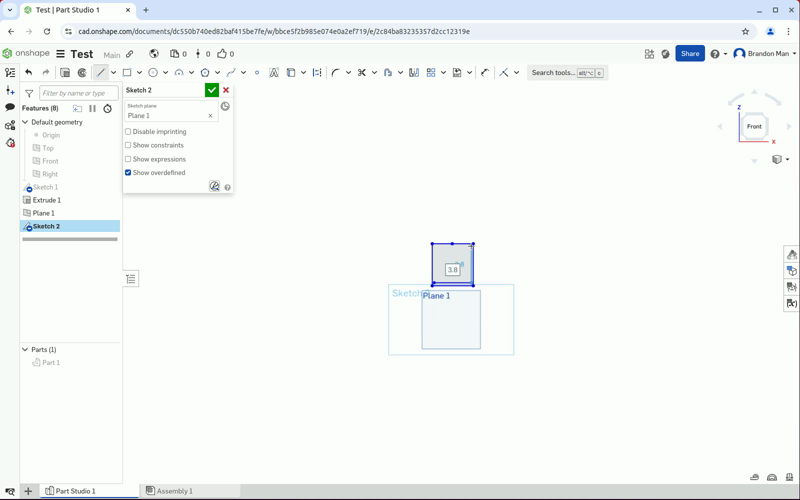
scroll(6)
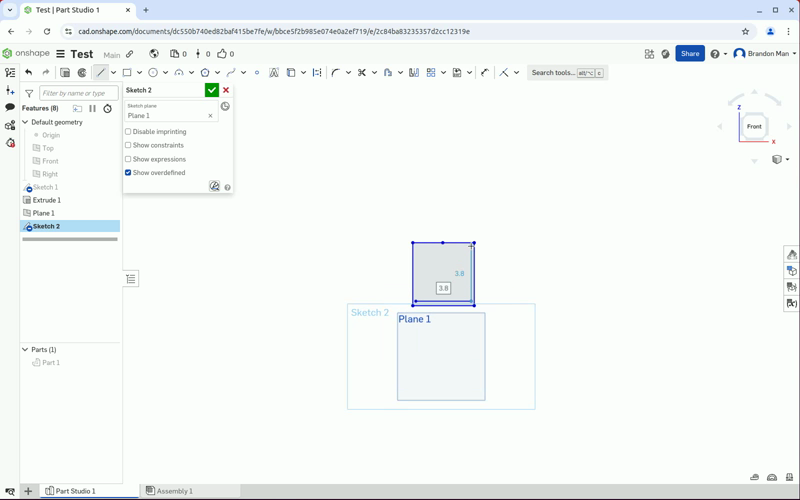
scroll(6)
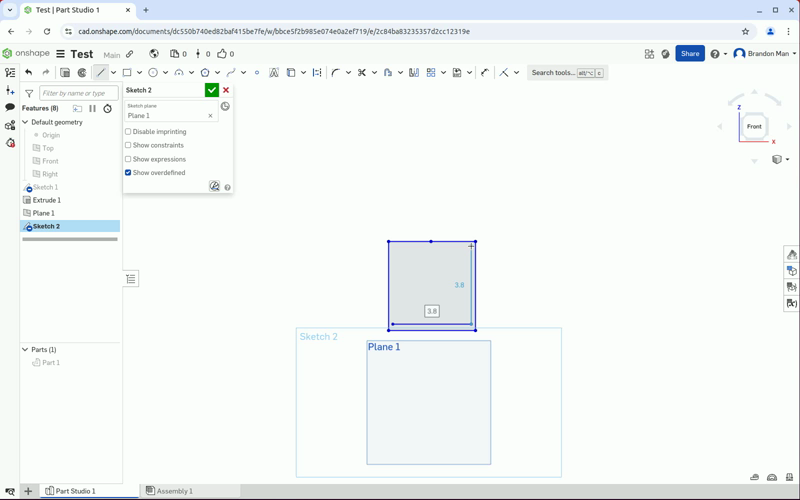
scroll(6)
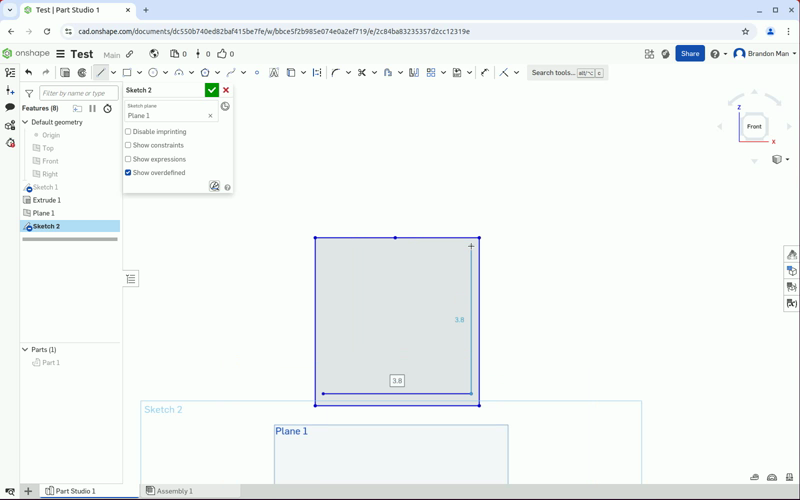
scroll(6)
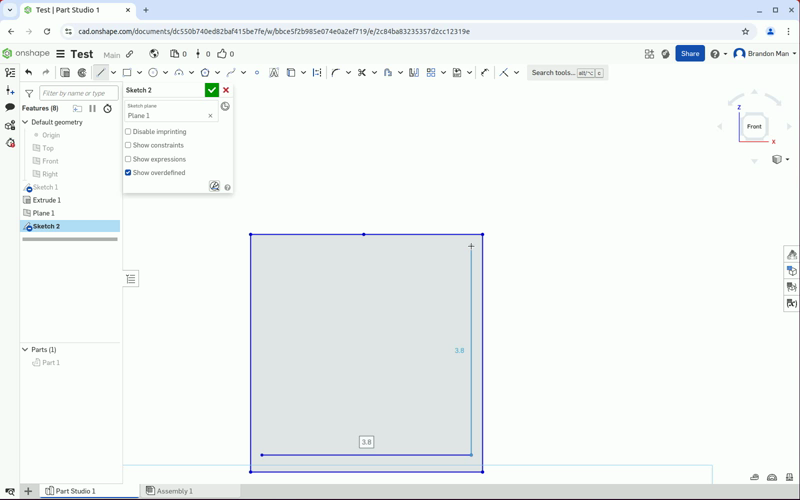
click(471, 245)
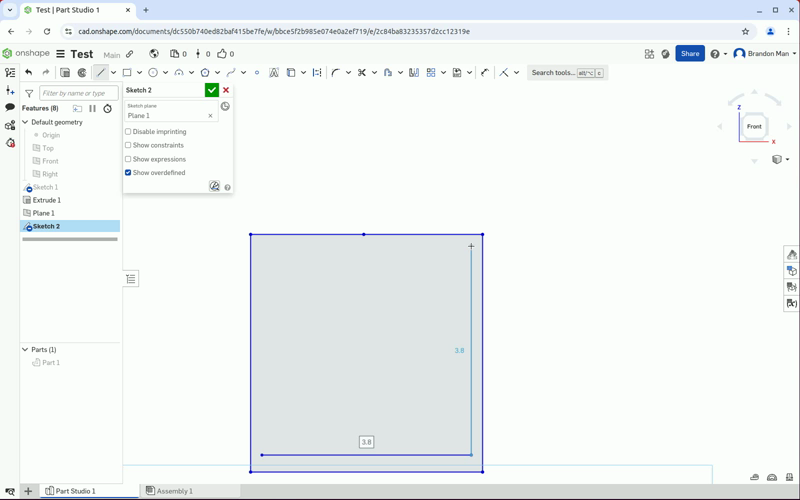
scroll(-6)
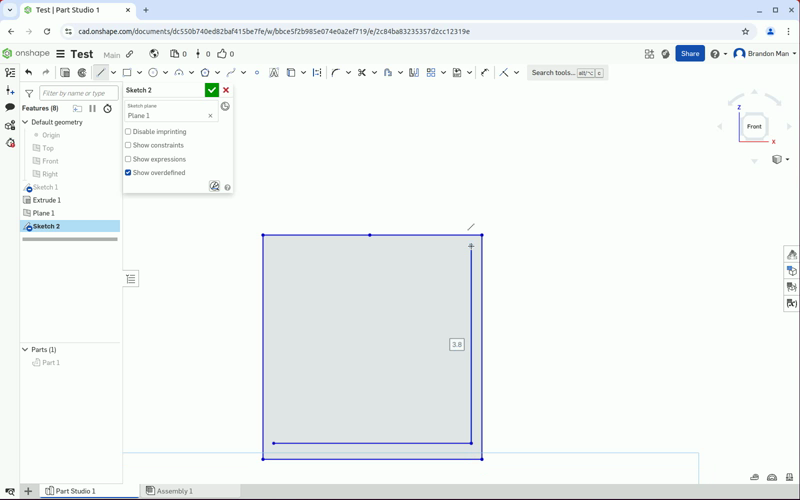
scroll(-6)
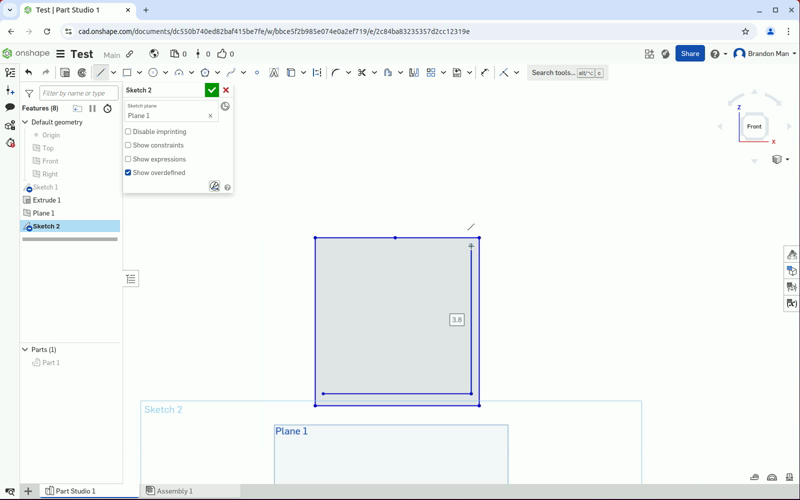
scroll(-6)
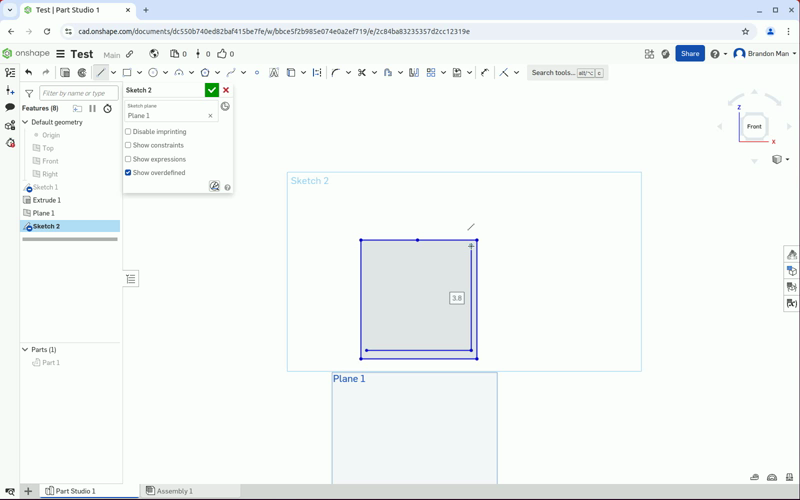
scroll(-6)
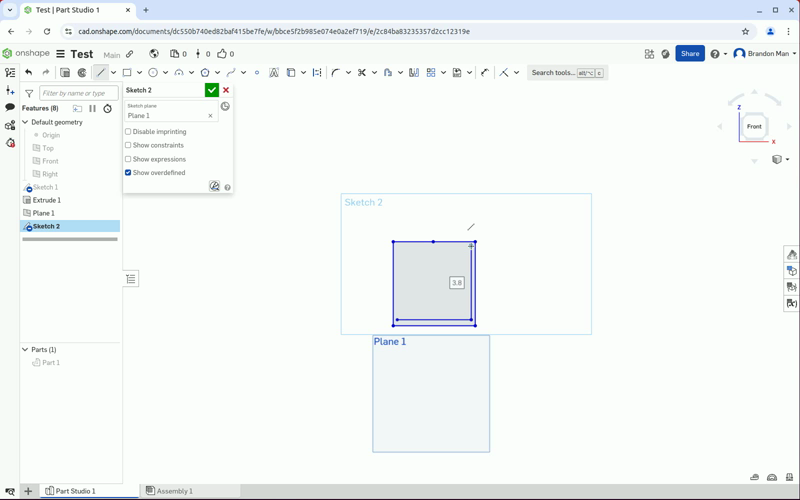
scroll(-6)
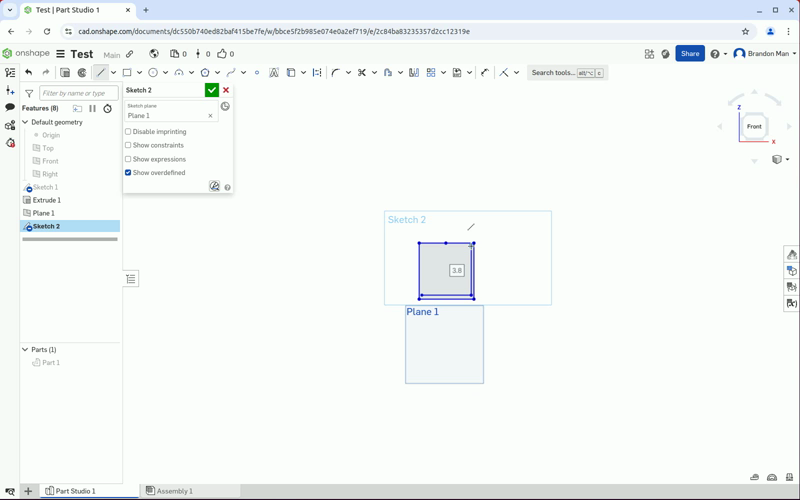
scroll(-6)
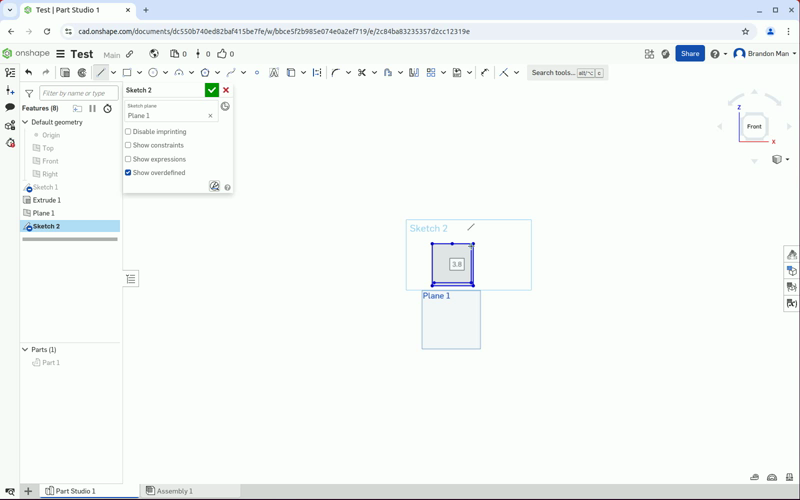
scroll(-6)
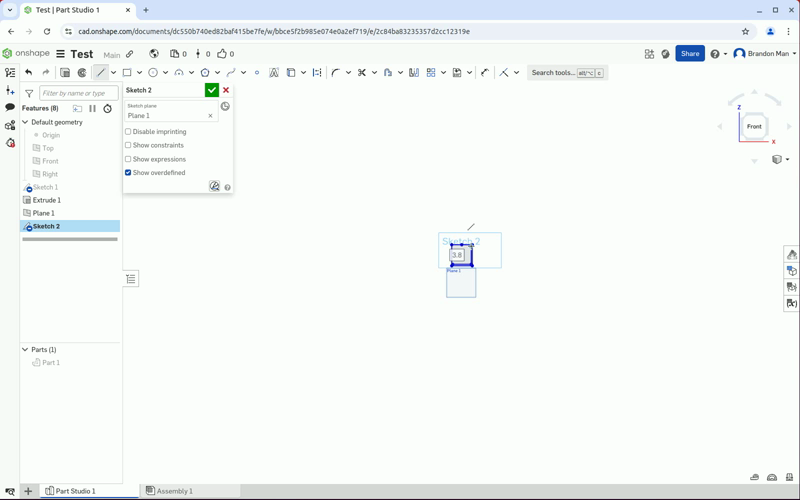
key_up(shift)
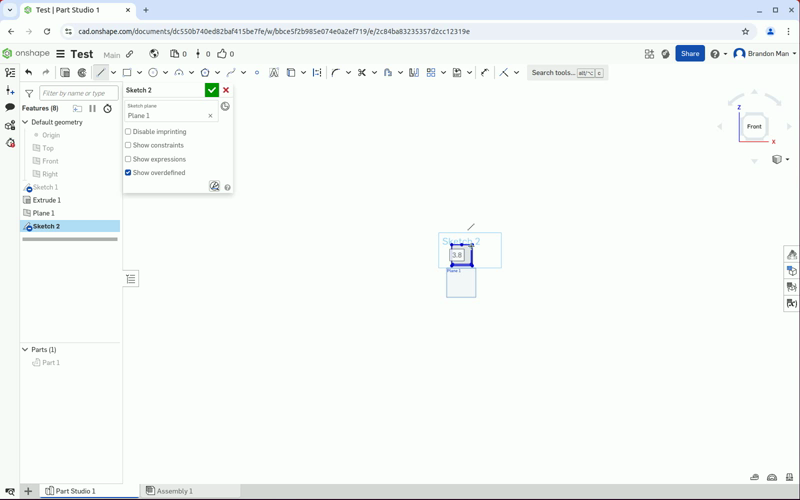
key_down(shift)
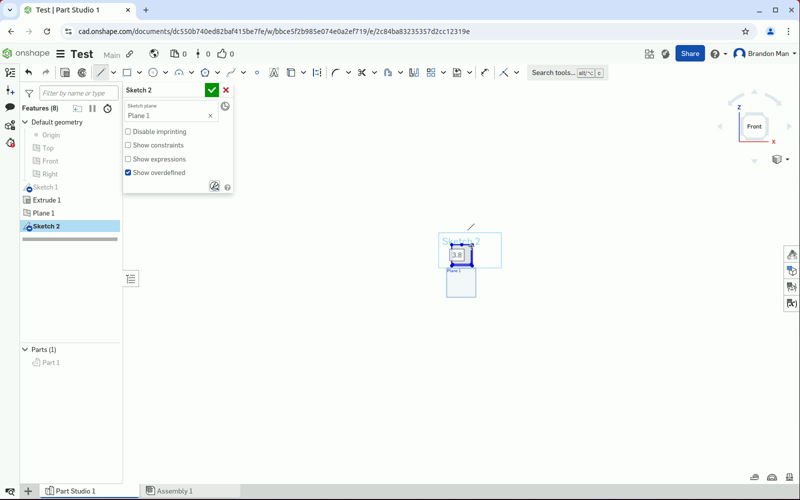
mouse_move(501, 245)
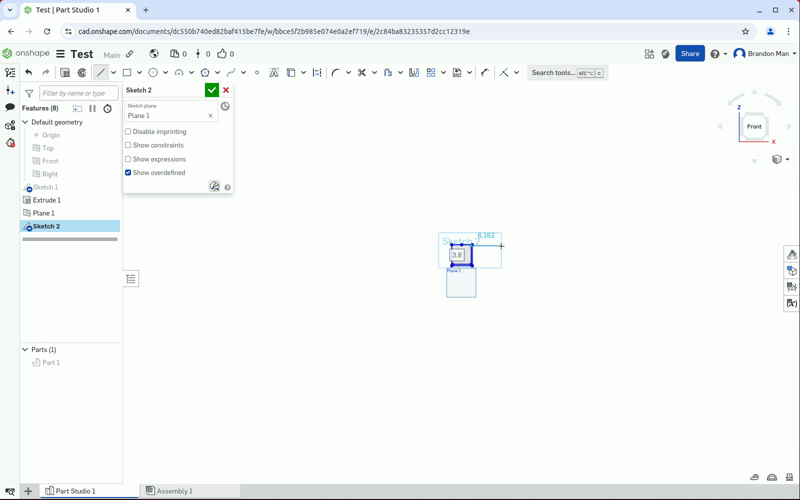
mouse_move(452, 245)
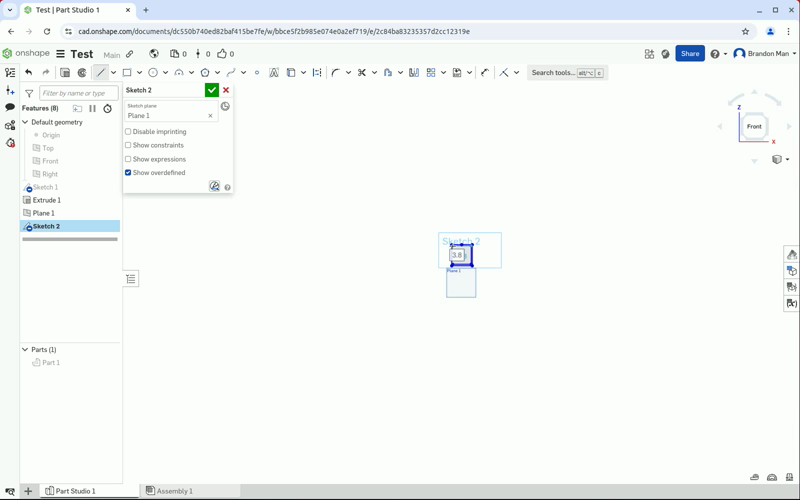
scroll(6)
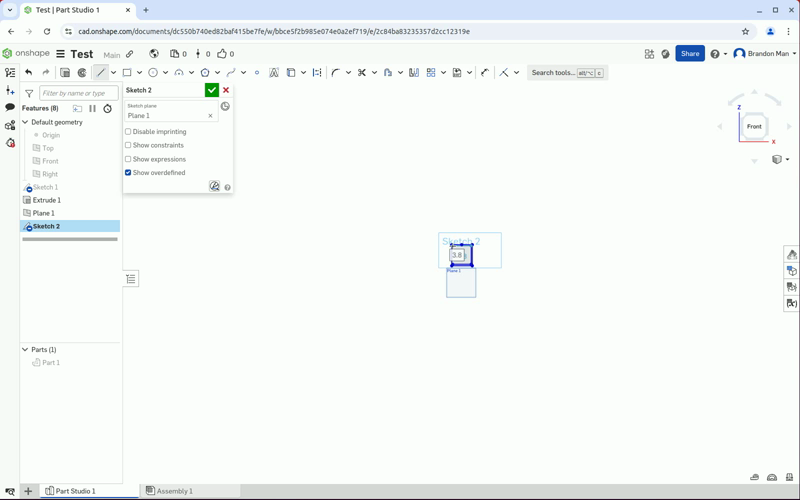
scroll(6)
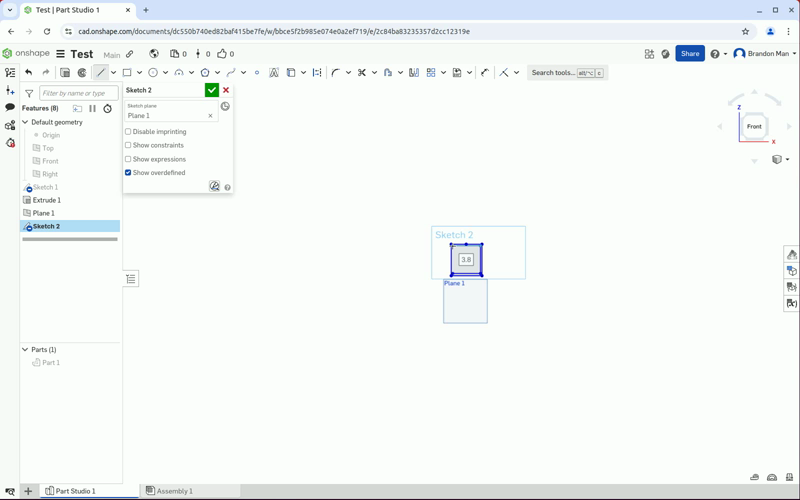
scroll(6)
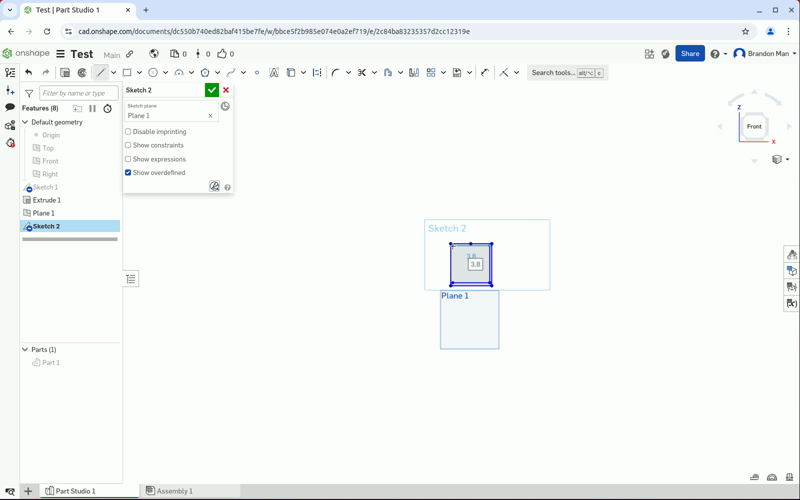
scroll(6)
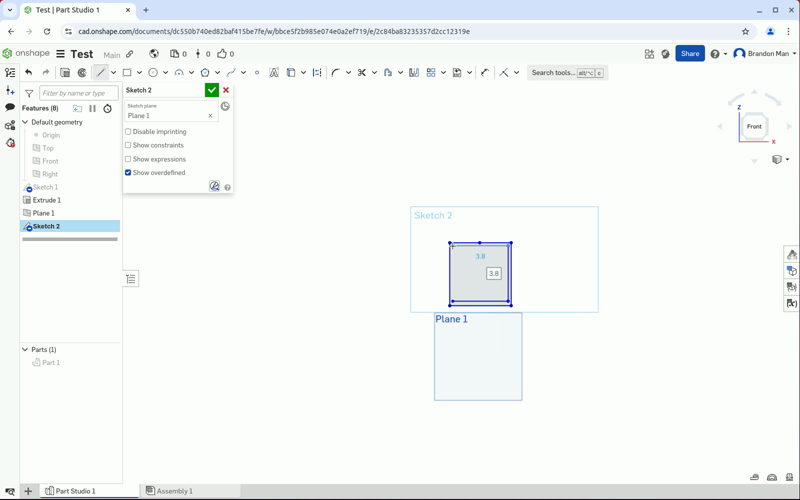
scroll(6)
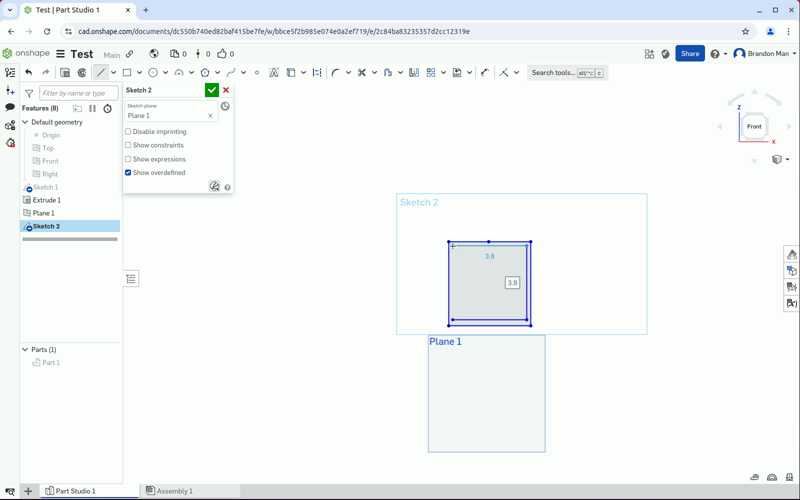
scroll(6)
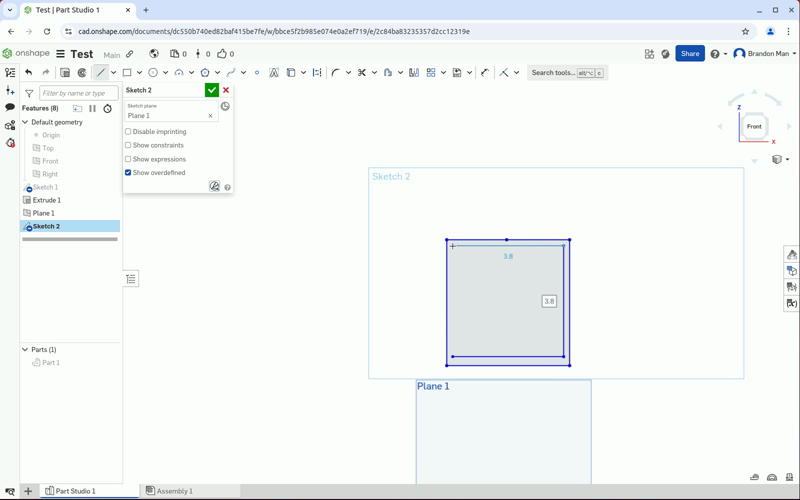
scroll(6)
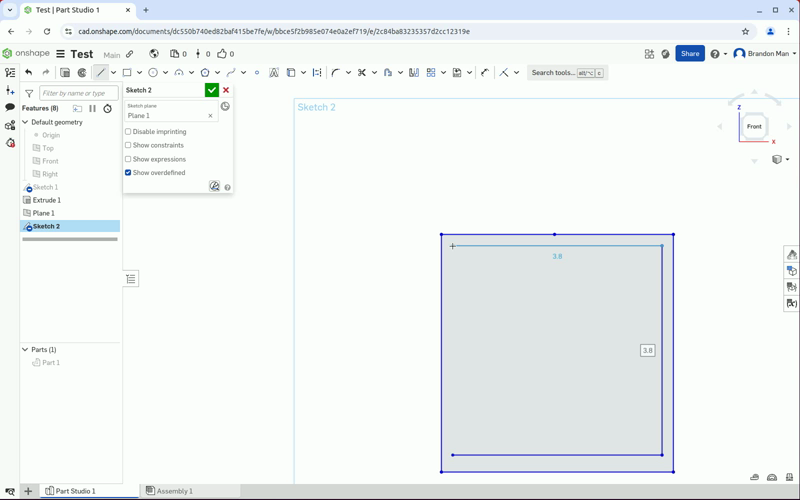
click(452, 245)
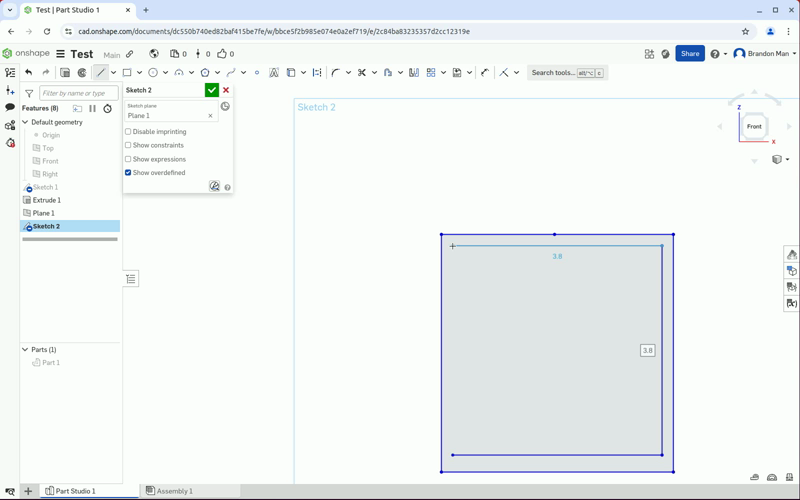
scroll(-6)
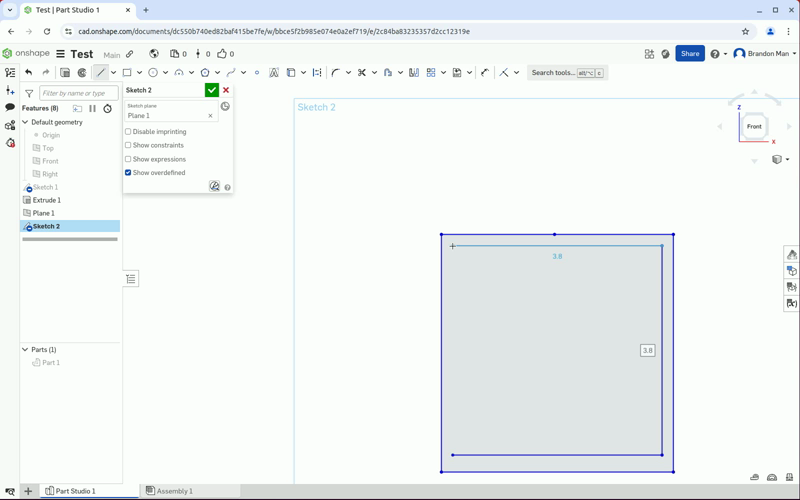
scroll(-6)
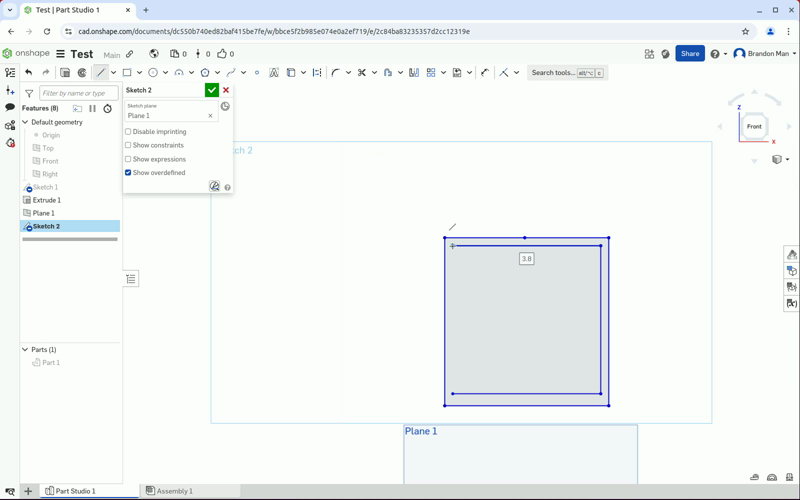
scroll(-6)
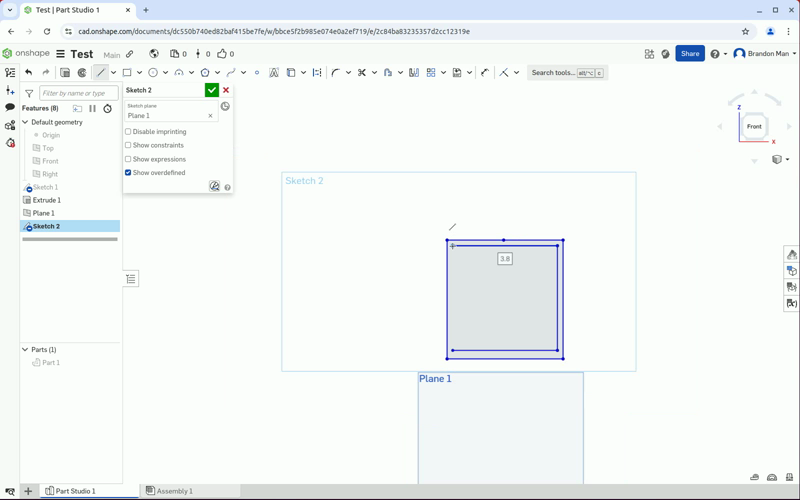
scroll(-6)
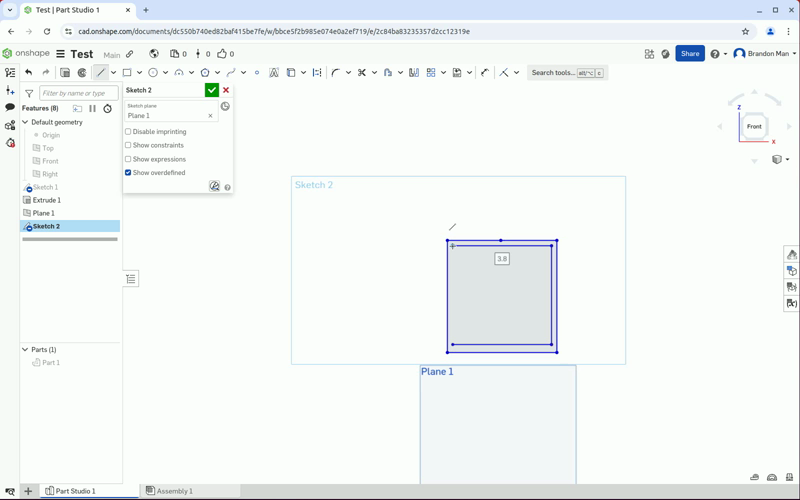
scroll(-6)
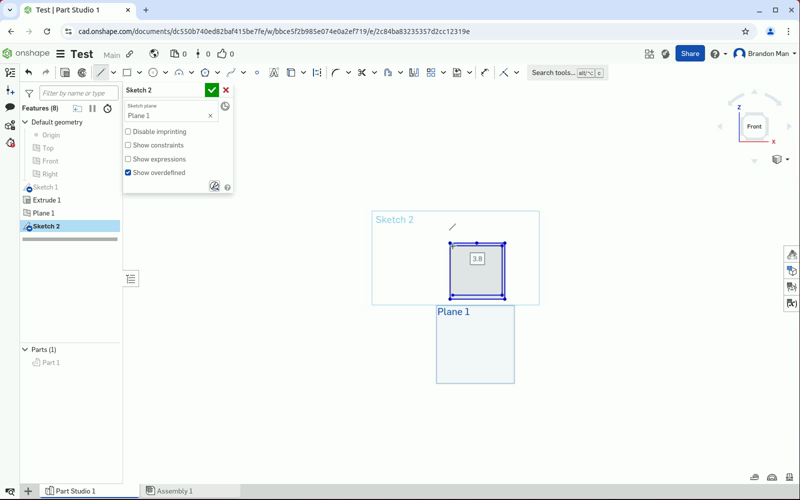
scroll(-6)
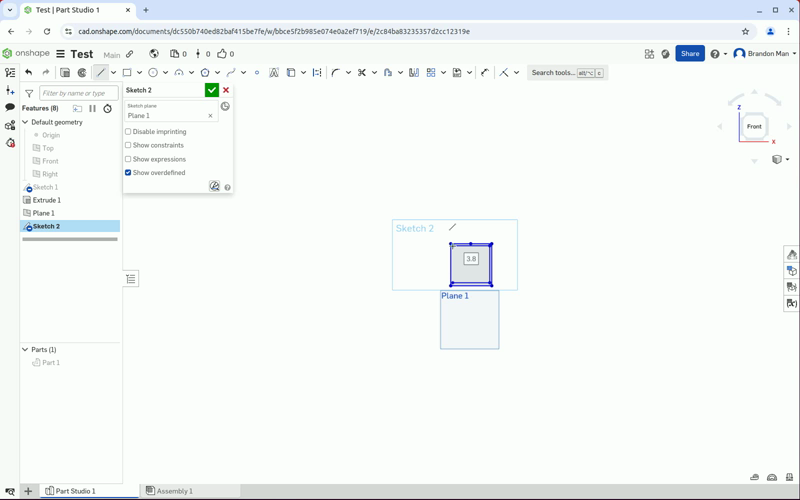
scroll(-6)
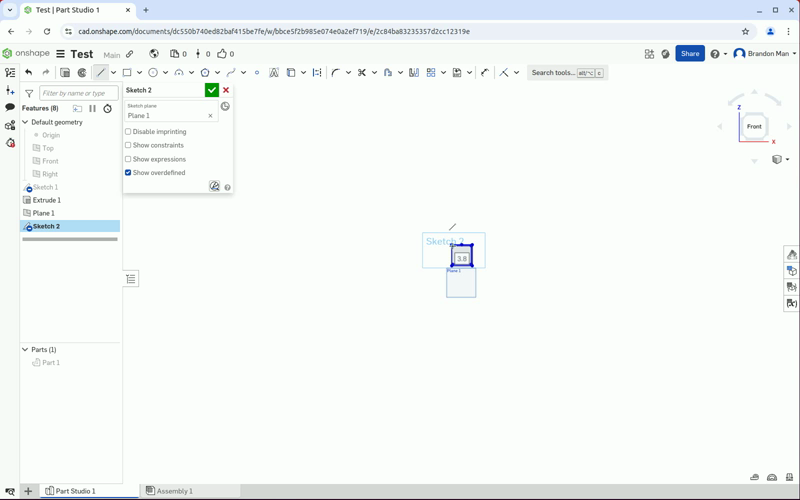
key_up(shift)
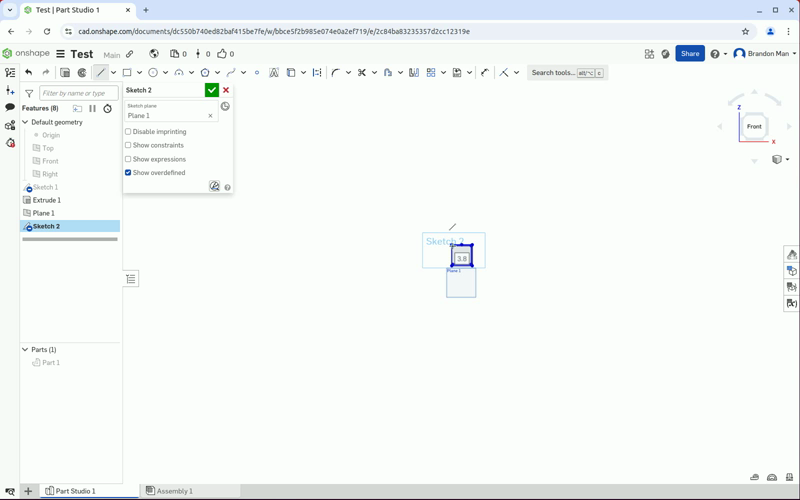
mouse_move(482, 245)
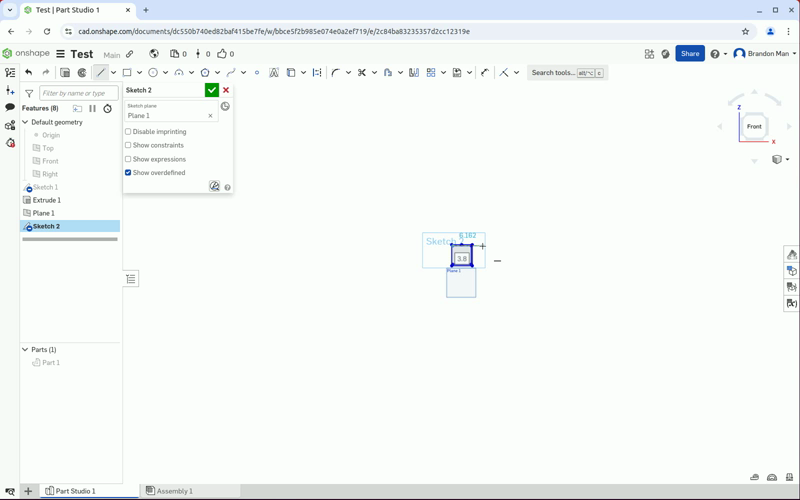
key_down(shift)
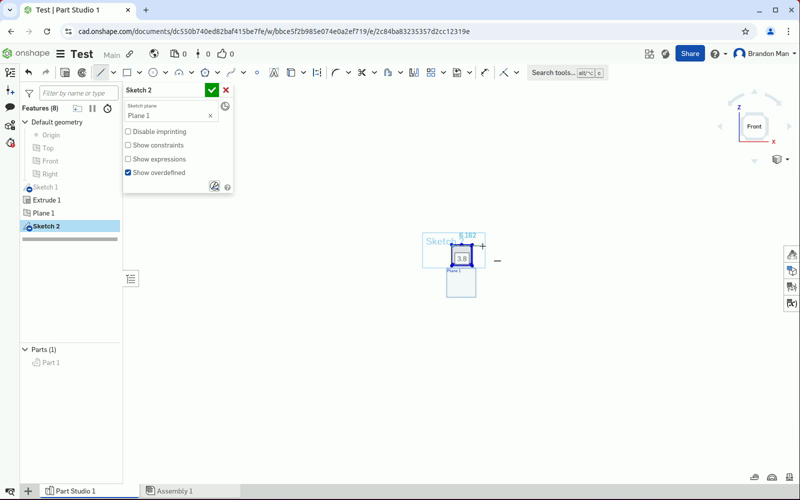
mouse_move(452, 264)
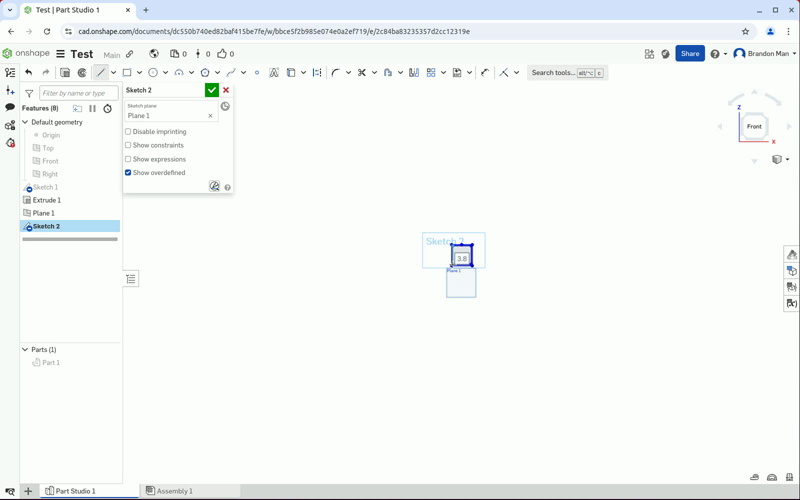
scroll(6)
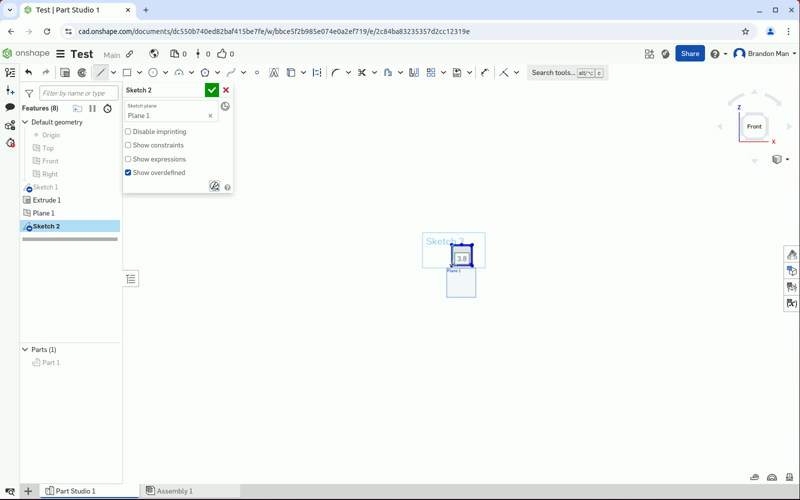
scroll(6)
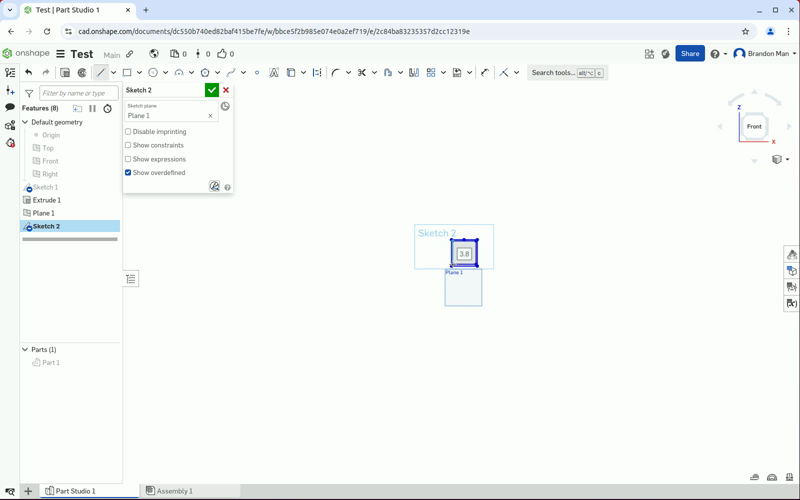
scroll(6)
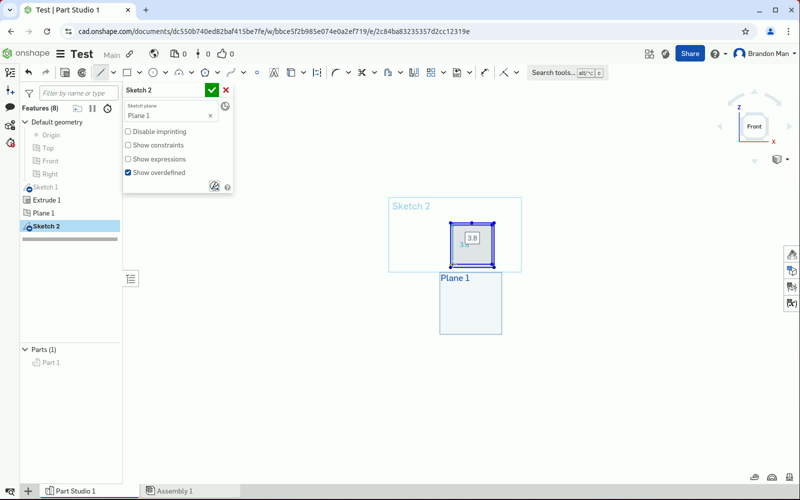
scroll(6)
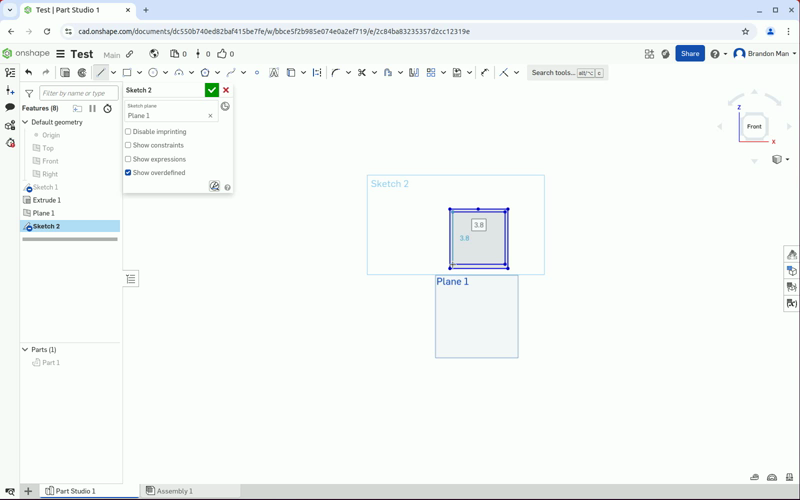
scroll(6)
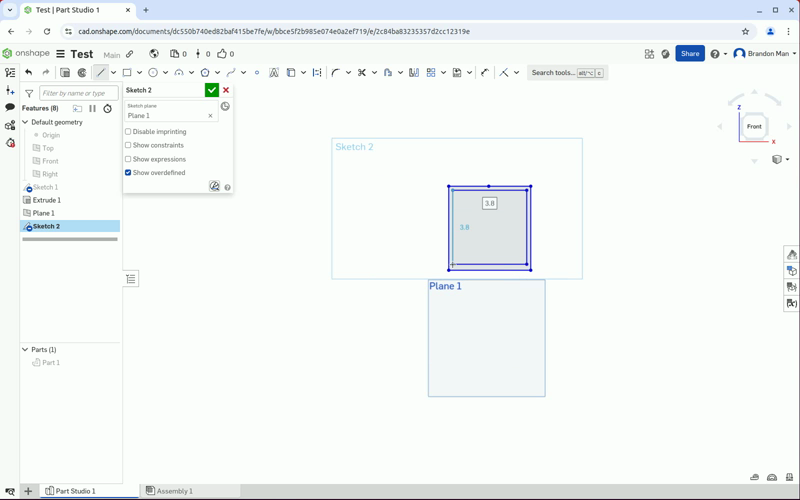
scroll(6)
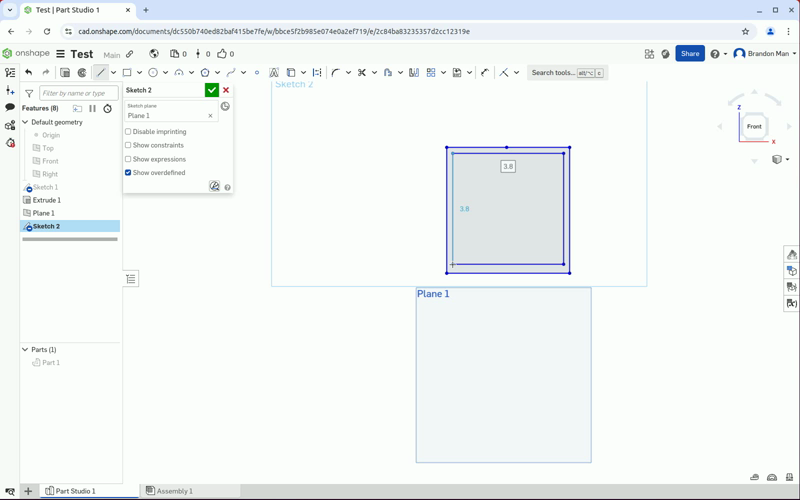
scroll(6)
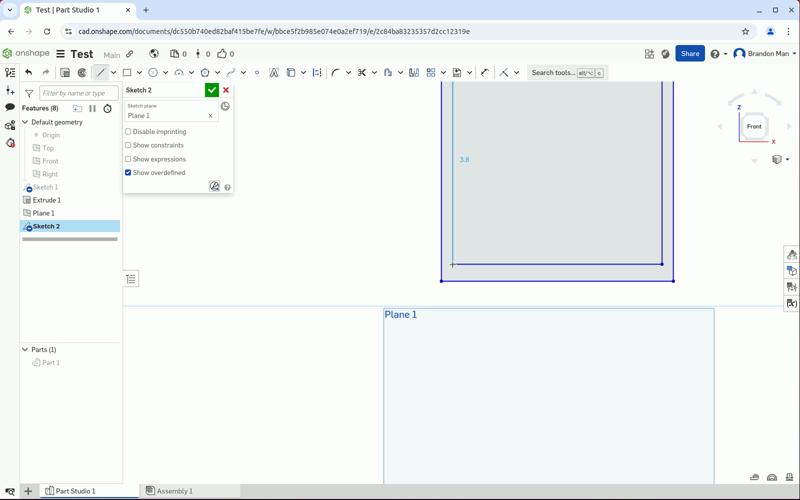
key_up(shift)
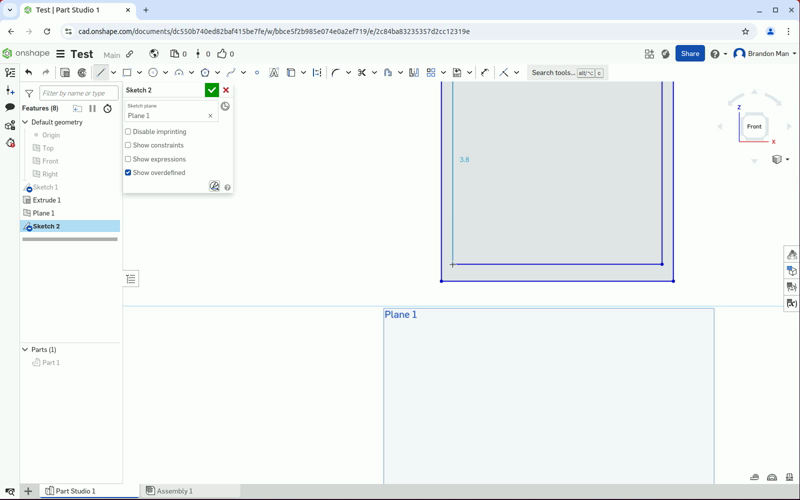
click(452, 264)
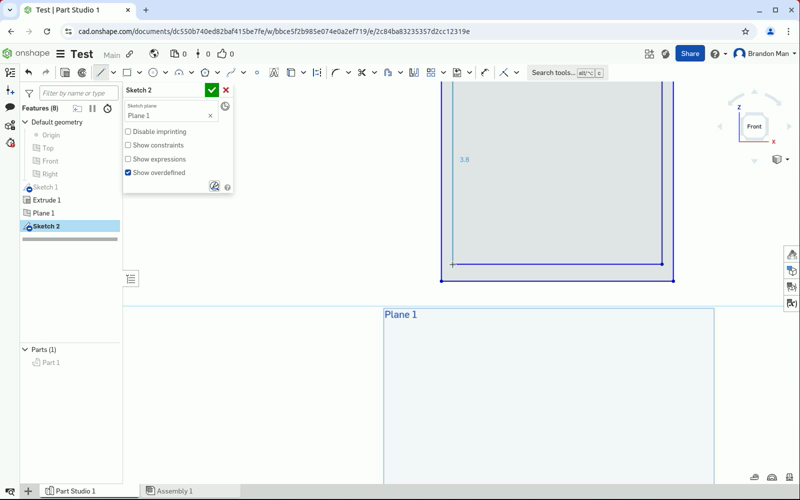
scroll(-6)
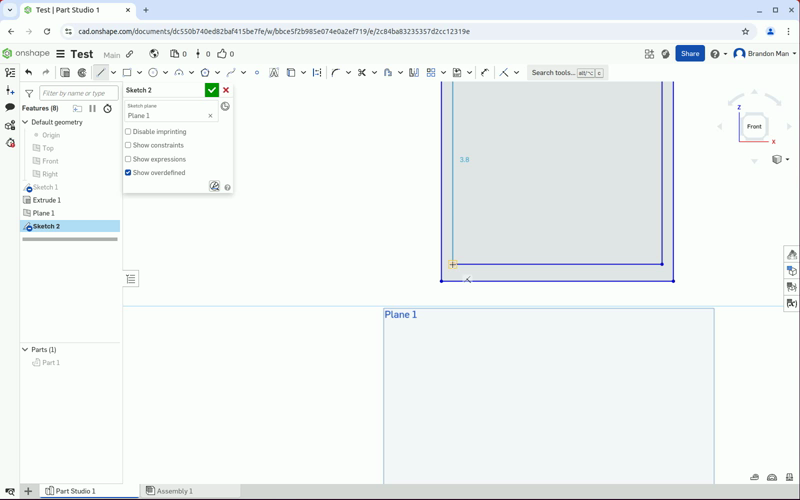
scroll(-6)
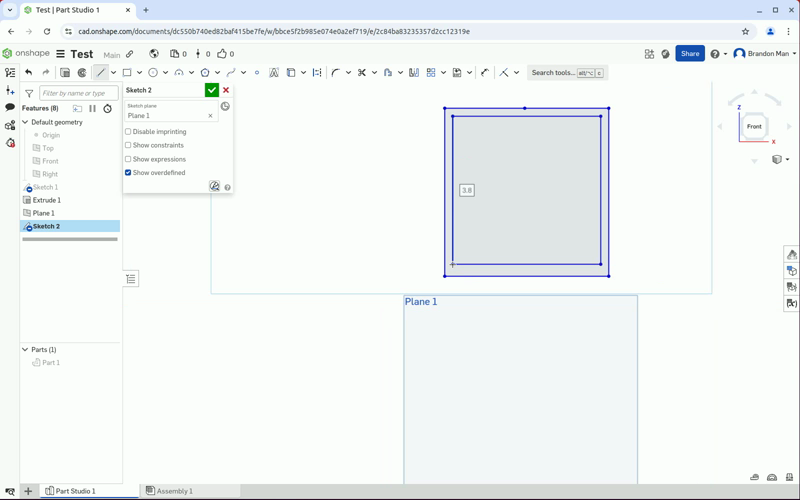
scroll(-6)
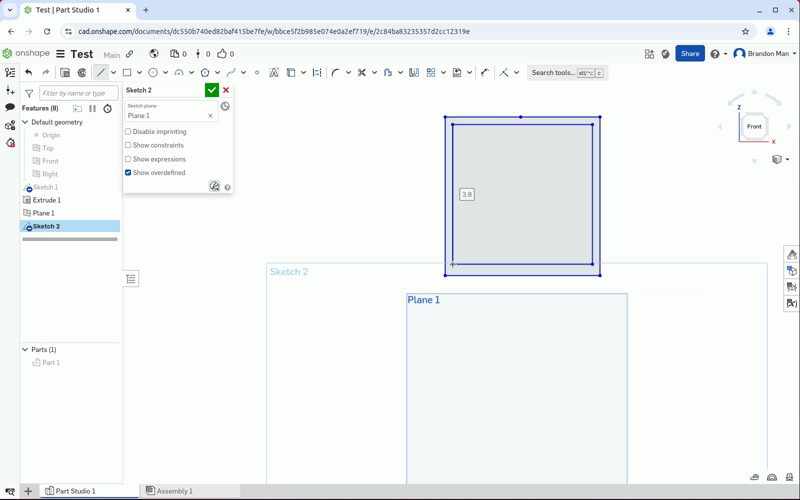
scroll(-6)
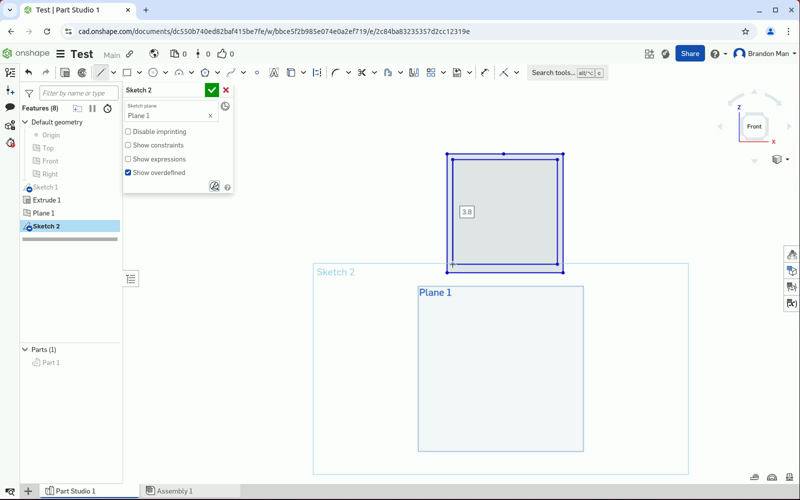
scroll(-6)
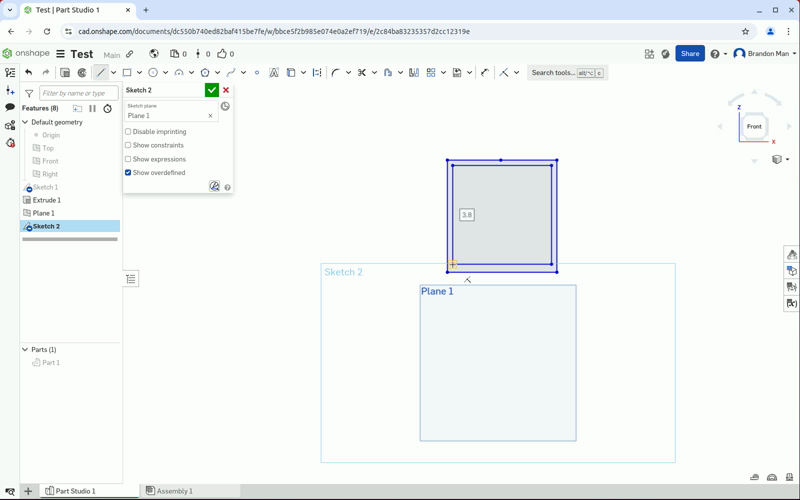
scroll(-6)
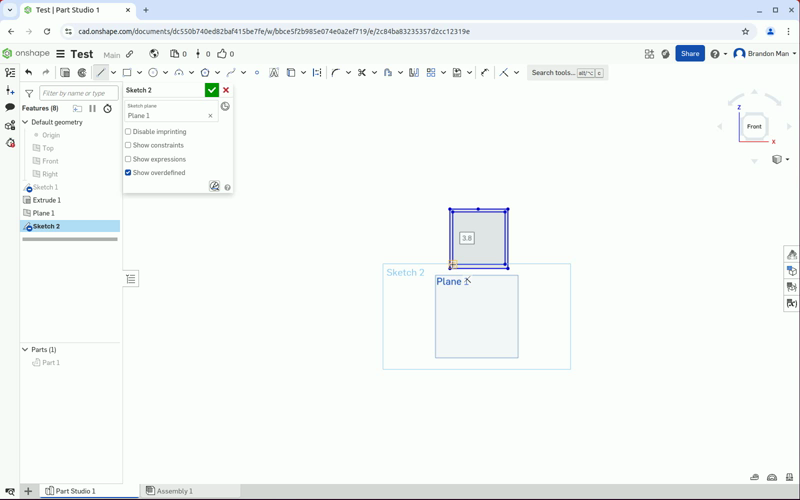
scroll(-6)
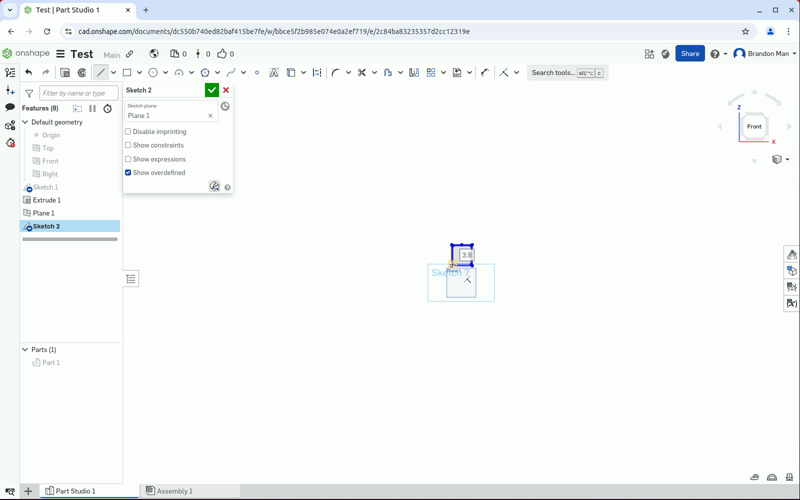
key(esc)
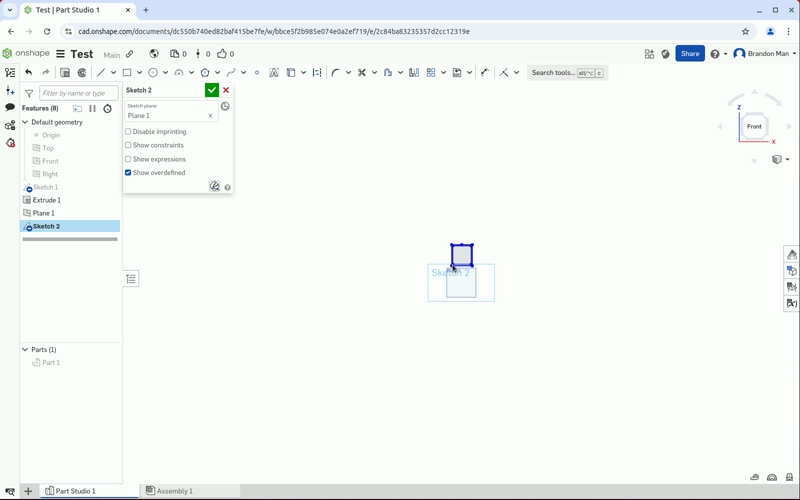
mouse_move(452, 252)
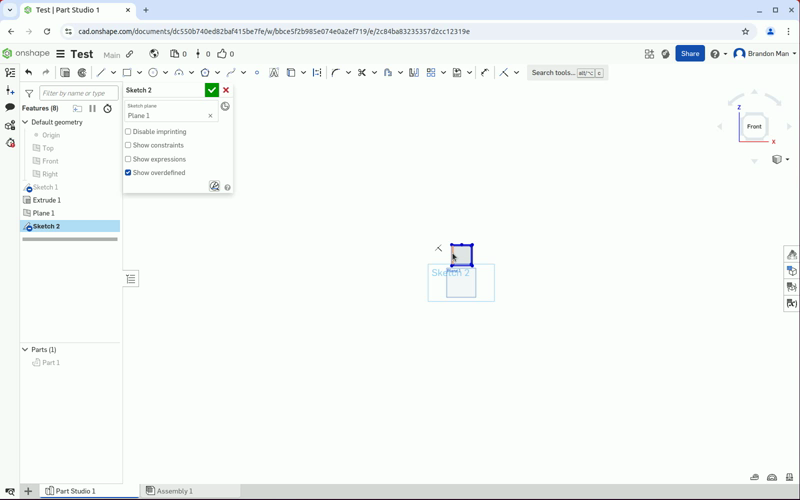
scroll(6)
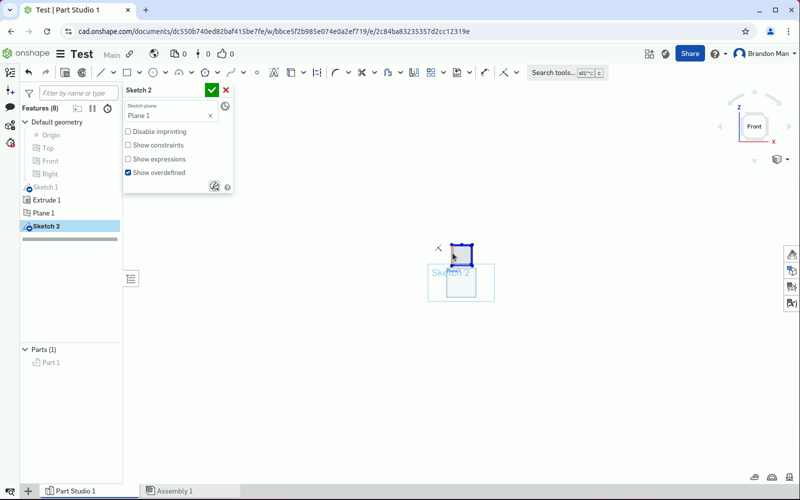
scroll(6)
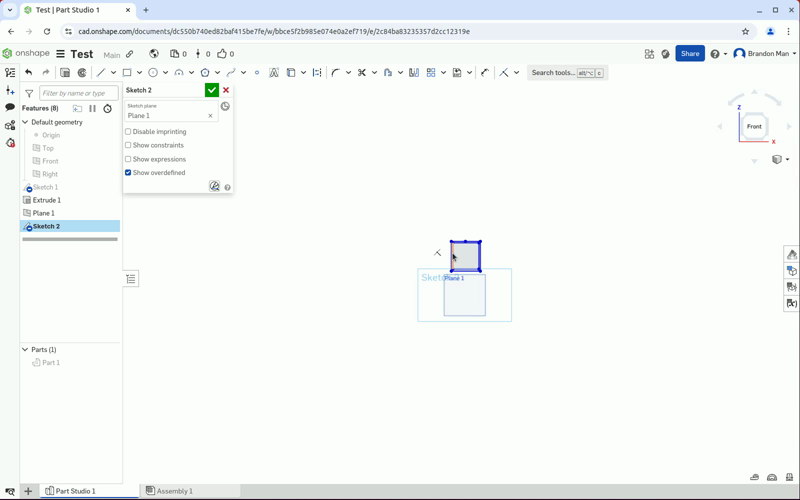
scroll(6)
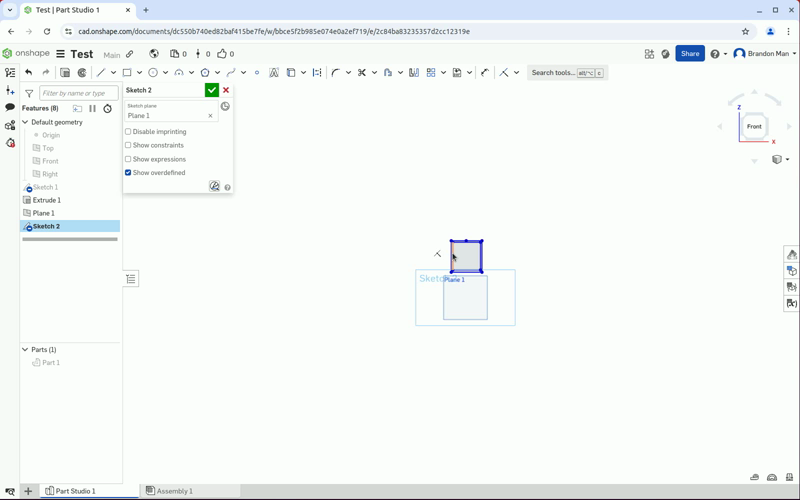
scroll(6)
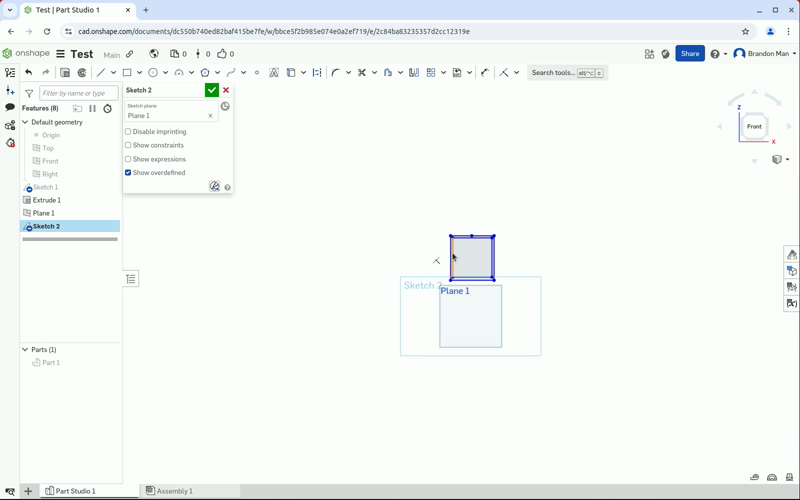
scroll(6)
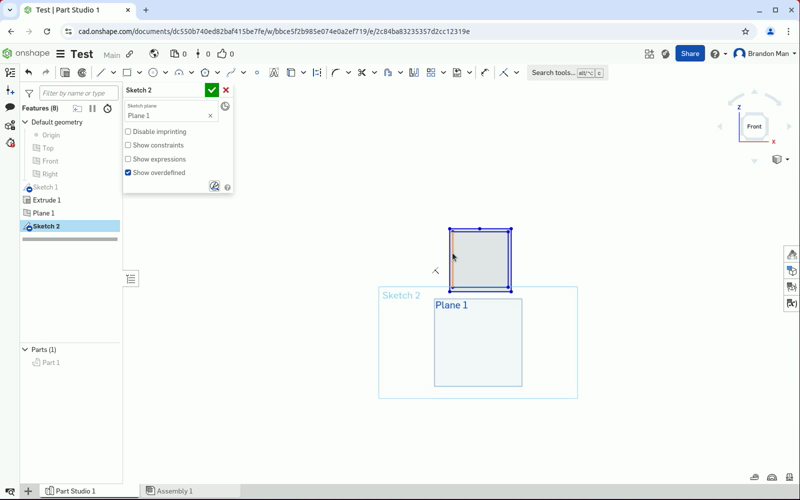
scroll(6)
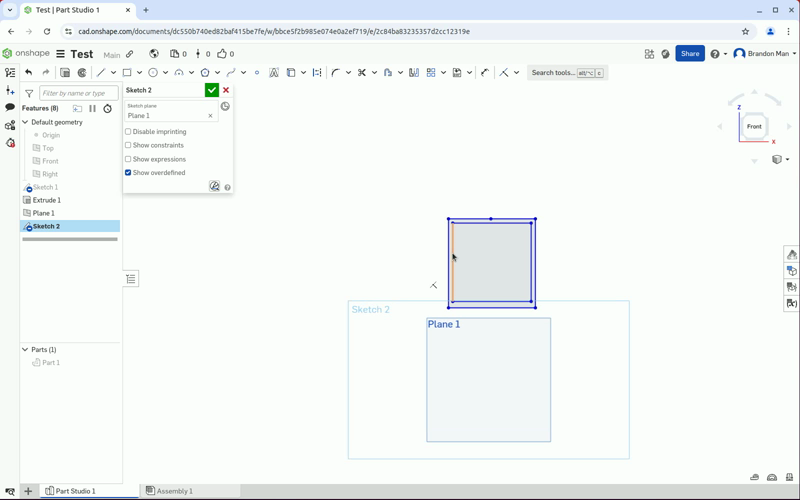
scroll(6)
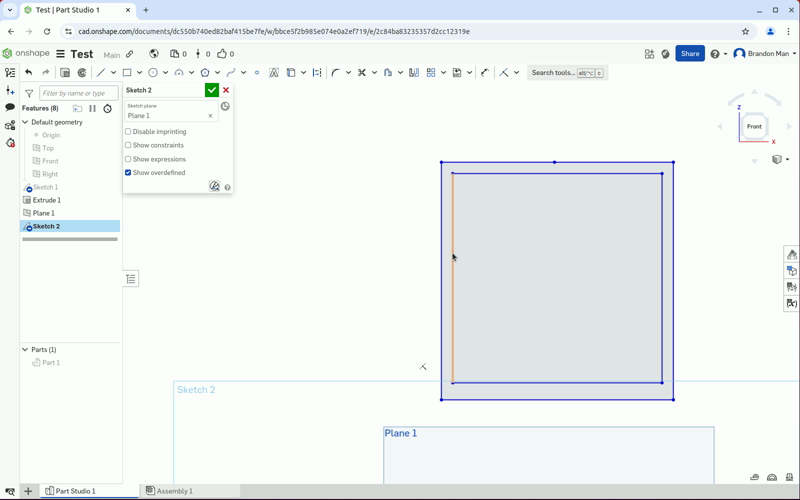
click(452, 252)
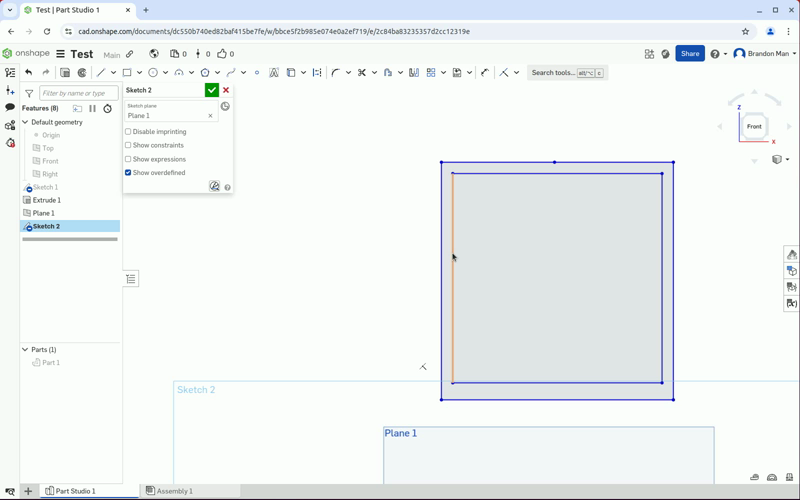
scroll(-6)
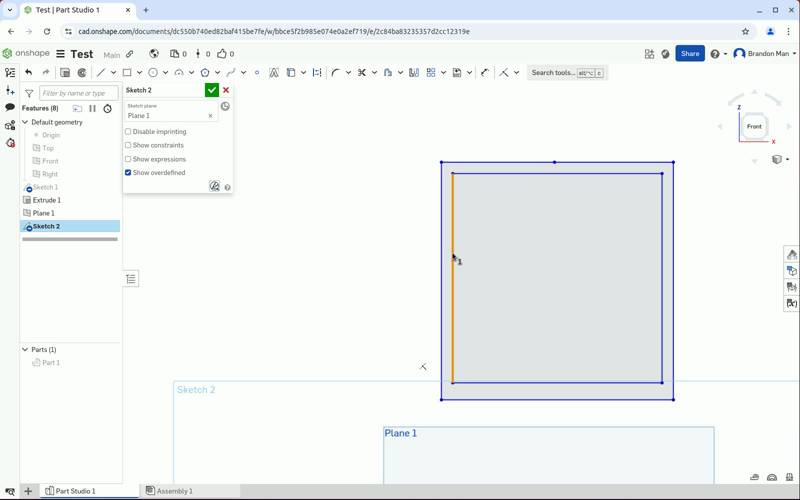
scroll(-6)
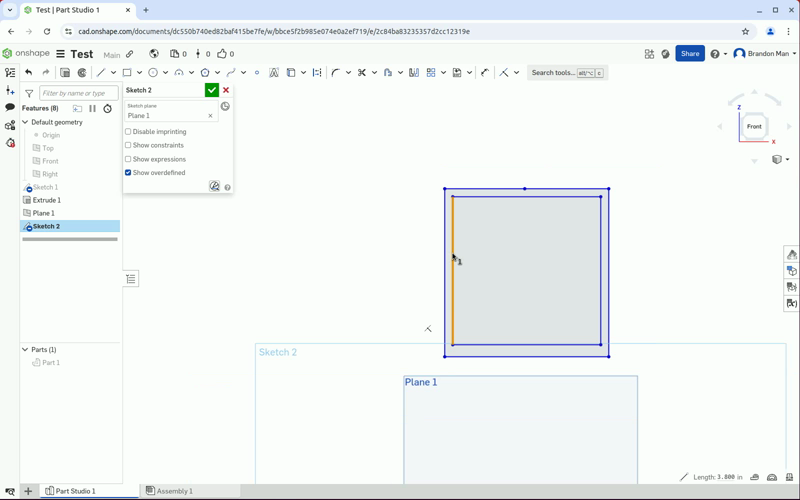
scroll(-6)
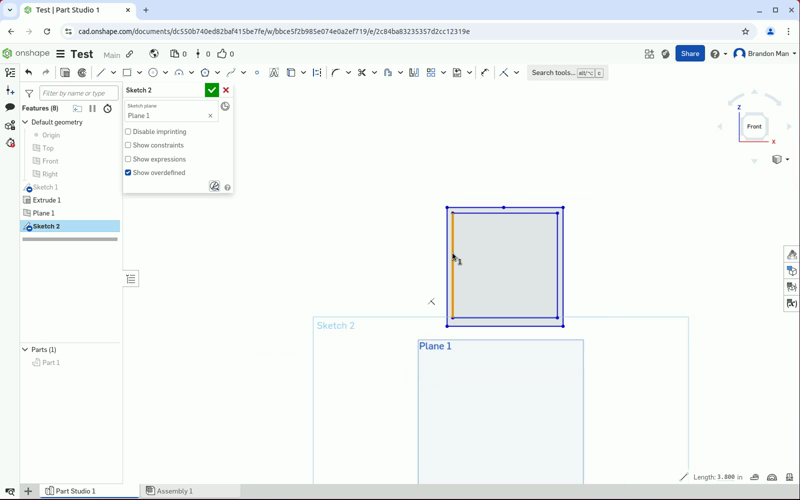
scroll(-6)
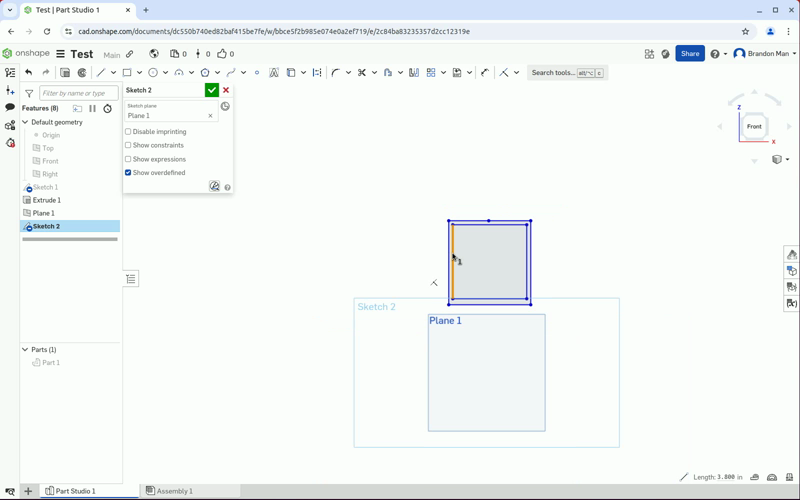
scroll(-6)
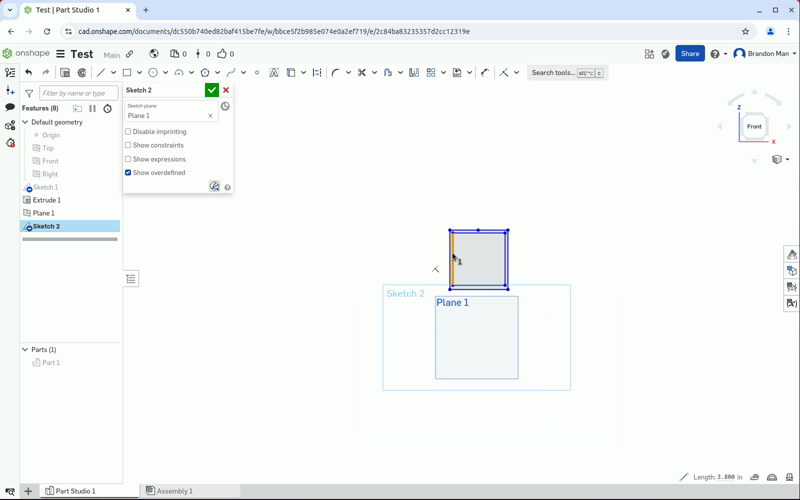
scroll(-6)
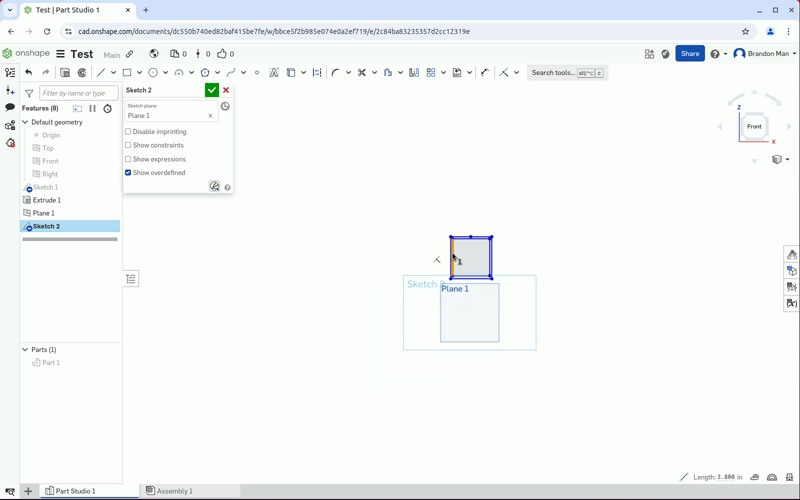
scroll(-6)
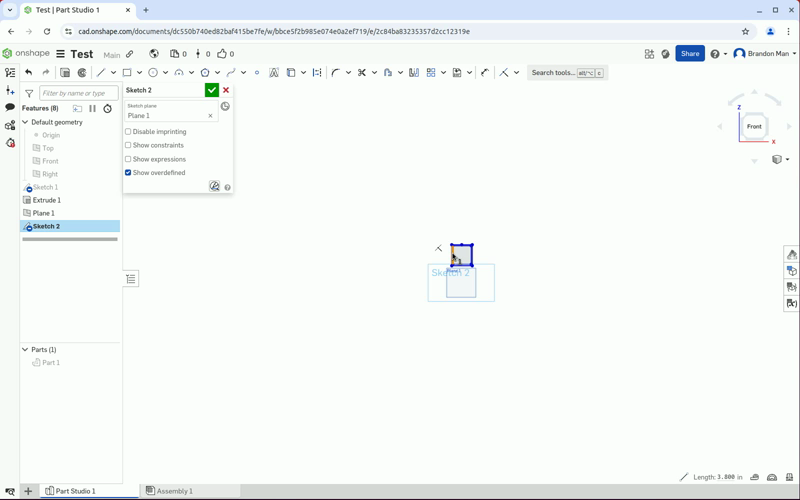
mouse_move(73, 352)
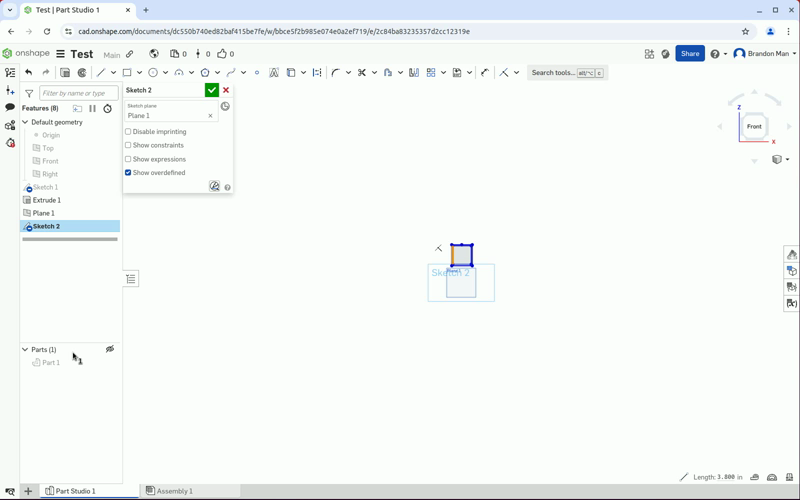
key(shift+y)
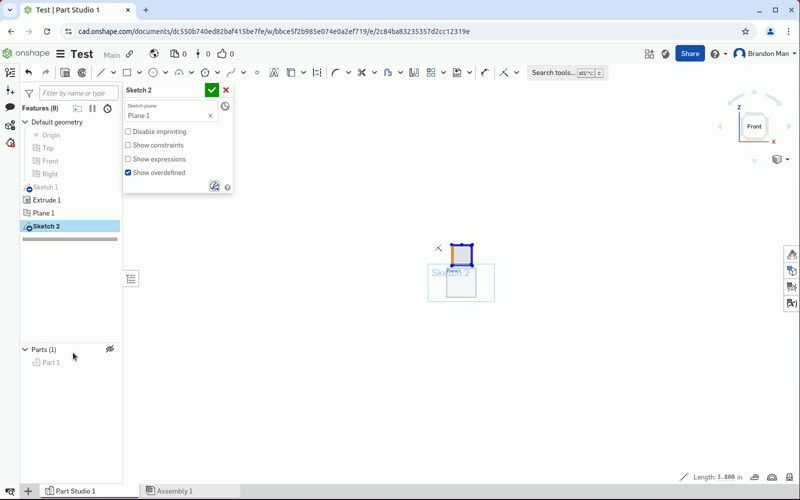
key(shift+e)
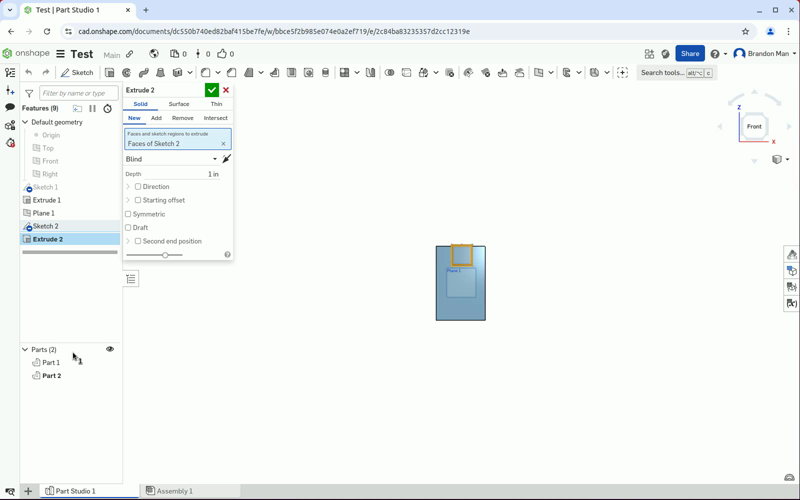
mouse_move(143, 106)
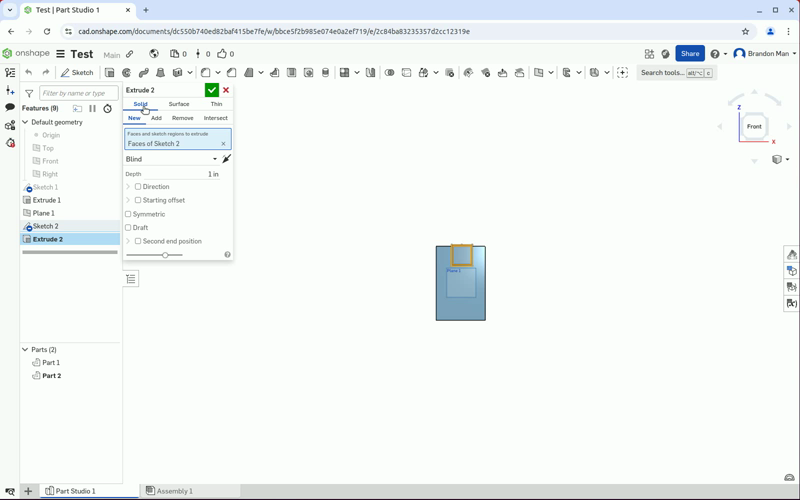
click(143, 106)
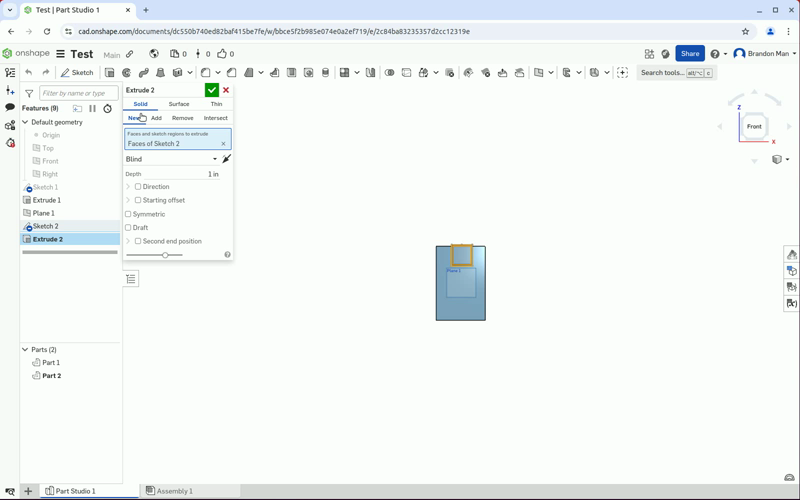
mouse_move(137, 120)
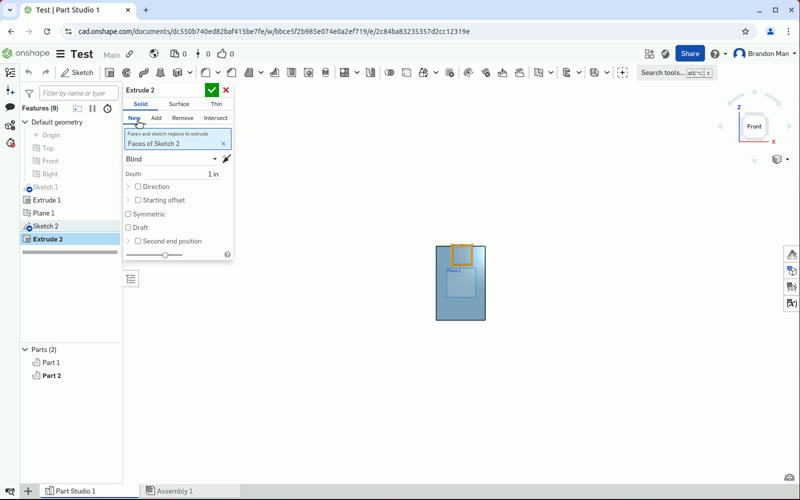
click(137, 120)
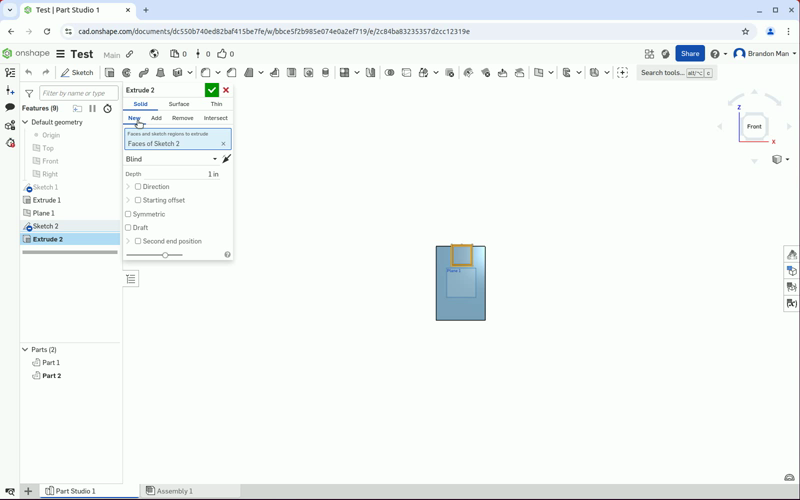
key(tab, 4)
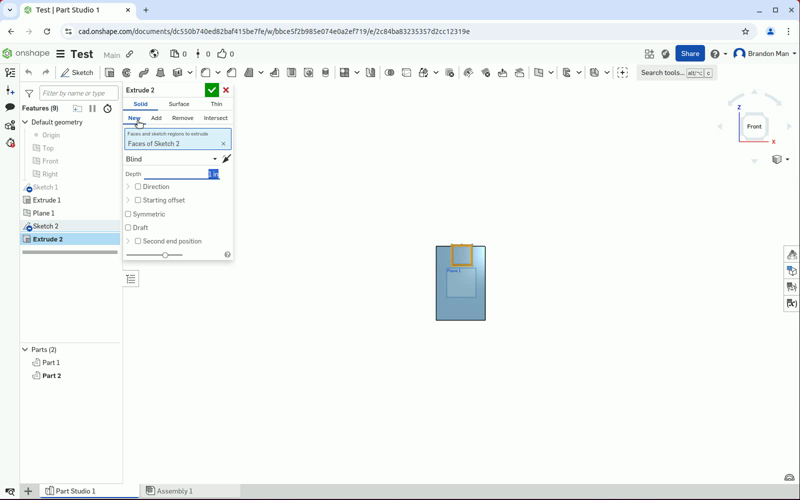
text(20.22)
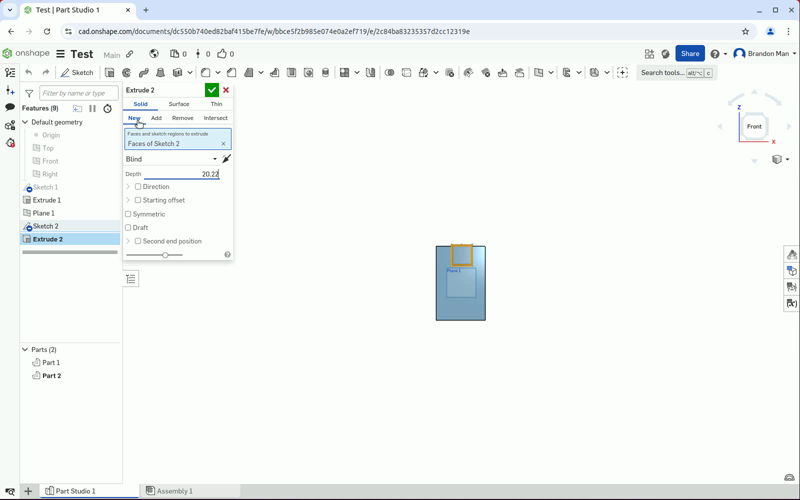
key(enter)
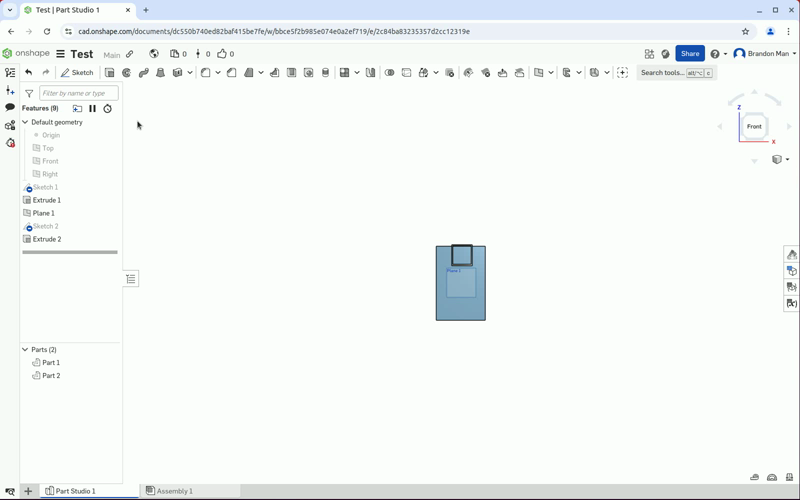
key(shift+h)
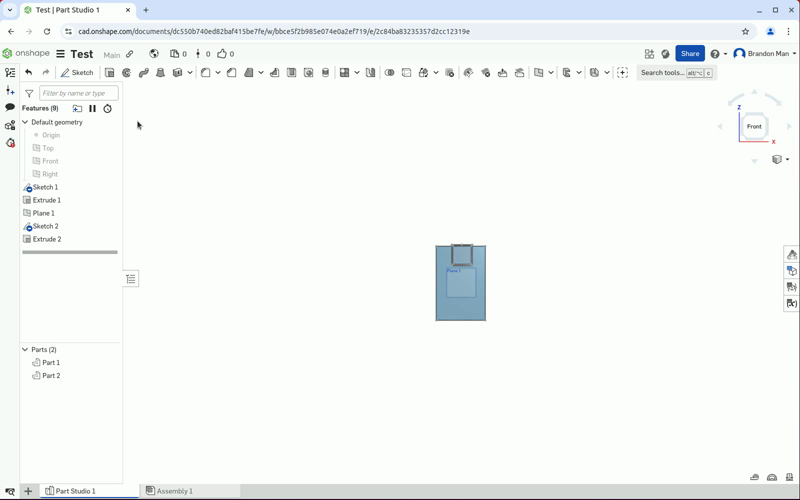
key(shift+h)
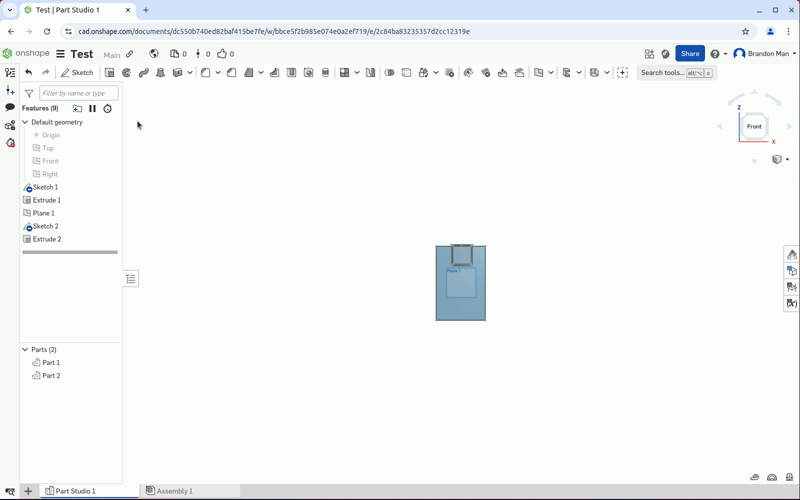
key(shift+7)
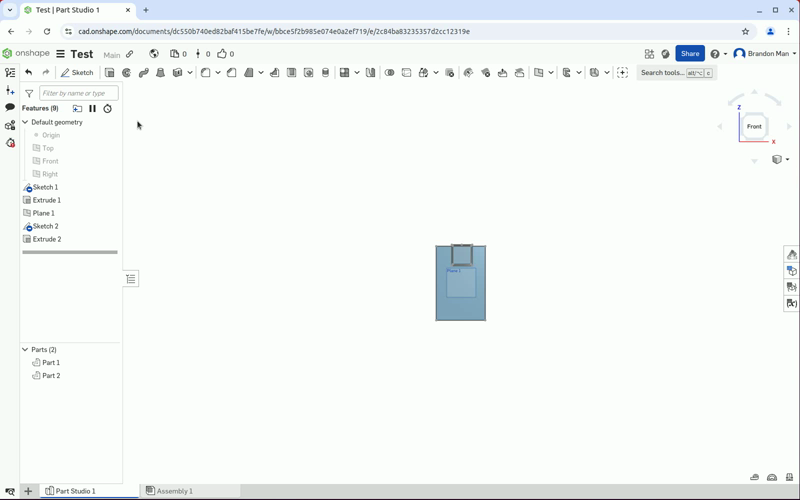
key(left, 2)
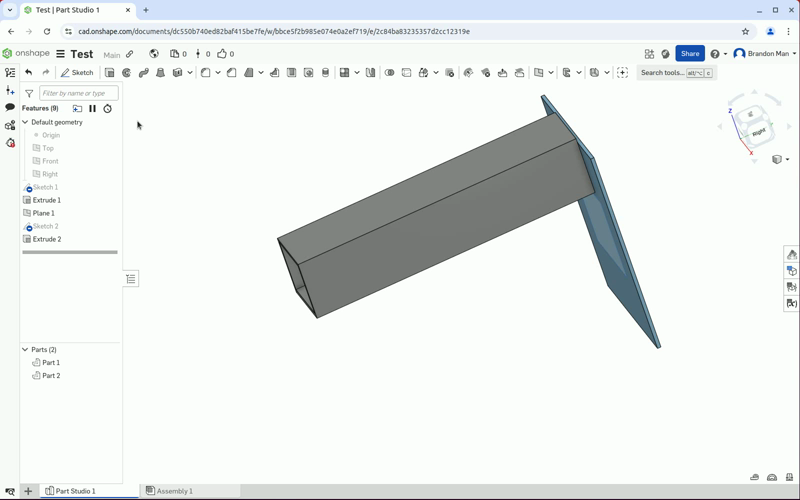
key(down, 2)
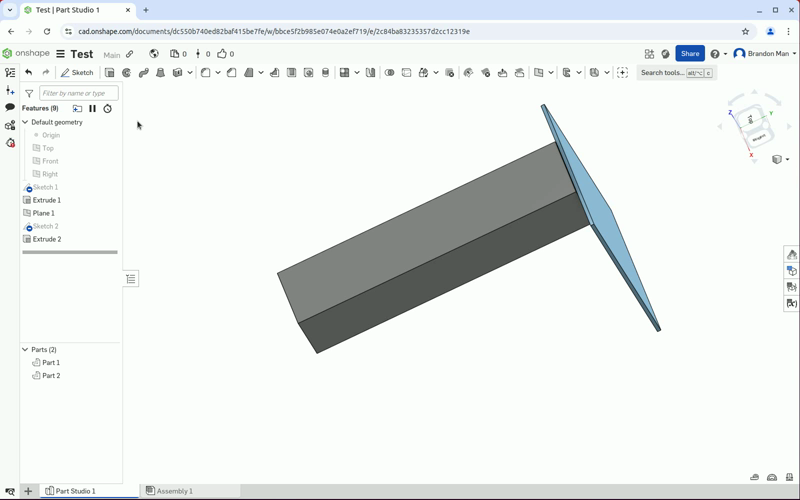
key(up, 2)
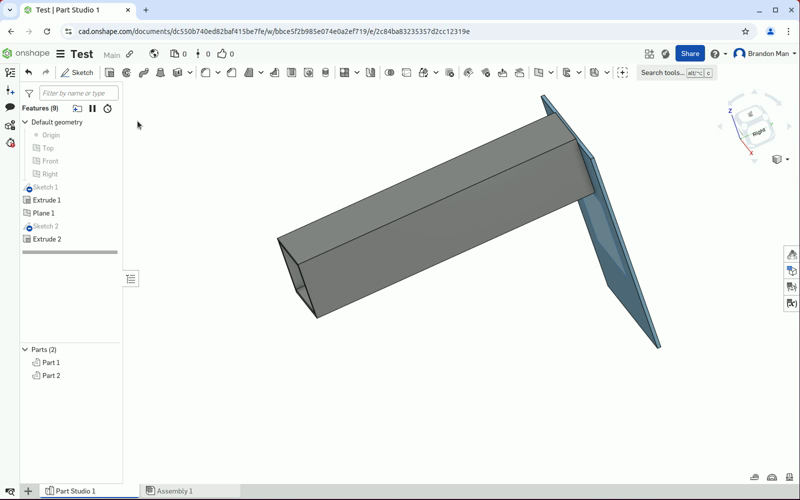
key(right, 2)
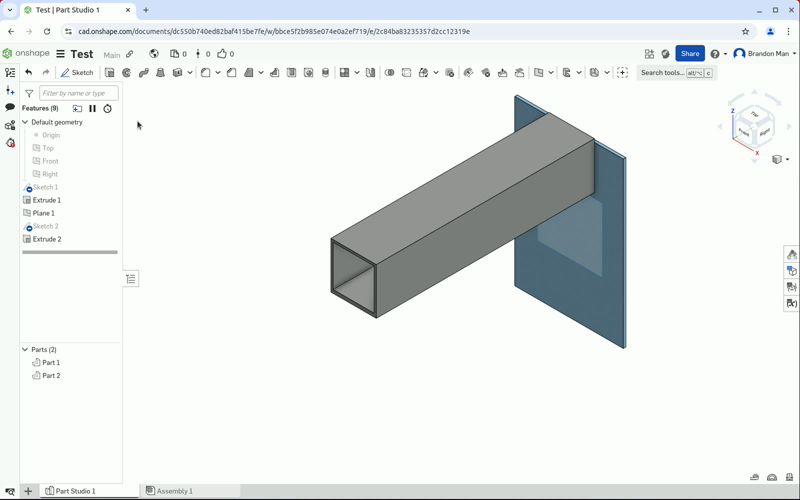
mouse_move(73, 189)
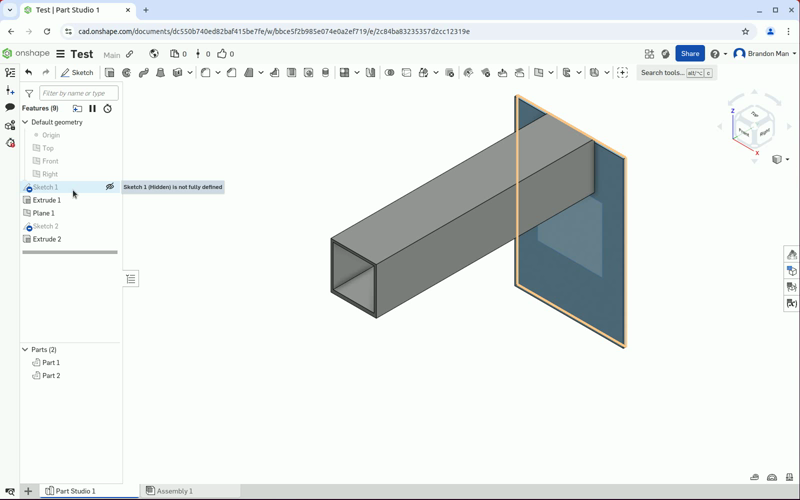
click(73, 189)